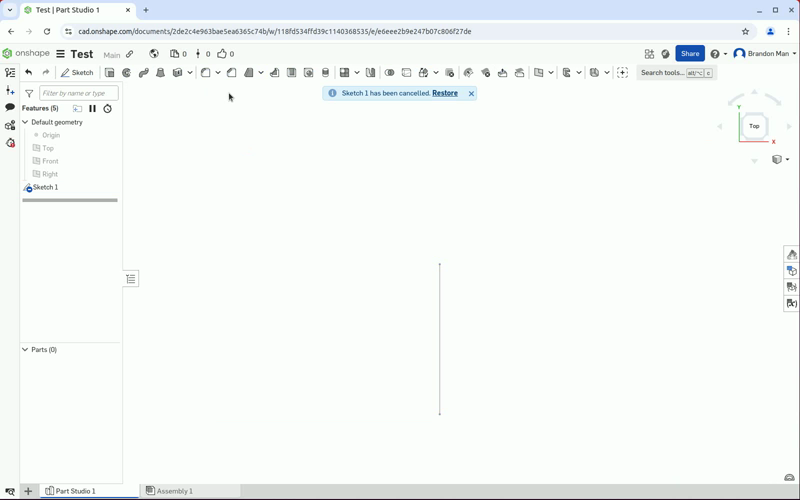
key(shift+h)
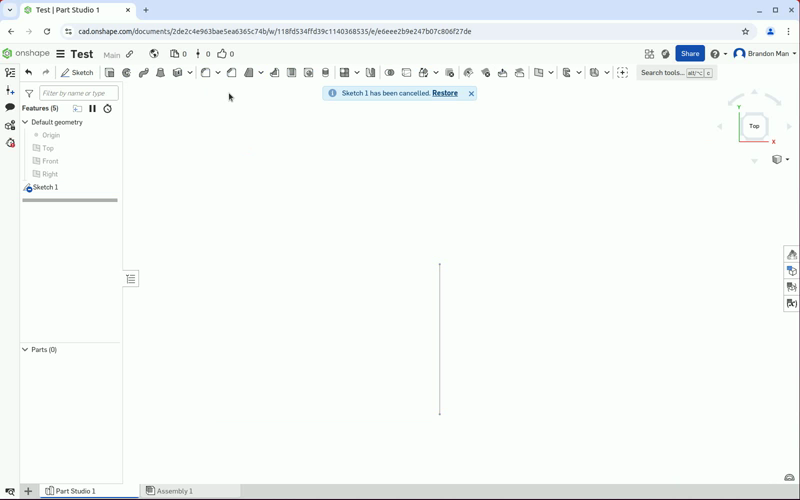
key(shift+s)
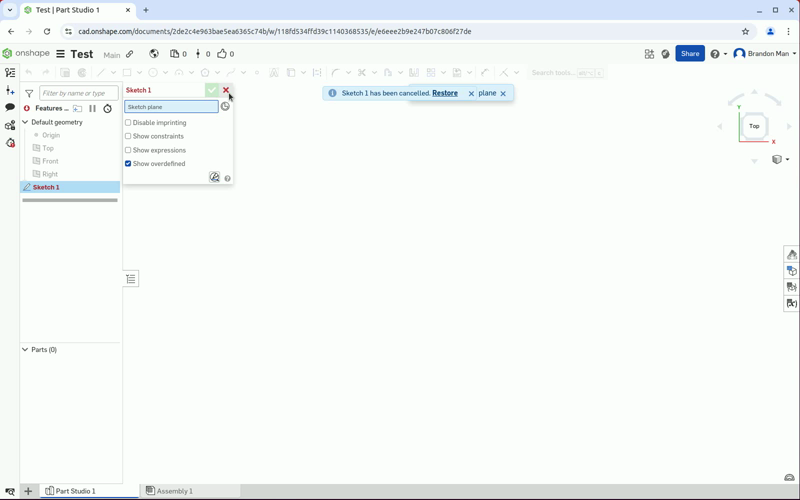
mouse_move(73, 150)
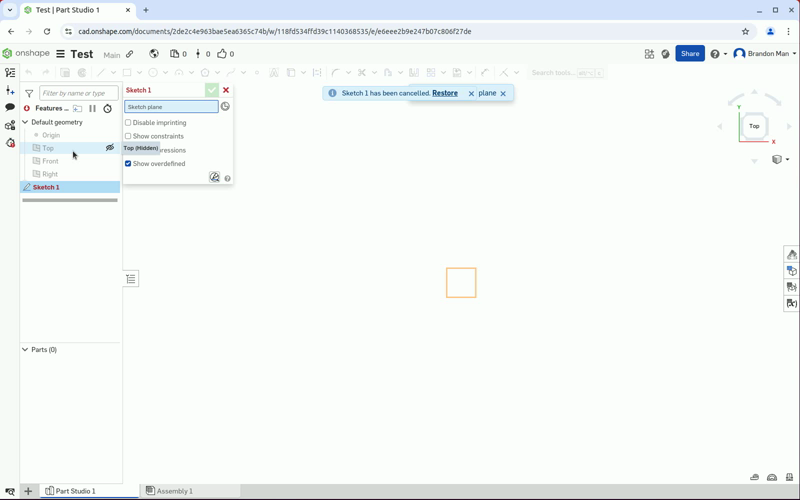
click(73, 150)
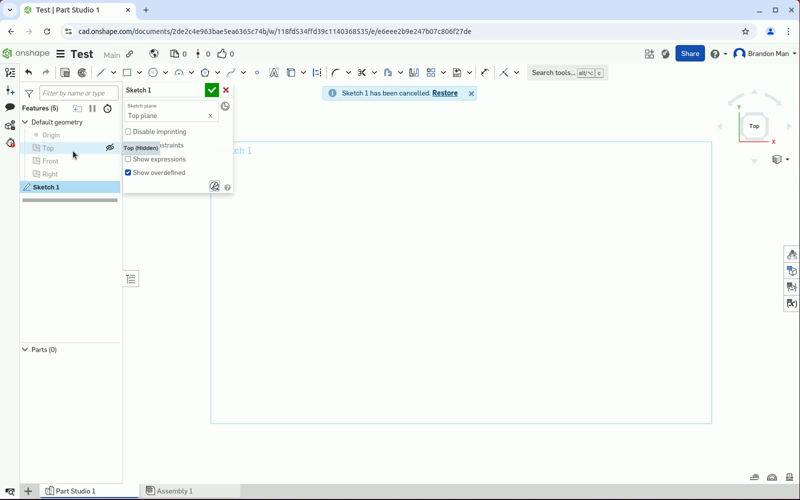
mouse_move(73, 352)
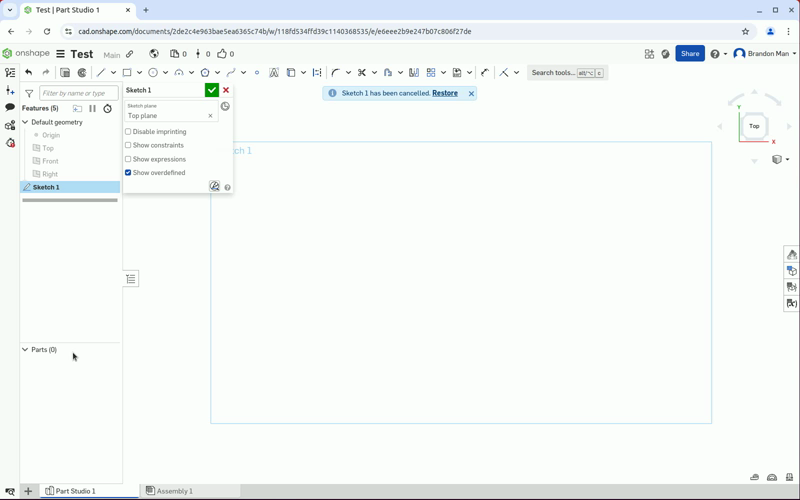
key(y)
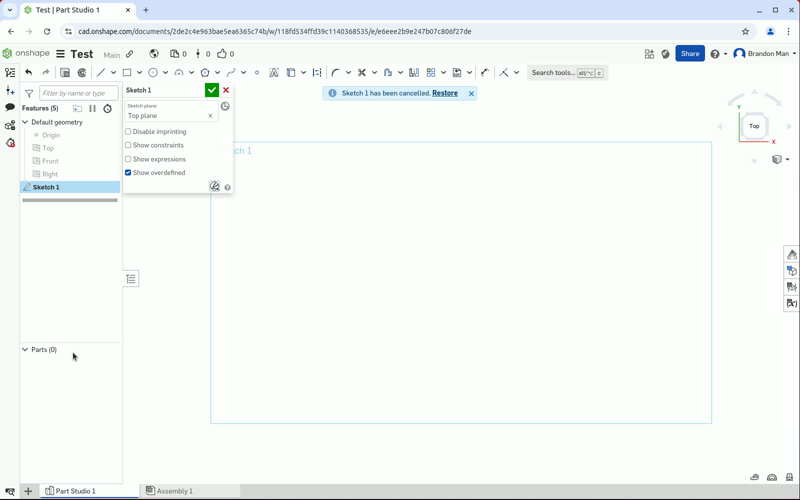
key(l)
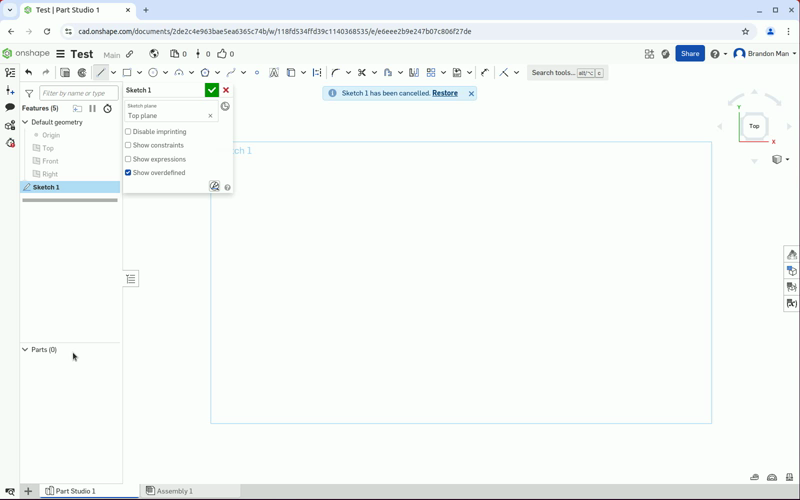
key_down(shift)
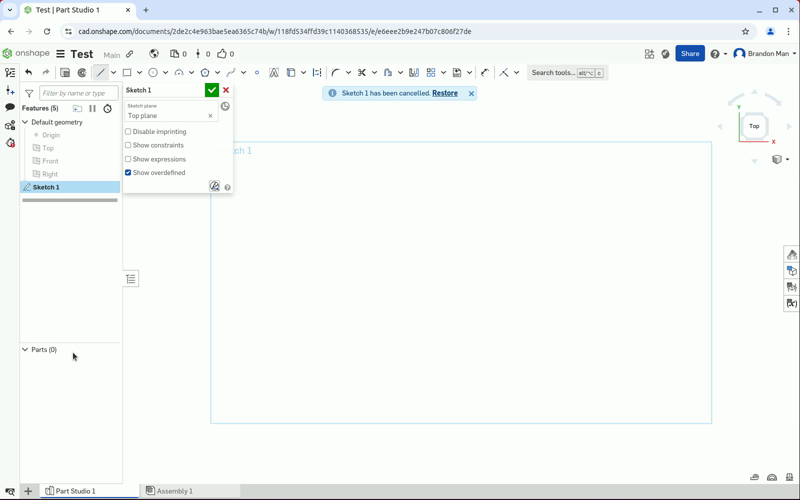
mouse_move(561, 349)
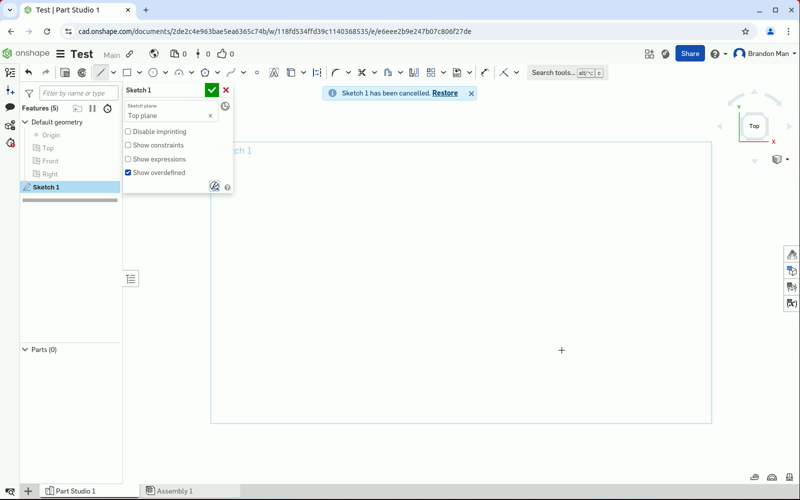
click(561, 349)
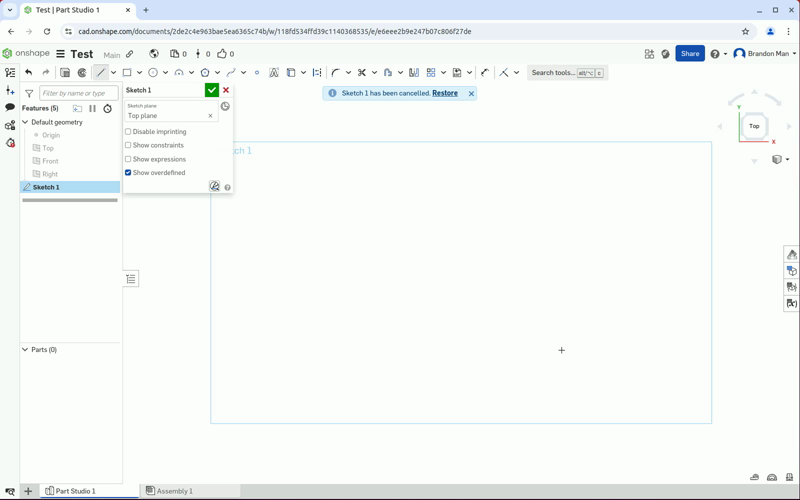
key_up(shift)
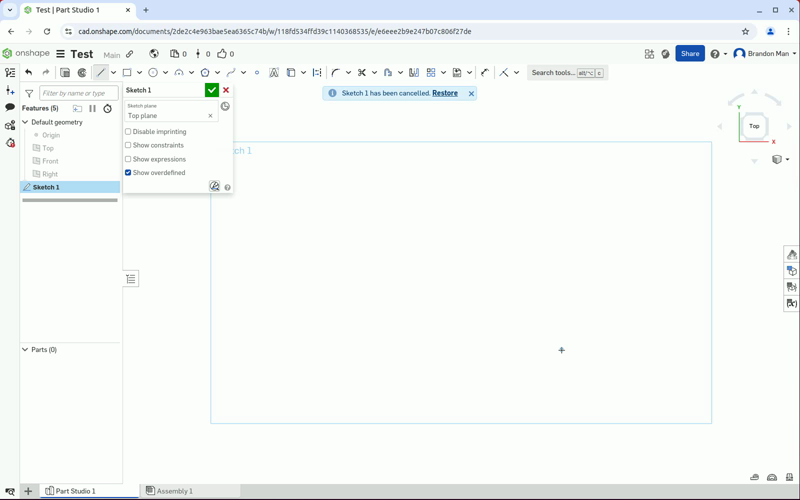
key_down(shift)
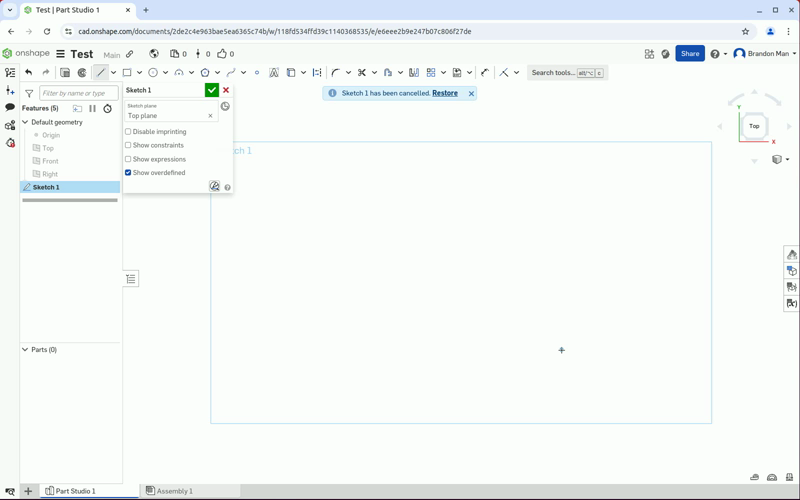
mouse_move(589, 349)
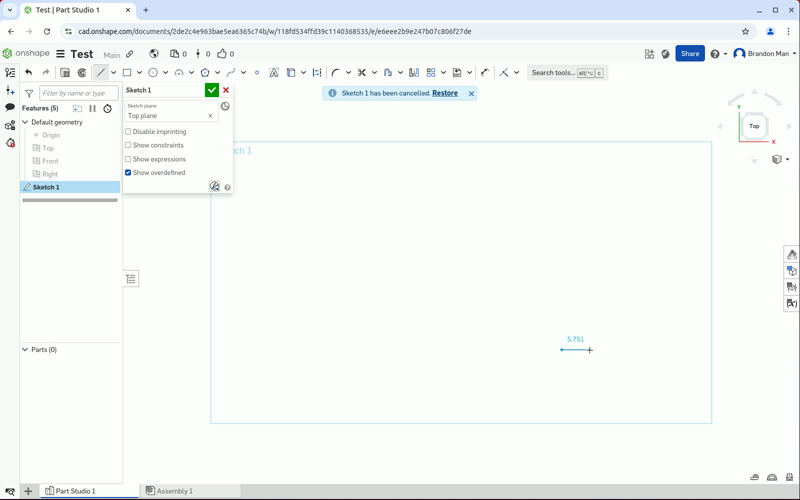
mouse_move(573, 349)
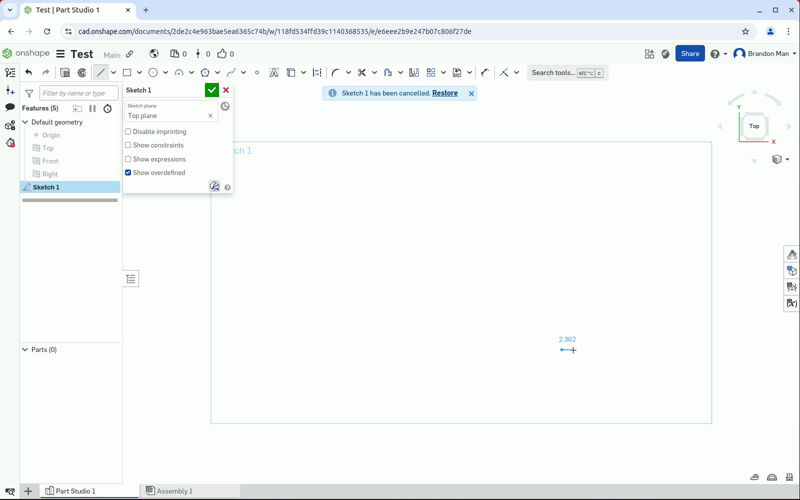
click(573, 349)
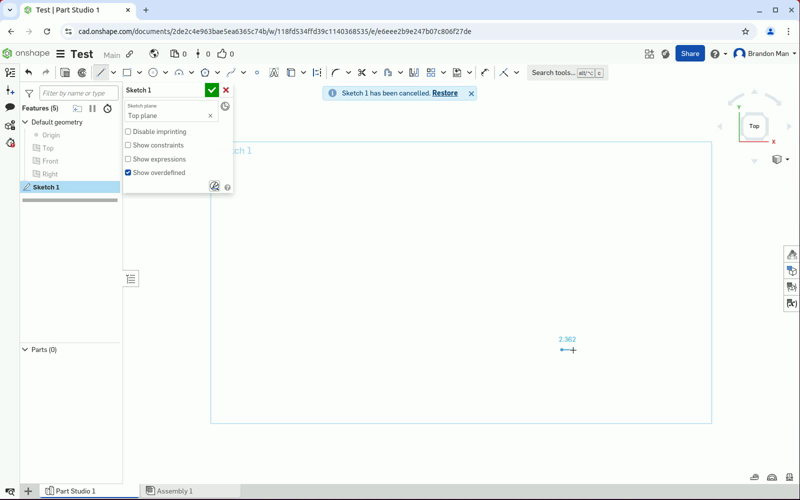
key_up(shift)
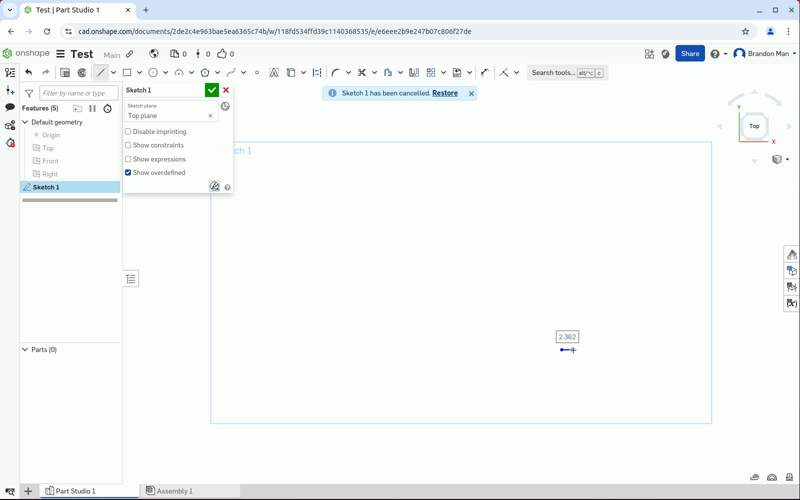
key_down(shift)
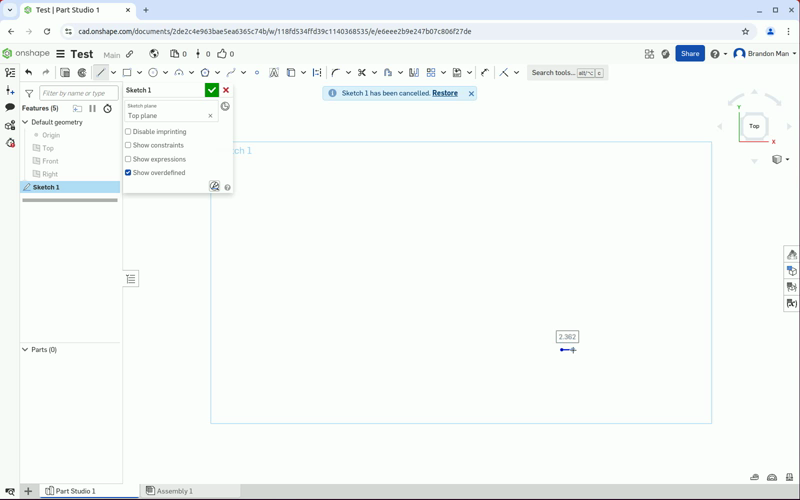
mouse_move(573, 215)
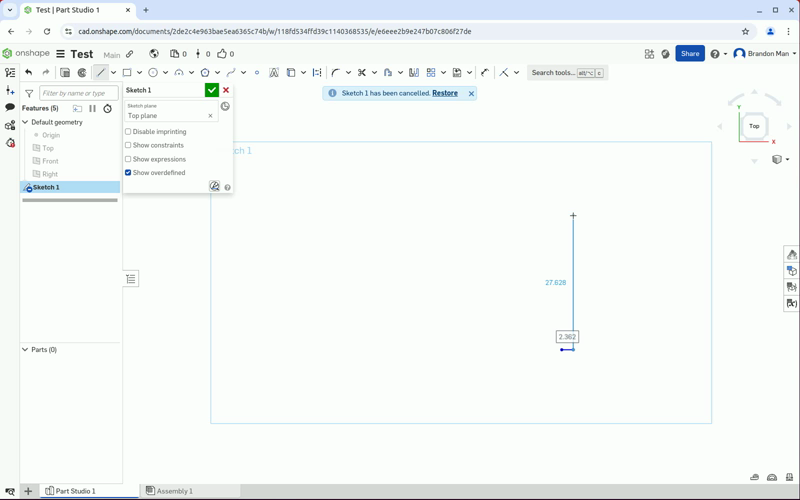
click(573, 215)
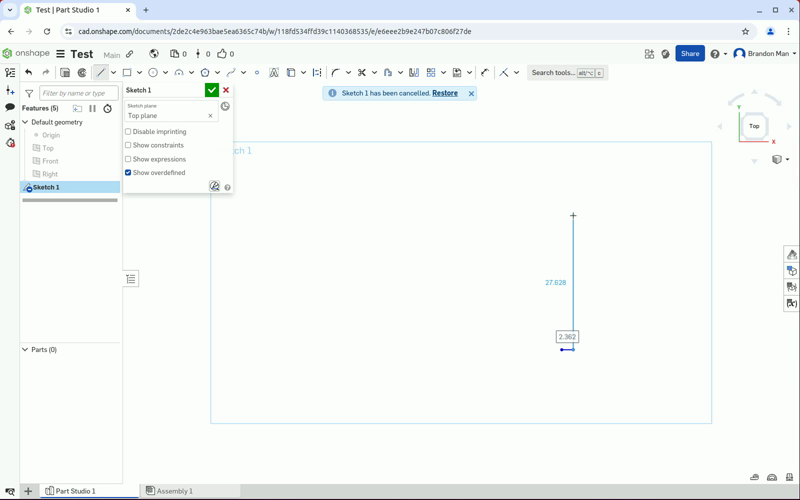
key_up(shift)
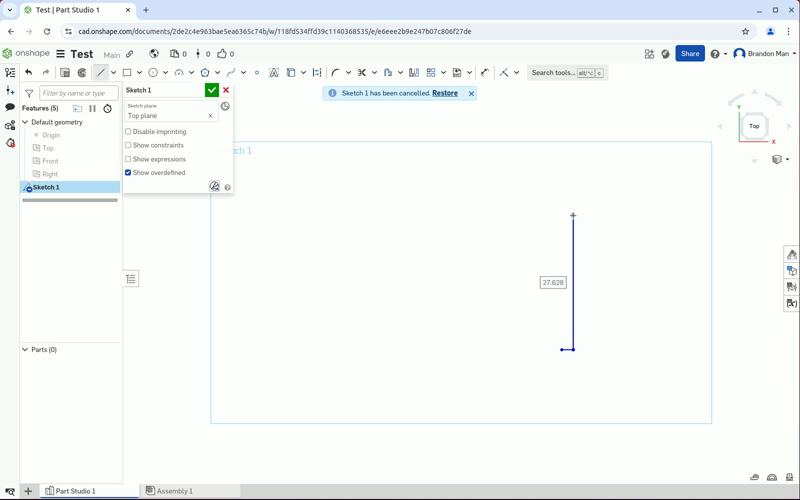
key_down(shift)
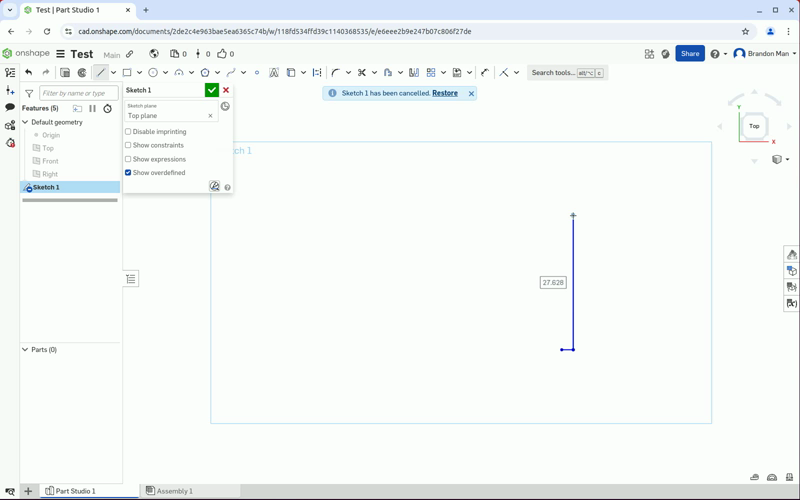
mouse_move(589, 215)
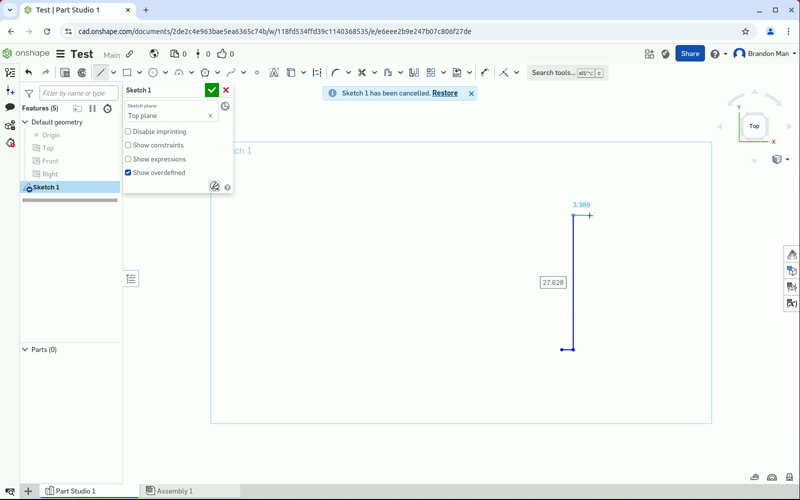
mouse_move(561, 215)
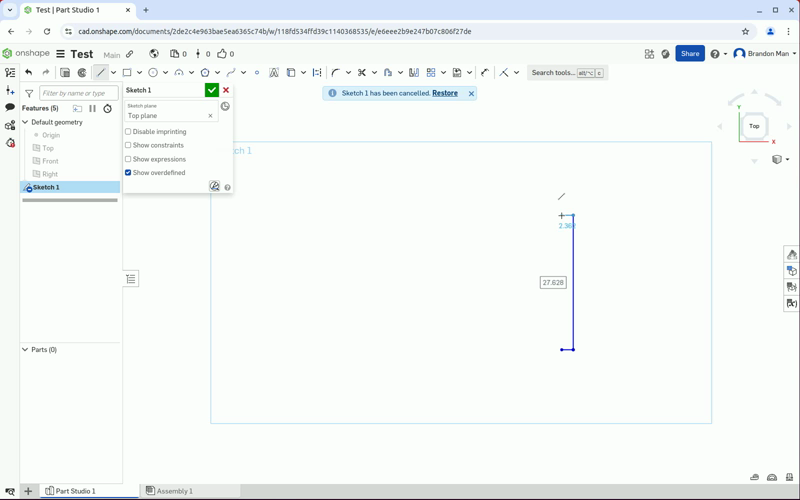
click(561, 215)
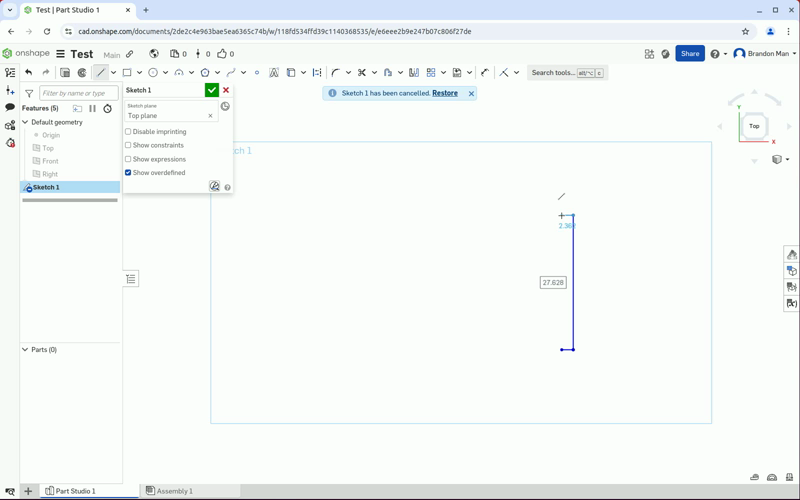
key_up(shift)
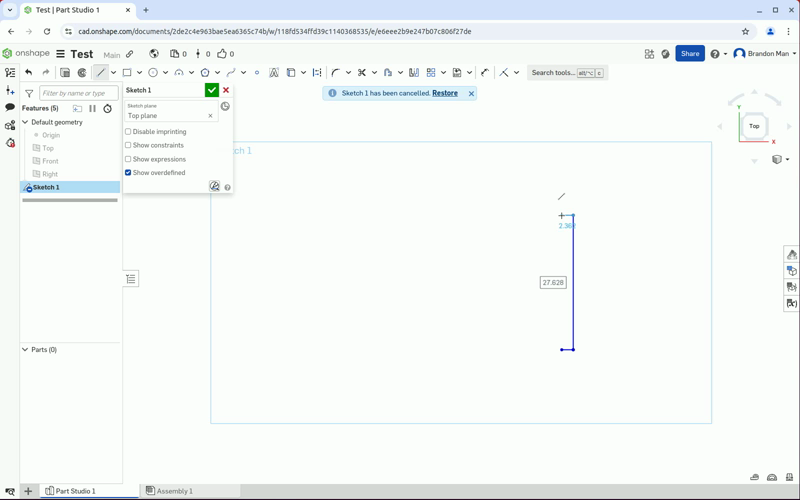
key_down(shift)
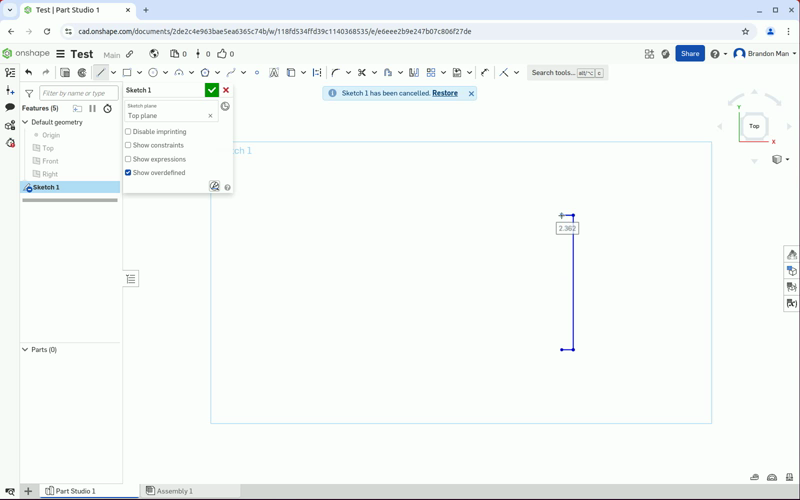
mouse_move(561, 349)
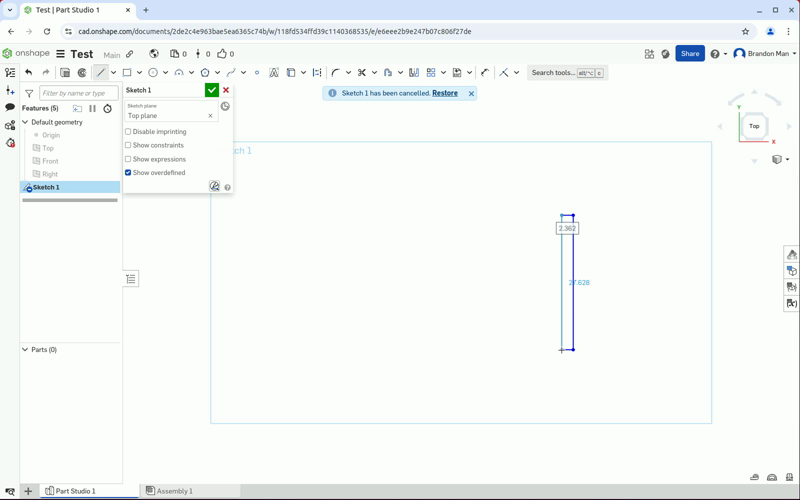
key_up(shift)
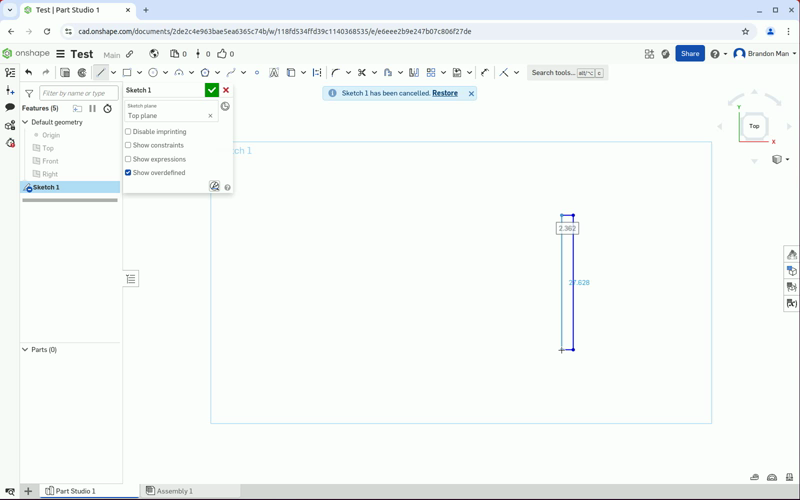
click(561, 349)
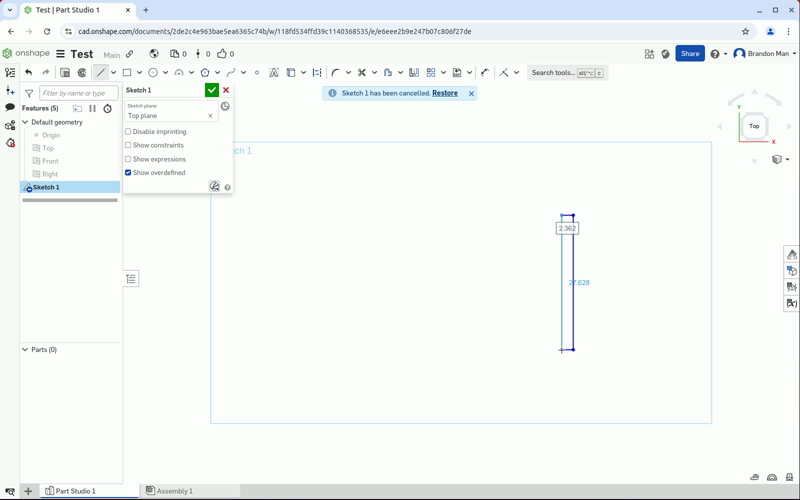
key(esc)
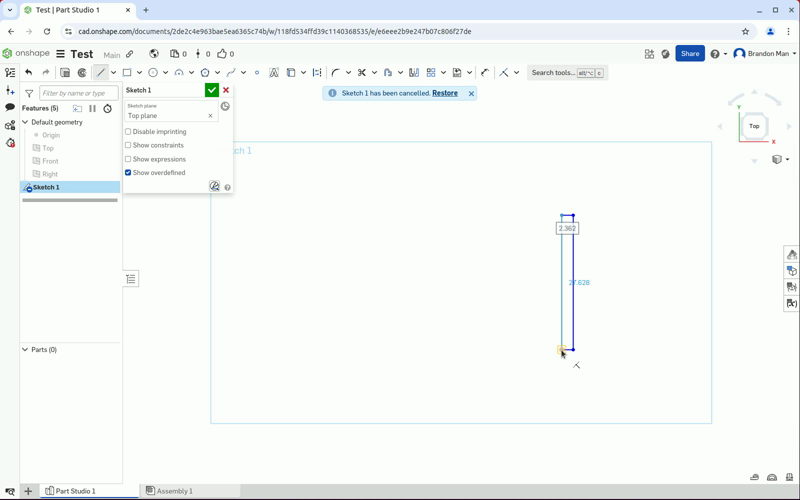
mouse_move(565, 322)
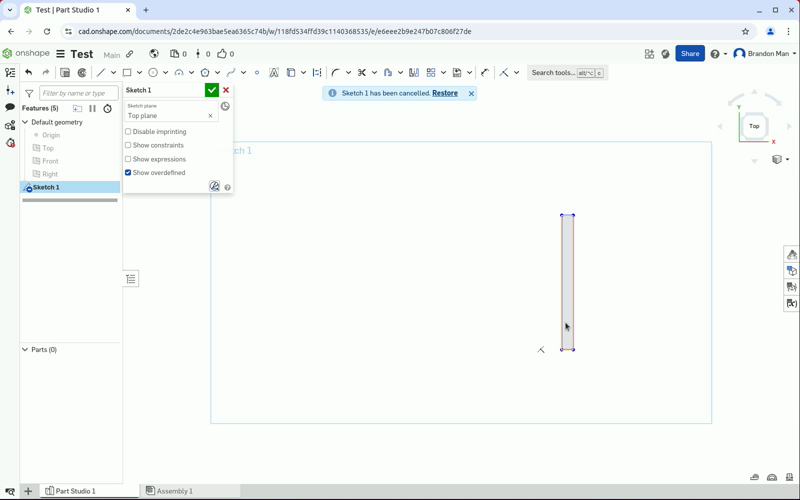
scroll(6)
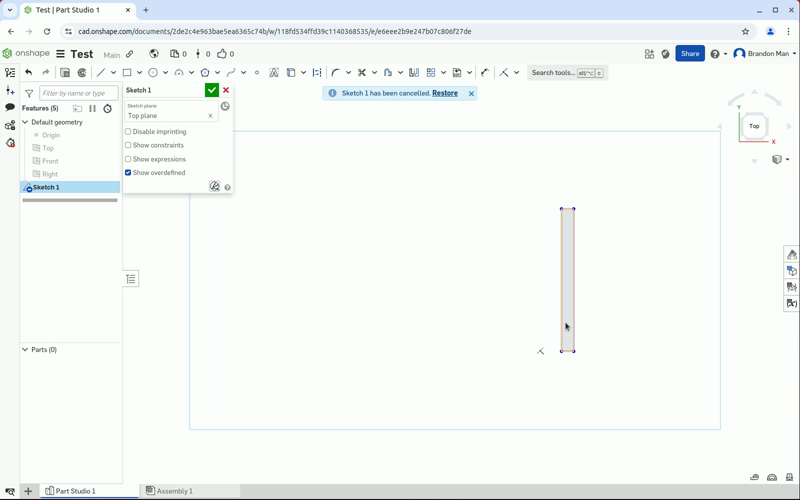
scroll(6)
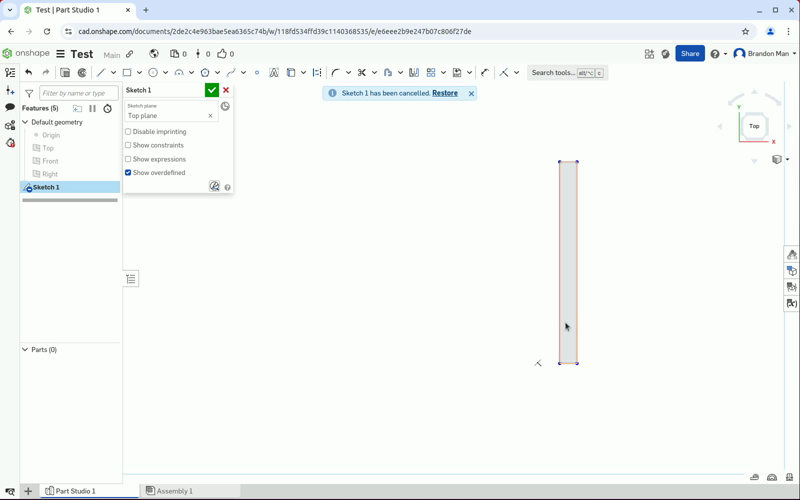
scroll(6)
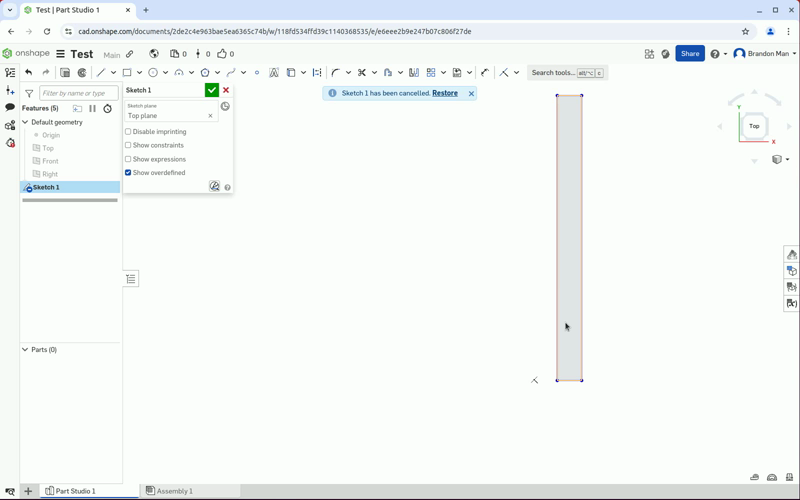
scroll(6)
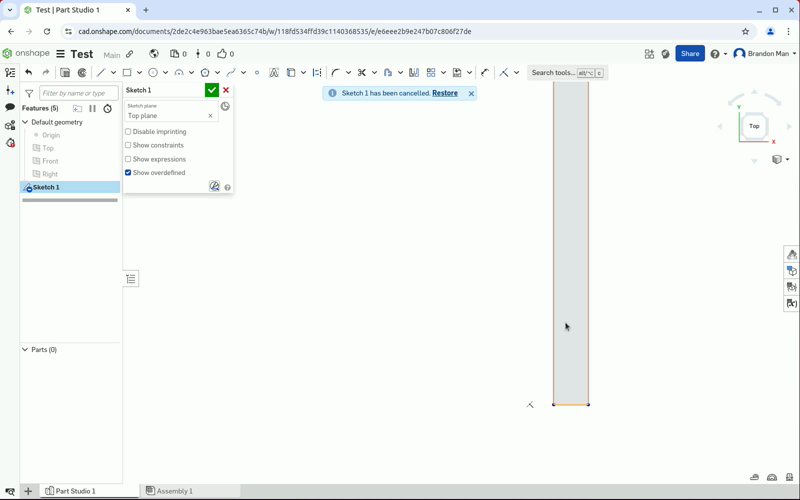
scroll(6)
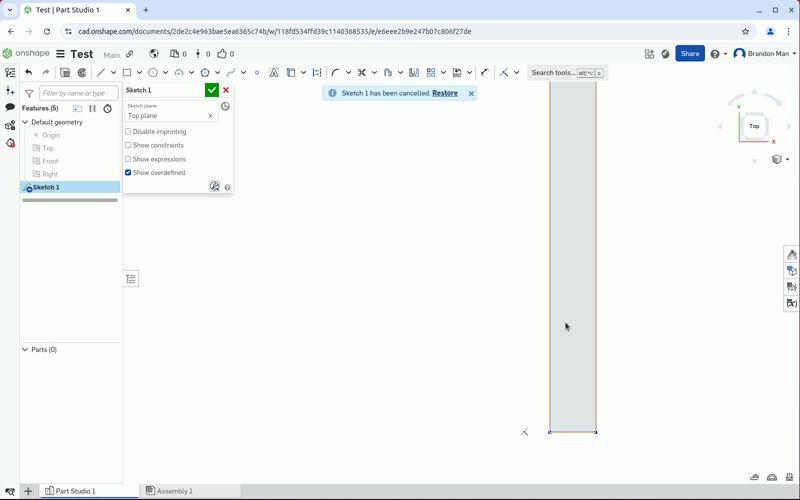
scroll(6)
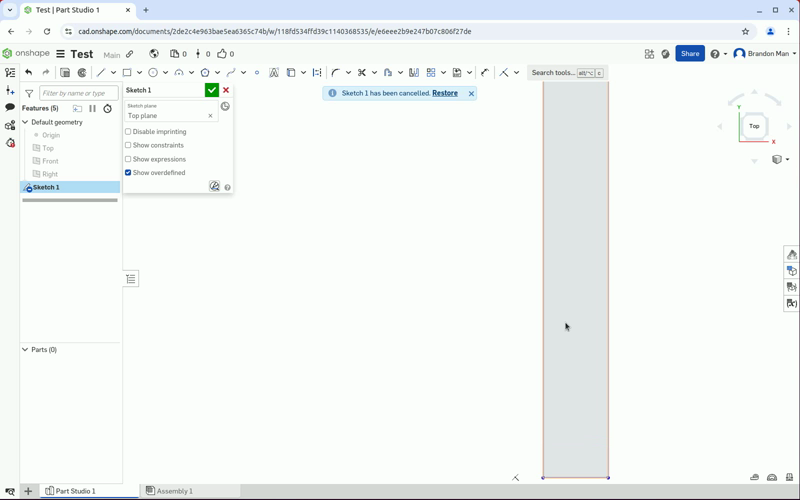
scroll(6)
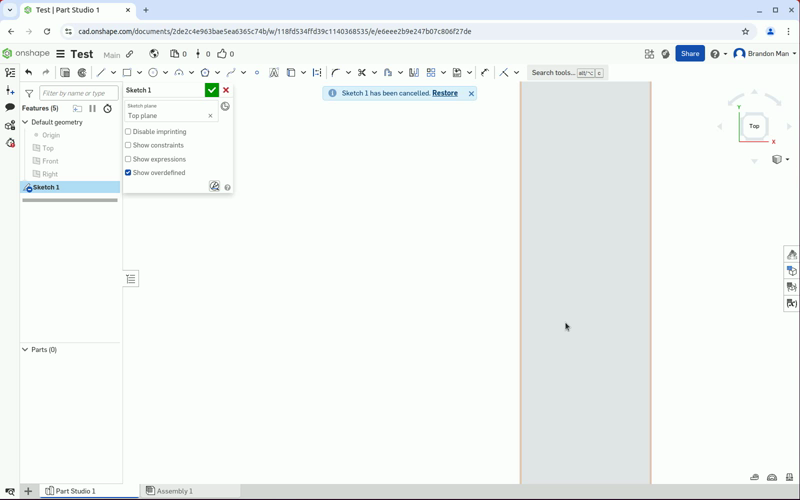
click(565, 322)
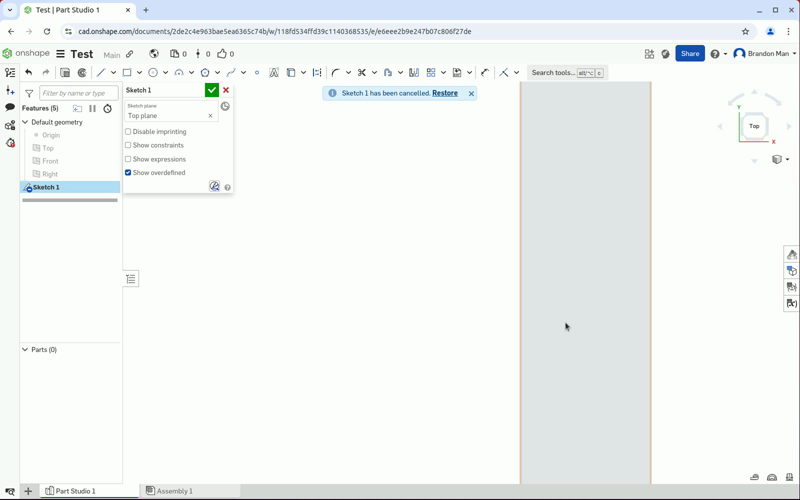
scroll(-6)
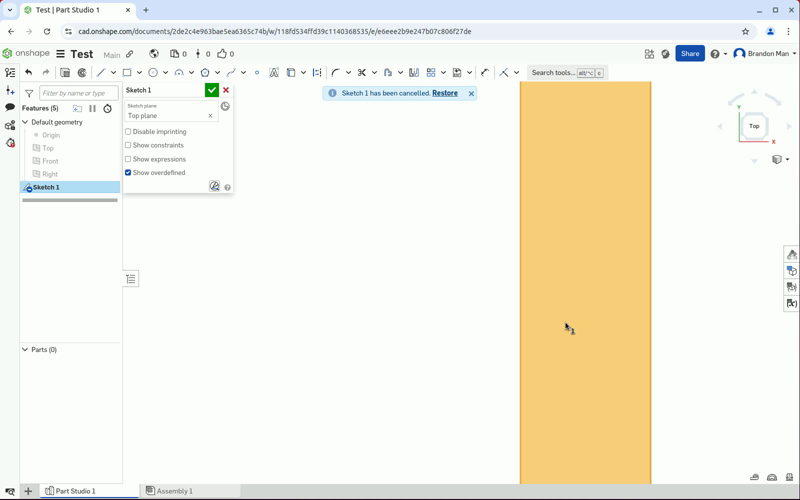
scroll(-6)
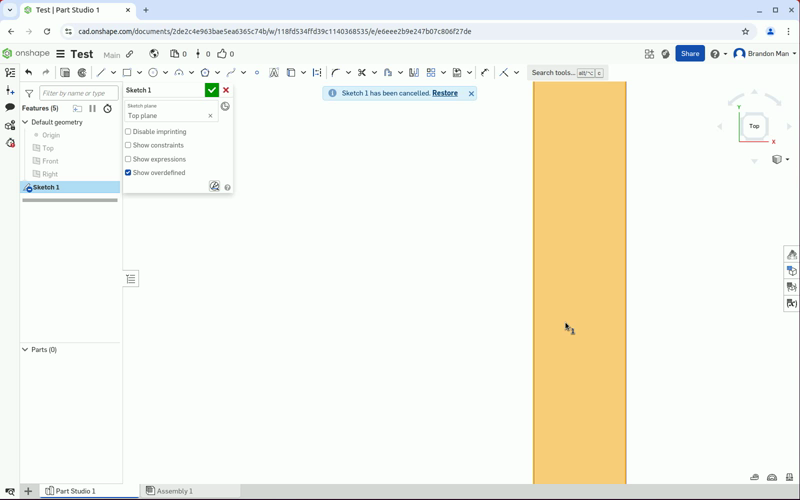
scroll(-6)
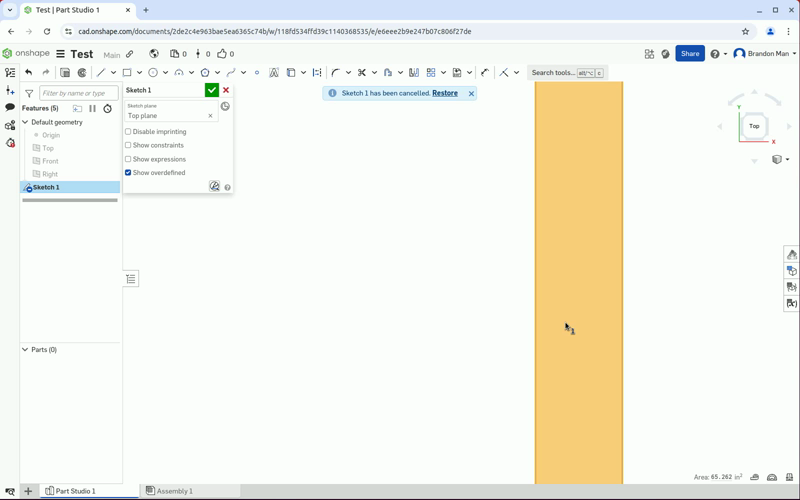
scroll(-6)
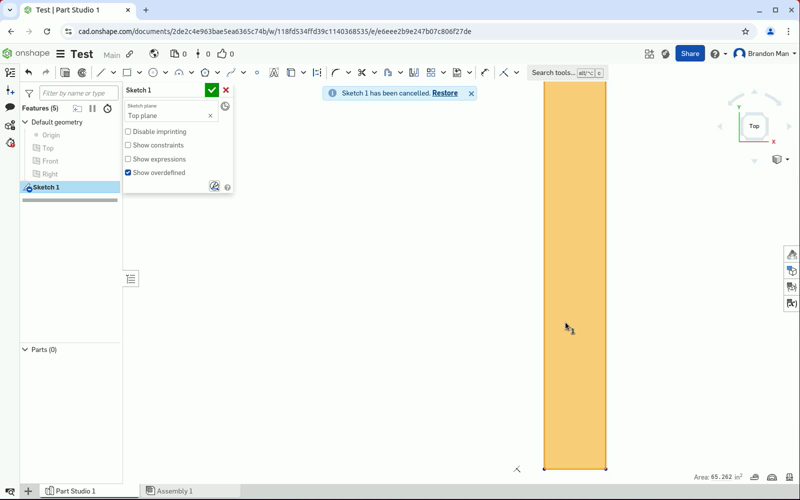
scroll(-6)
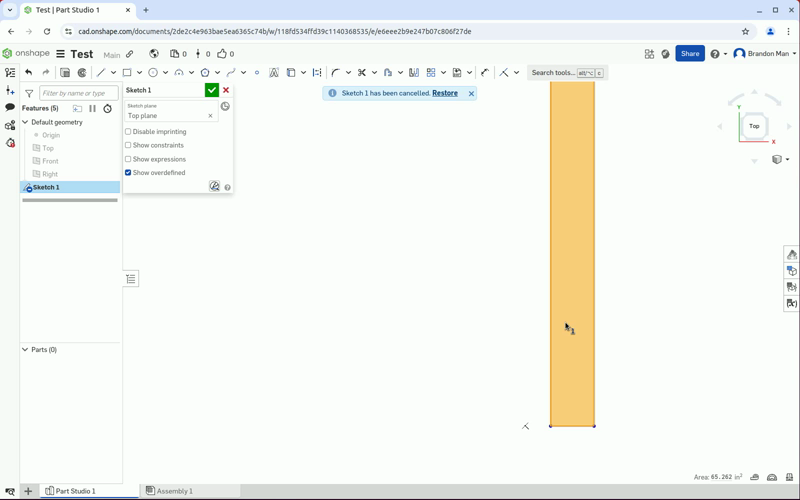
scroll(-6)
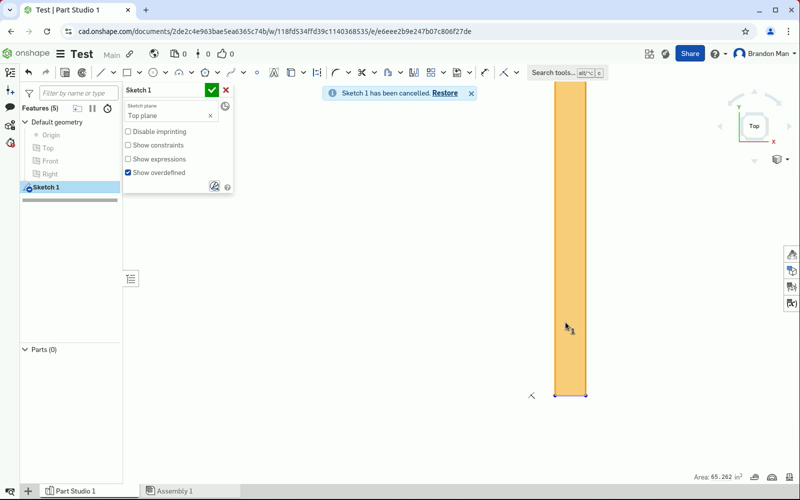
scroll(-6)
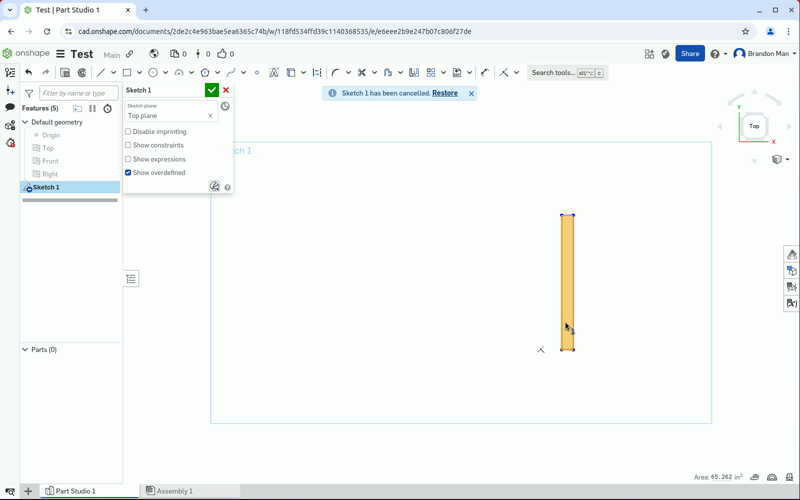
mouse_move(73, 352)
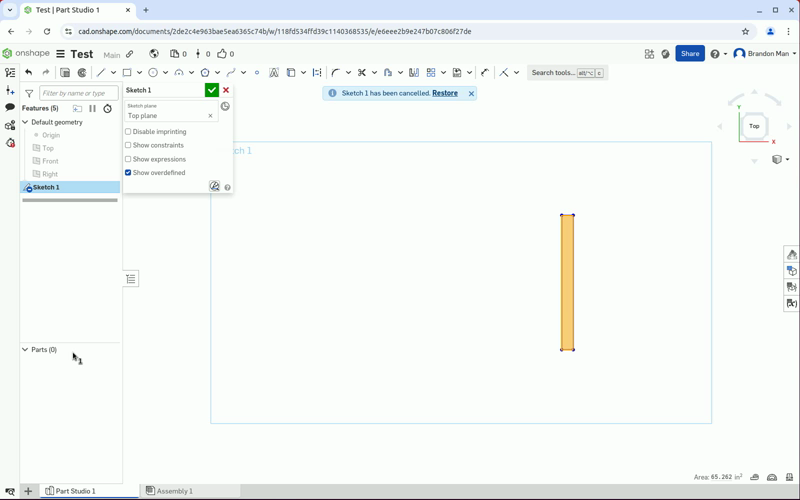
key(shift+y)
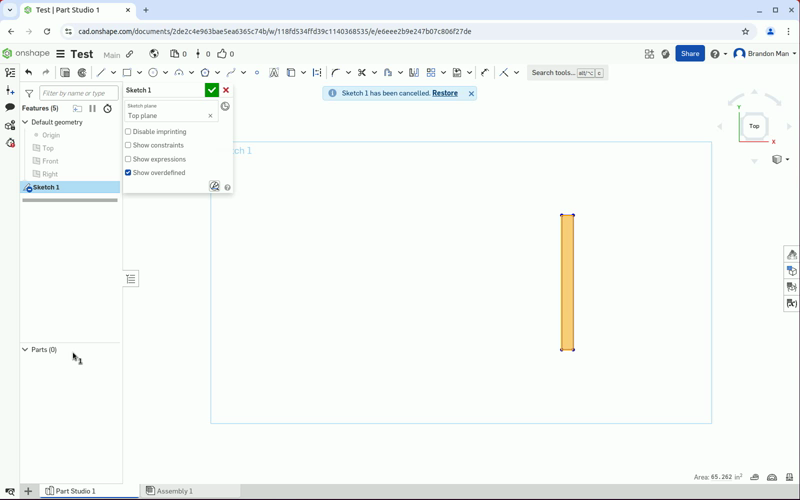
key(shift+e)
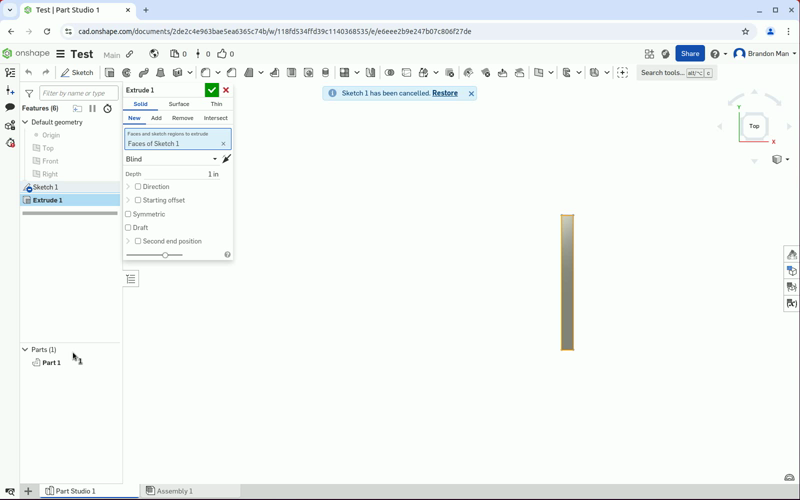
mouse_move(143, 106)
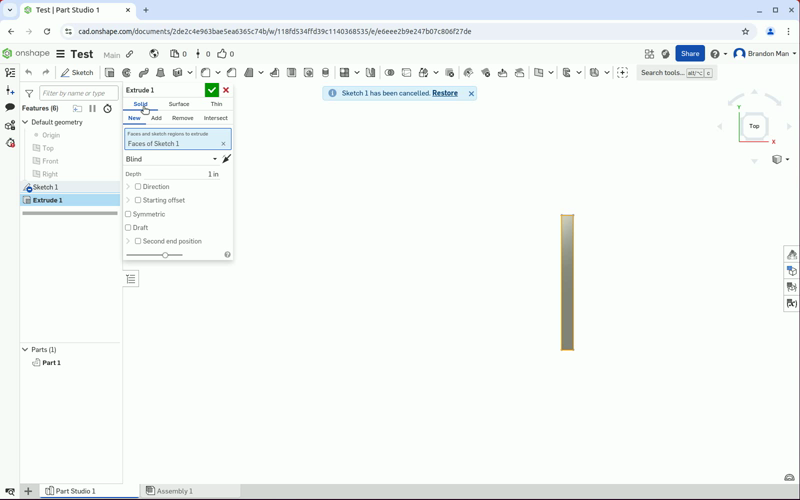
click(143, 106)
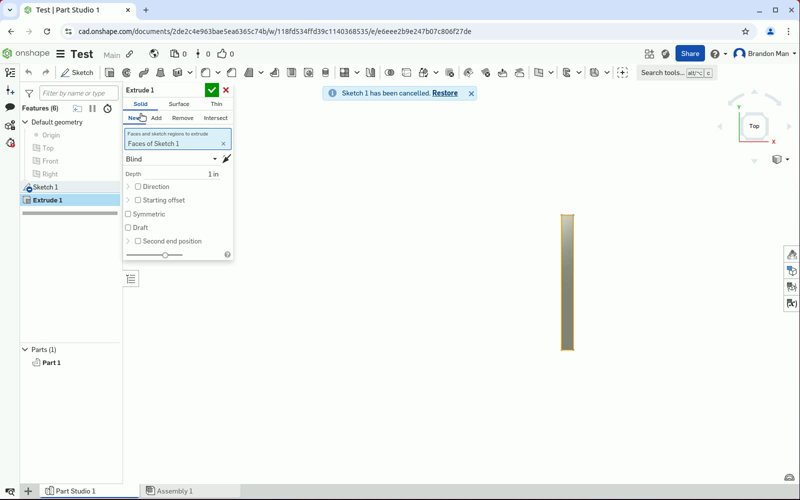
mouse_move(137, 120)
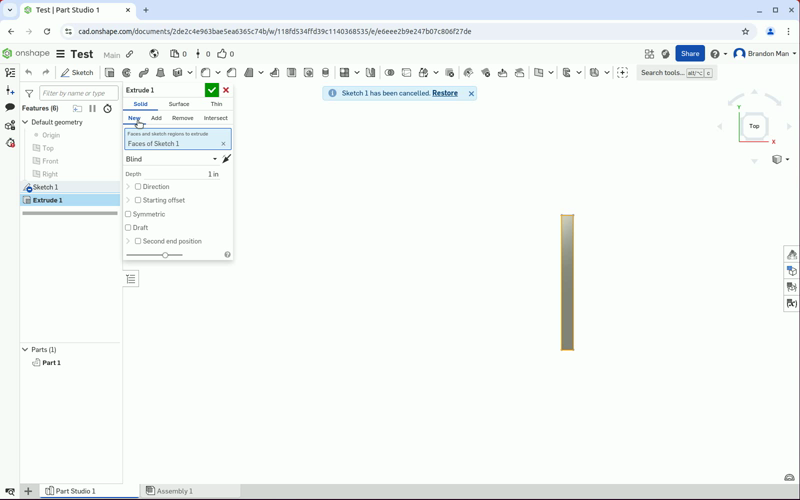
click(137, 120)
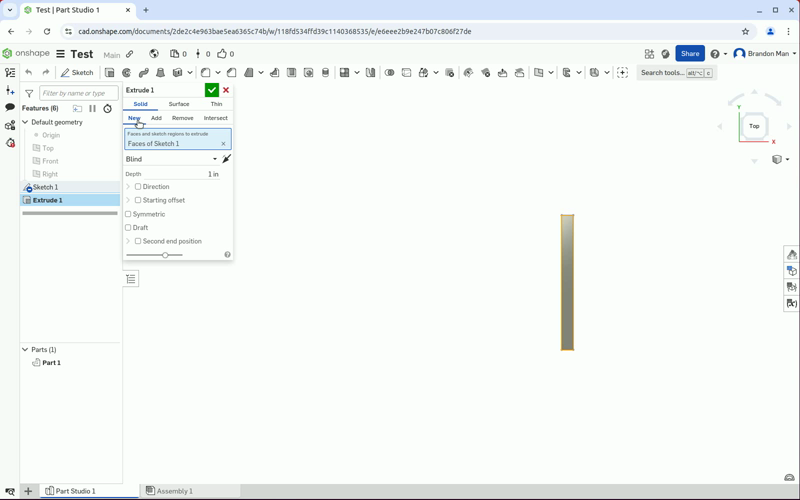
key(tab, 4)
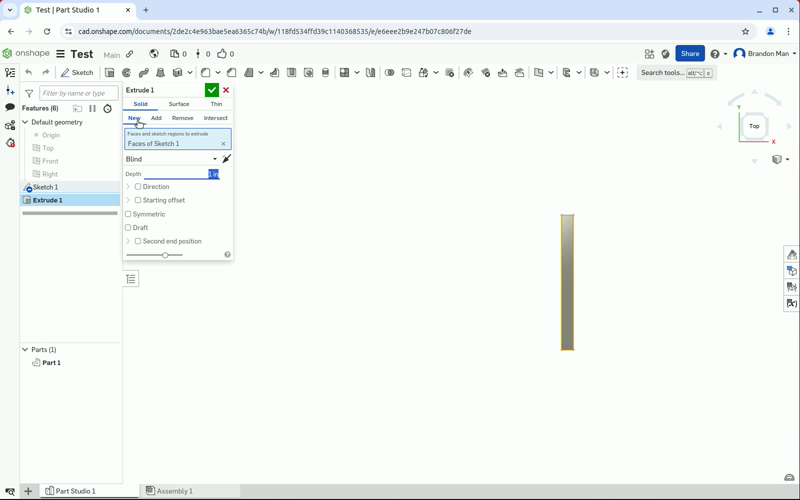
text(5.055)
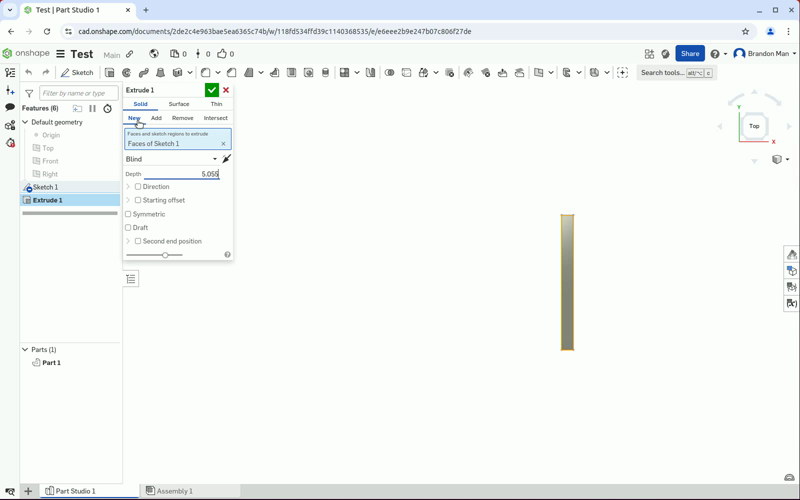
key(enter)
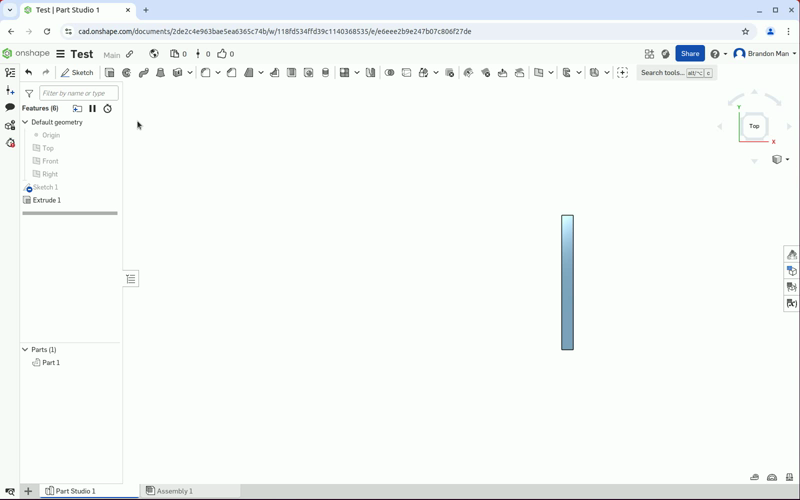
key(shift+h)
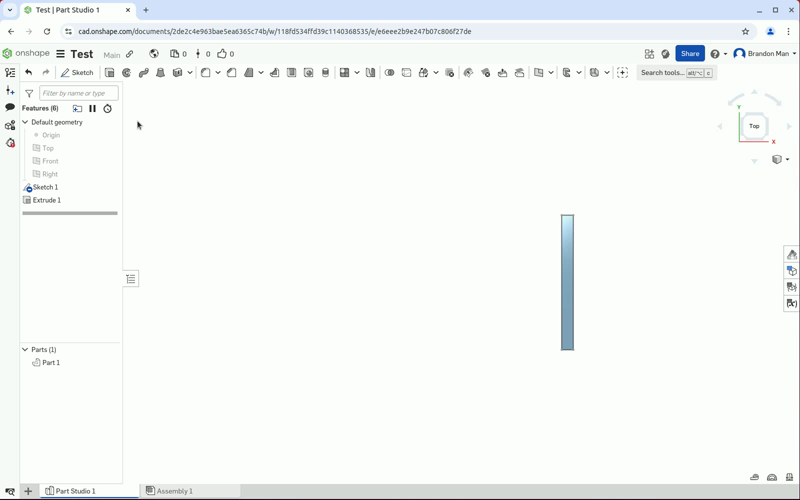
key(shift+h)
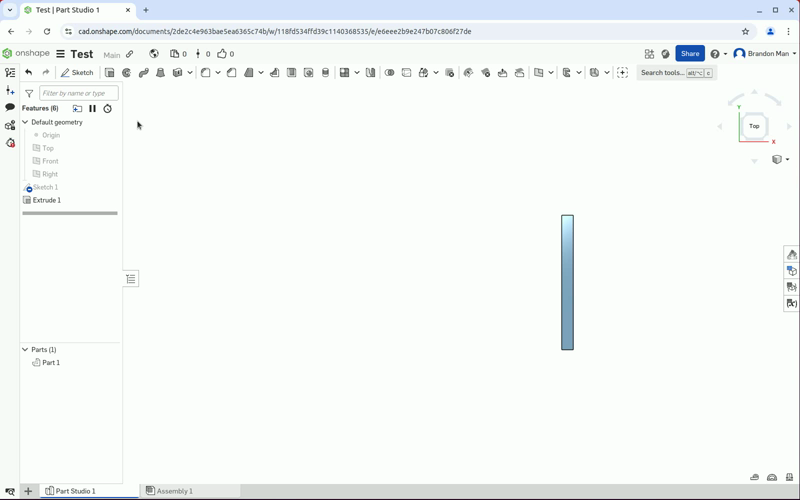
mouse_move(73, 189)
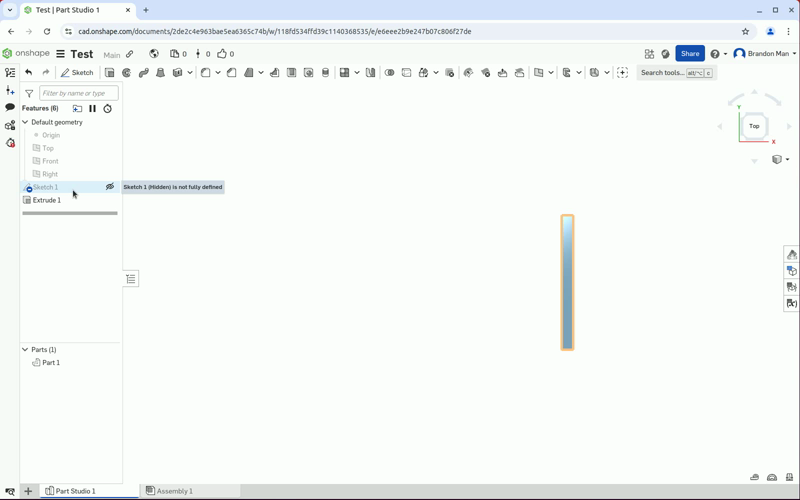
click(73, 189)
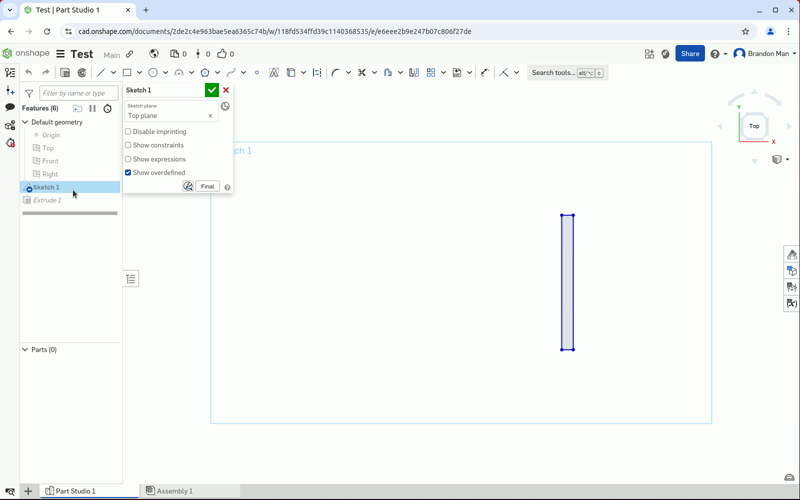
mouse_move(229, 92)
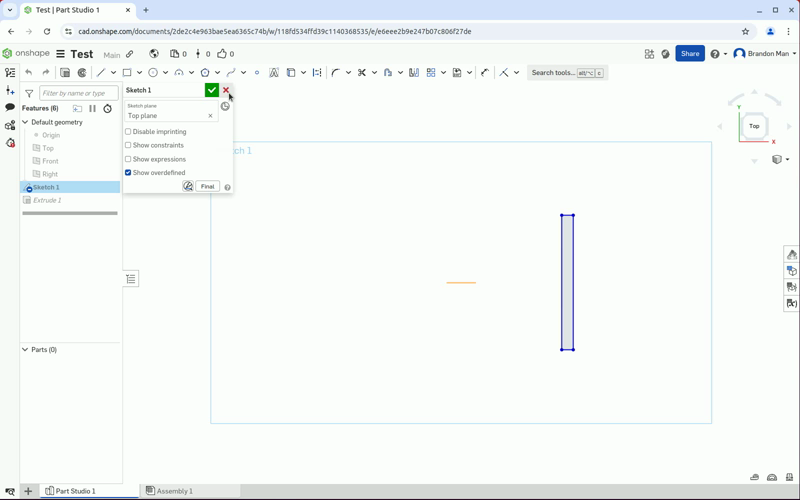
click(229, 92)
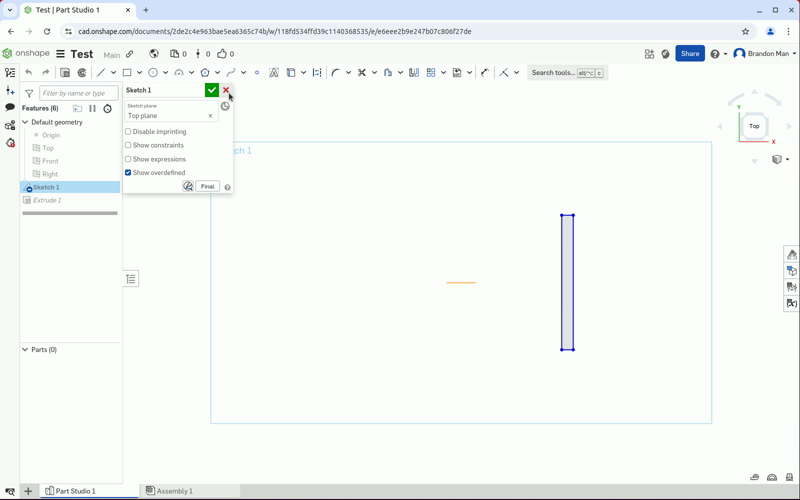
key(shift+s)
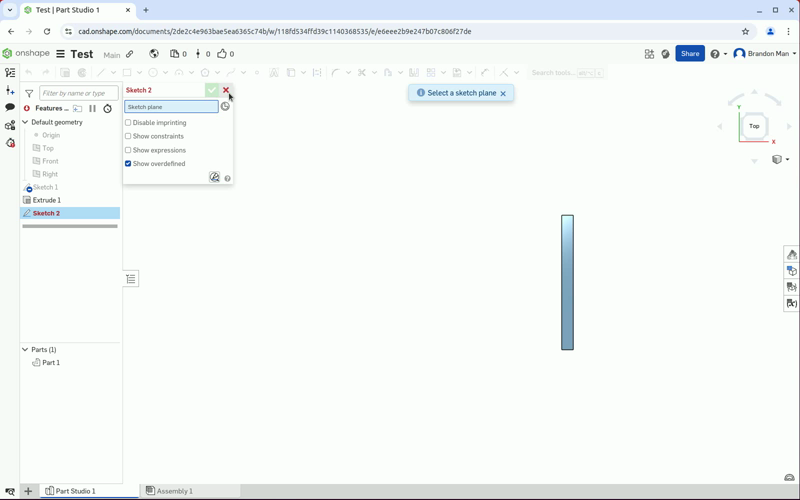
mouse_move(73, 150)
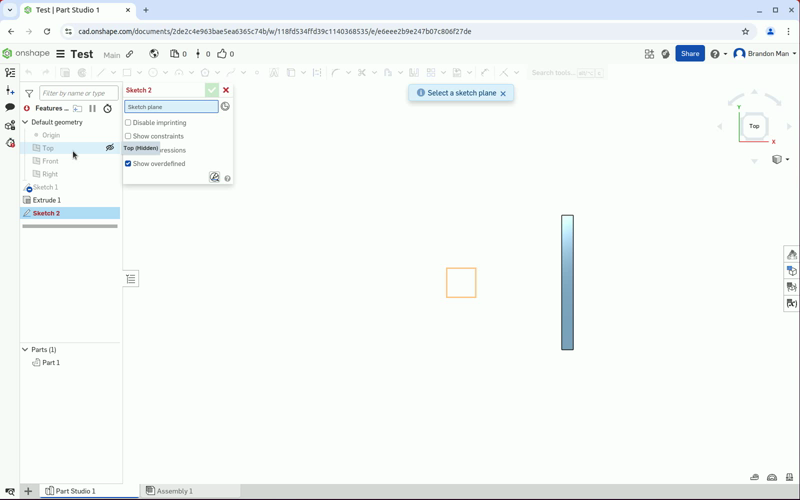
click(73, 150)
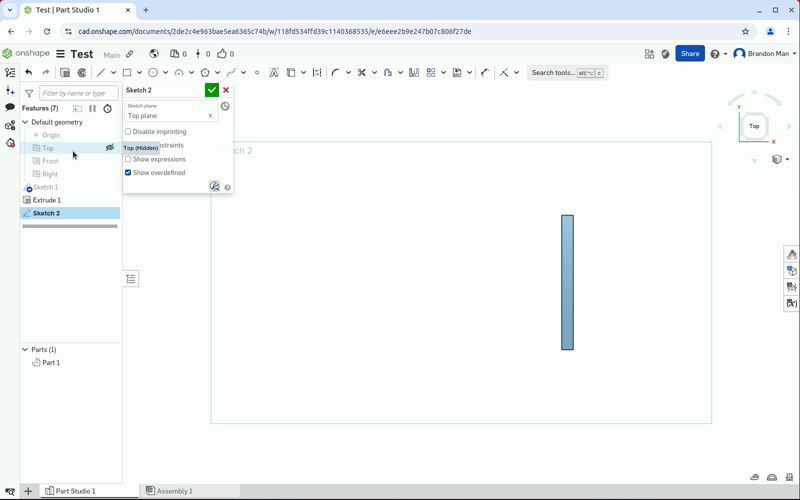
mouse_move(73, 352)
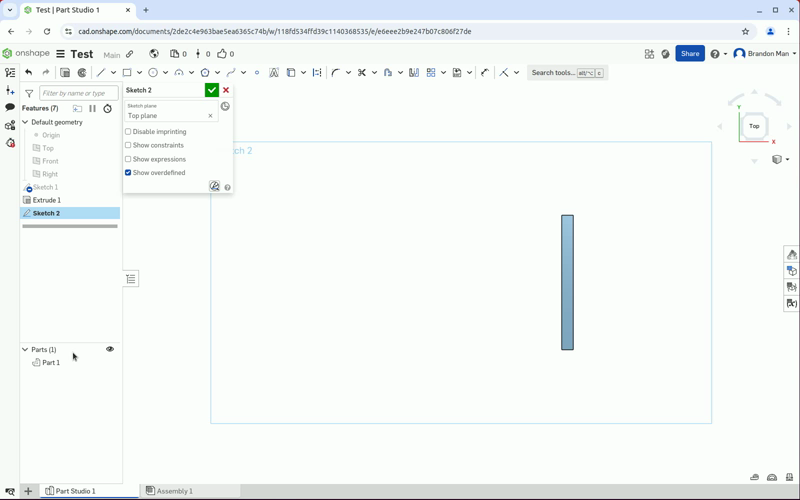
key(y)
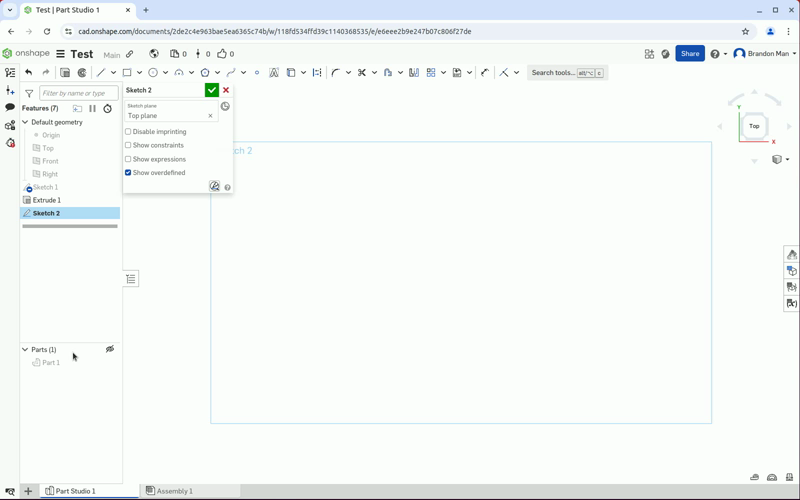
key(l)
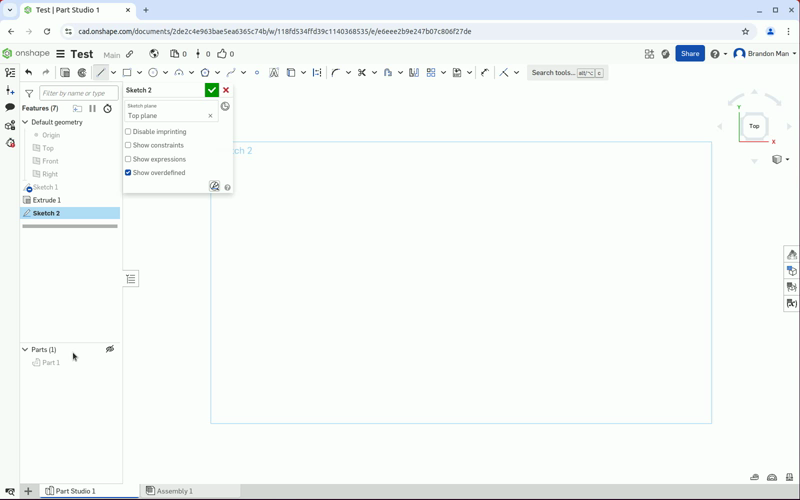
key_down(shift)
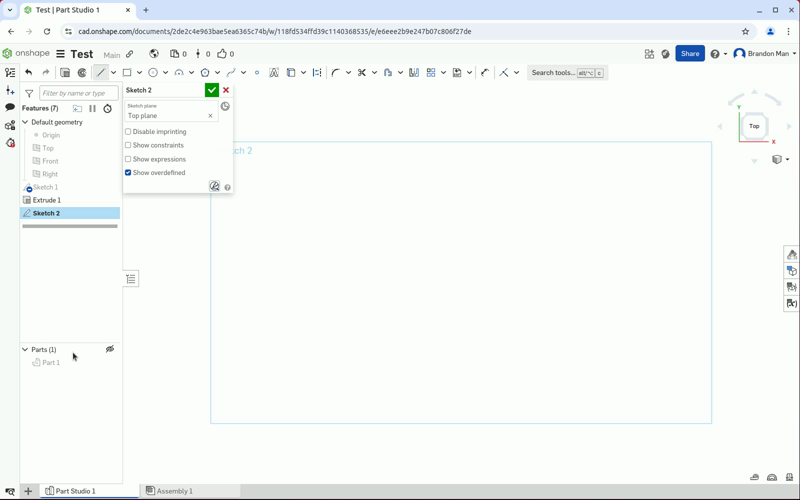
mouse_move(349, 361)
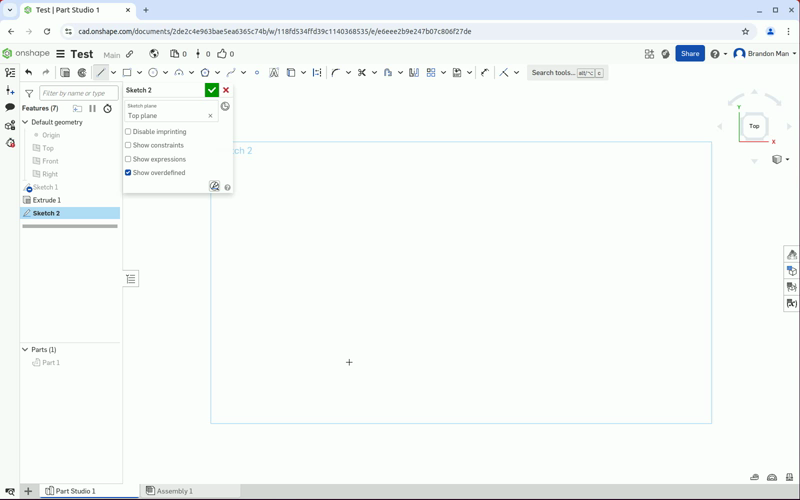
click(349, 361)
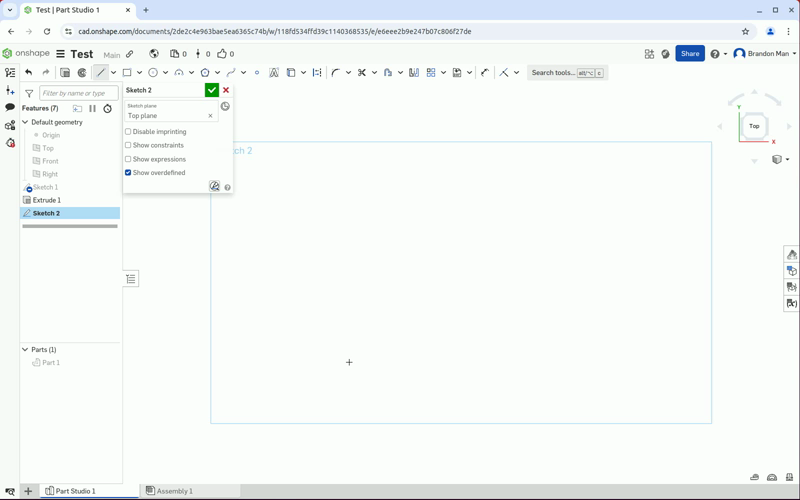
key_up(shift)
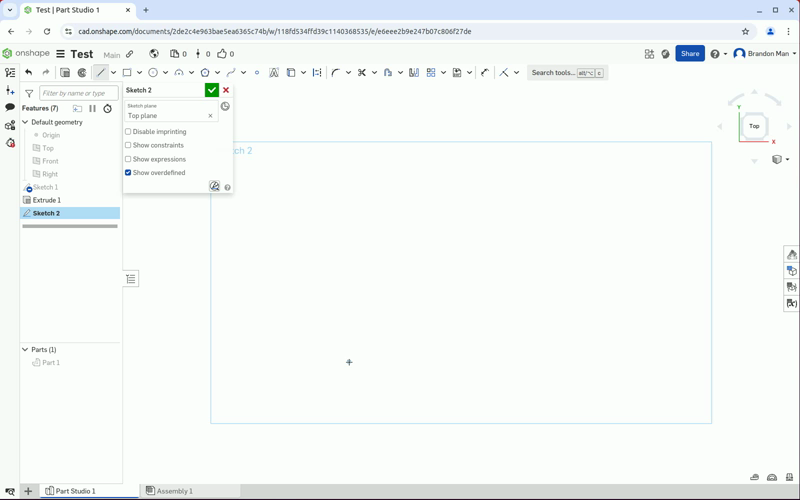
key_down(shift)
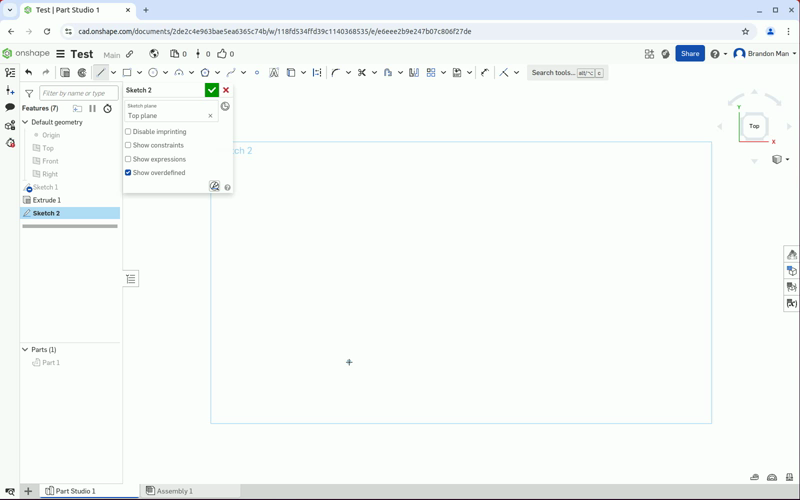
mouse_move(572, 361)
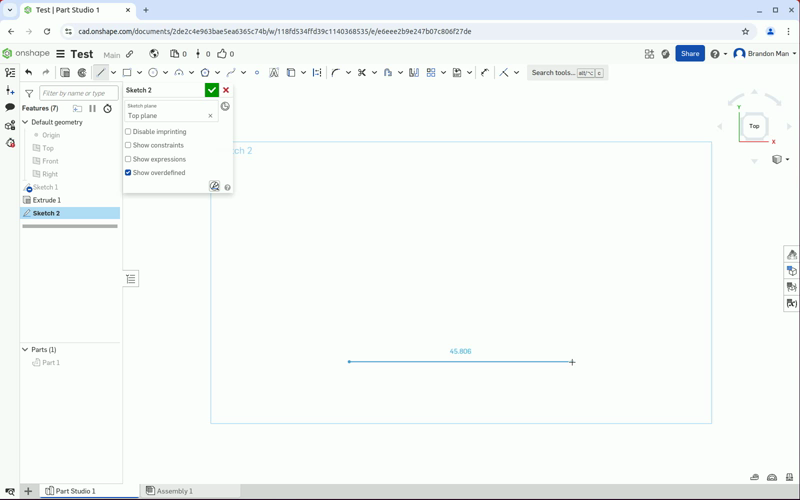
click(572, 361)
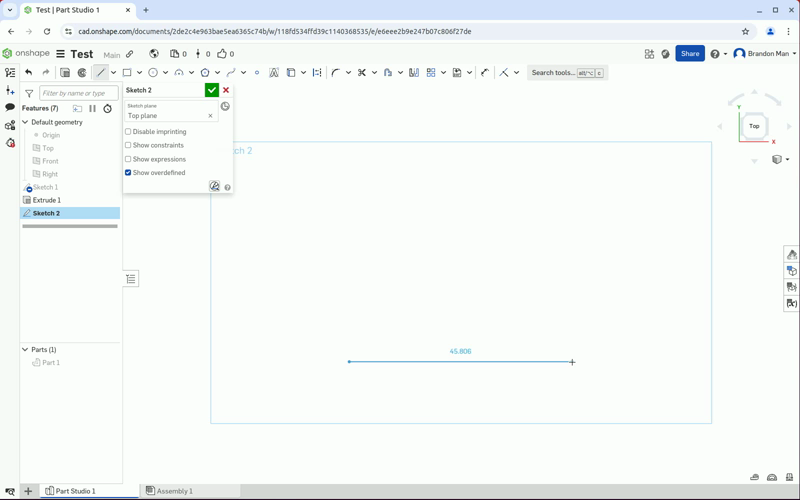
key_up(shift)
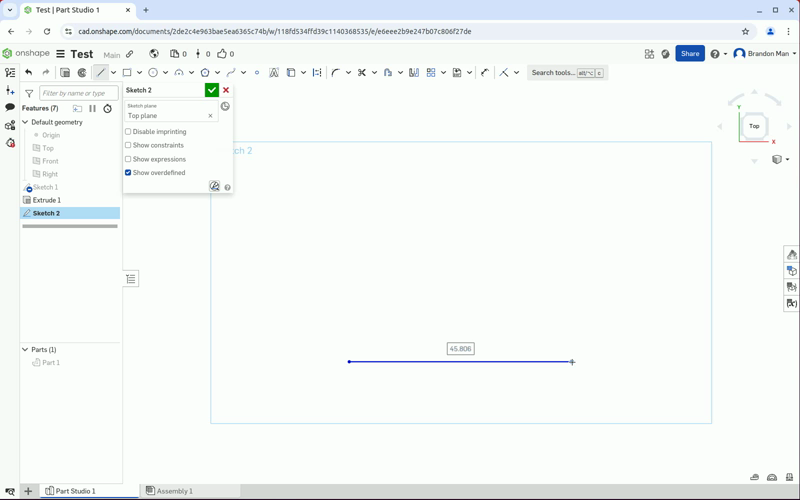
key_down(shift)
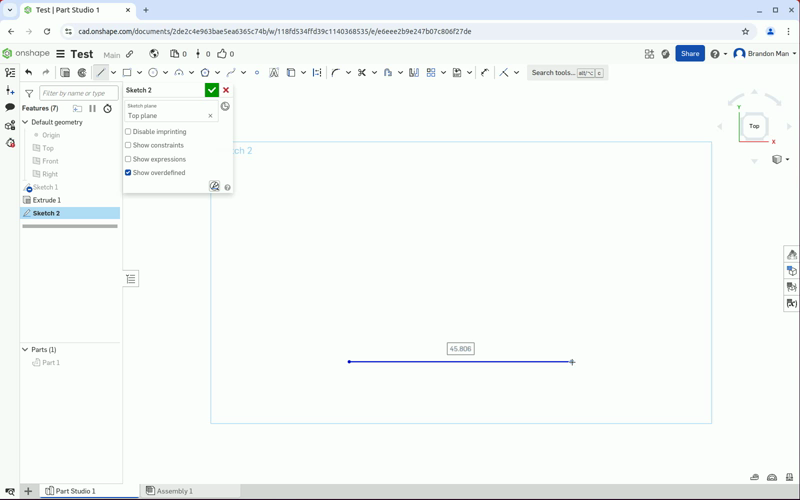
mouse_move(589, 361)
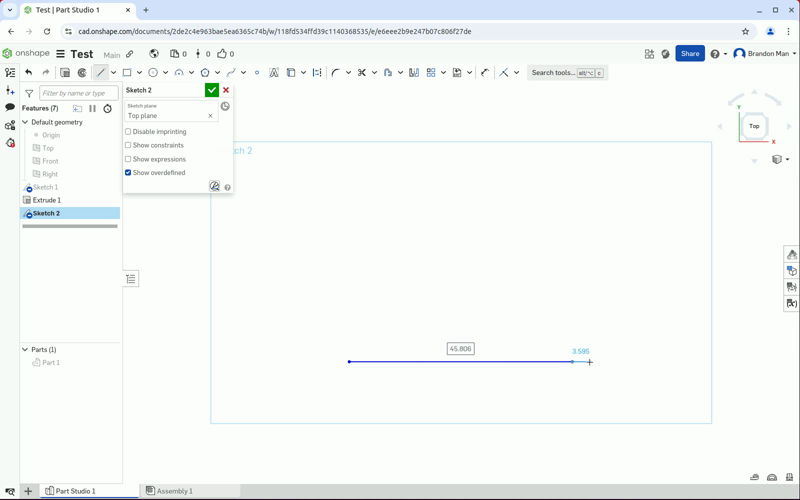
mouse_move(572, 349)
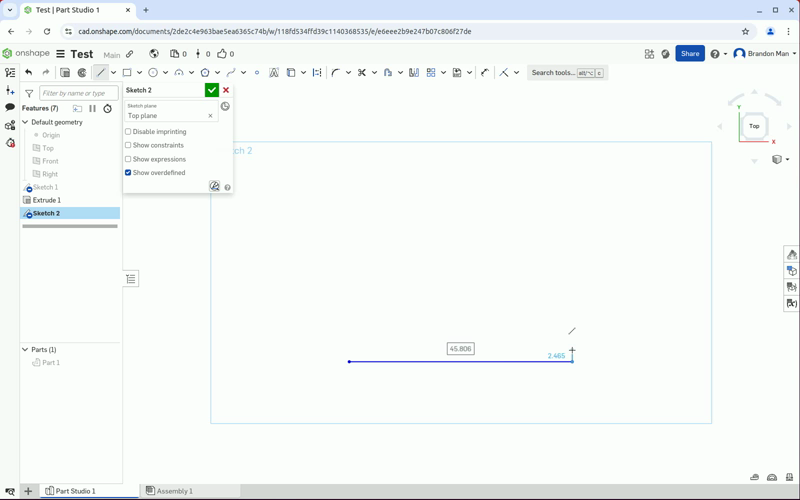
click(572, 349)
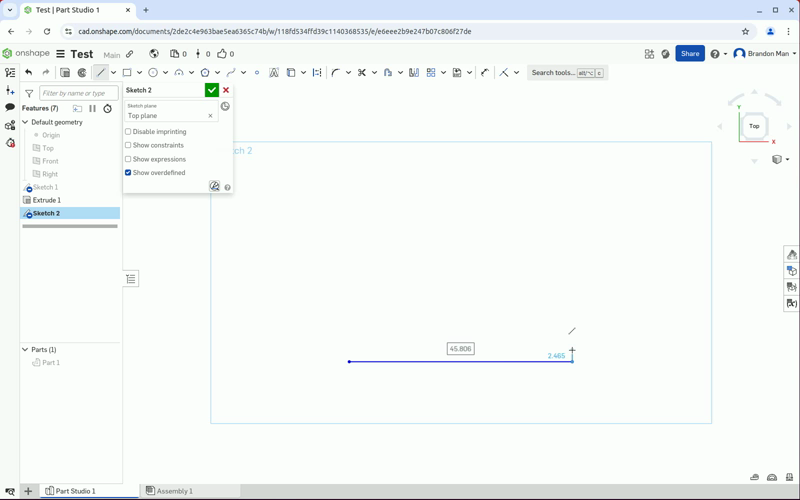
key_up(shift)
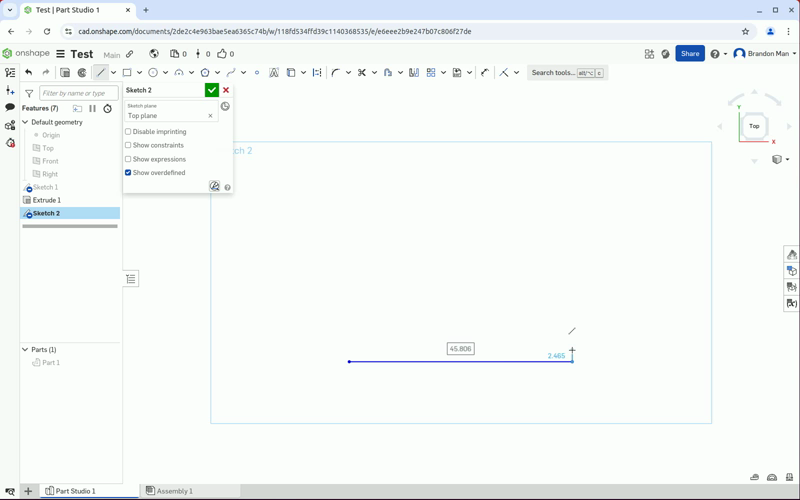
key_down(shift)
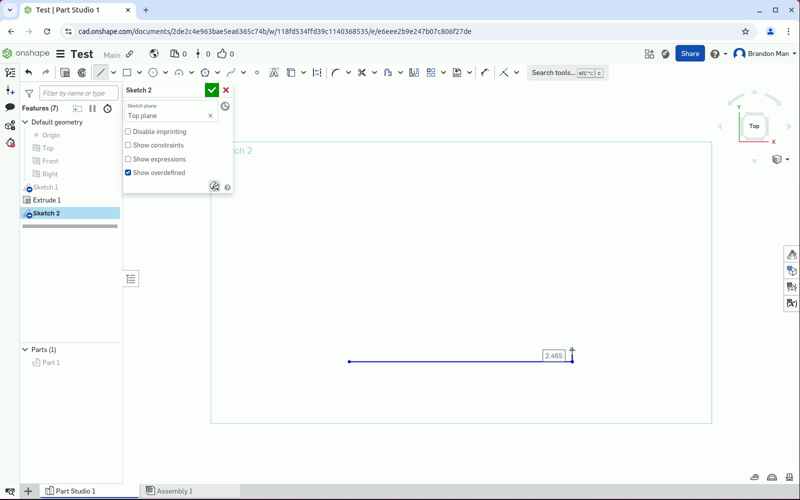
mouse_move(589, 349)
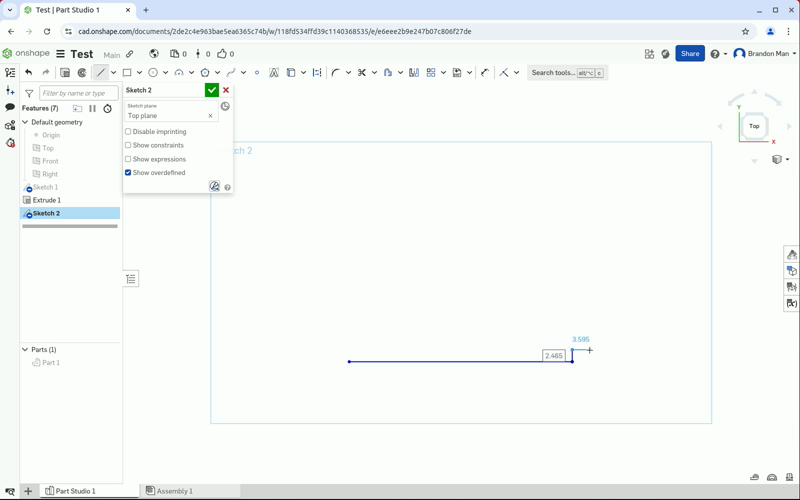
mouse_move(560, 349)
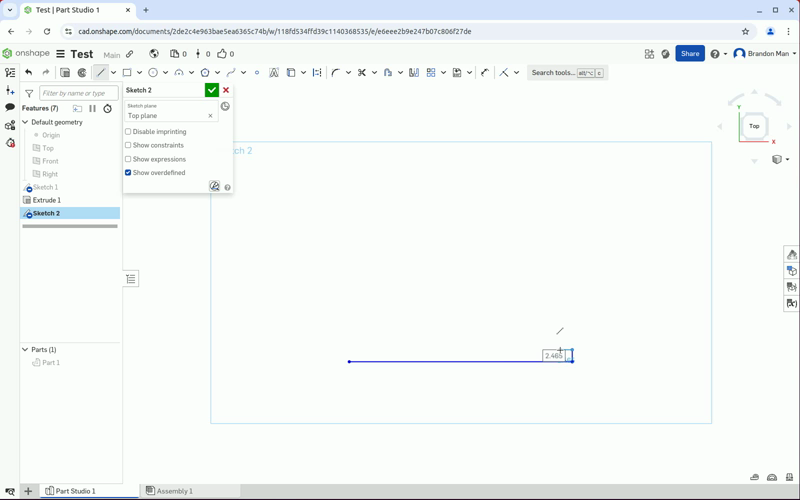
click(560, 349)
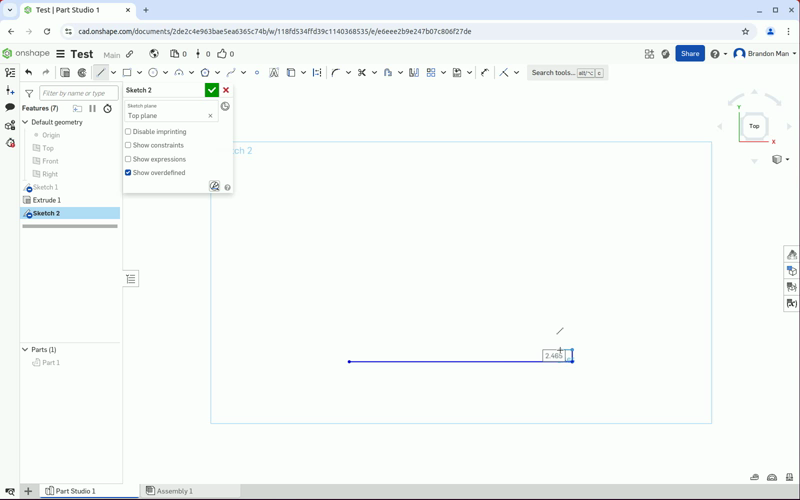
key_up(shift)
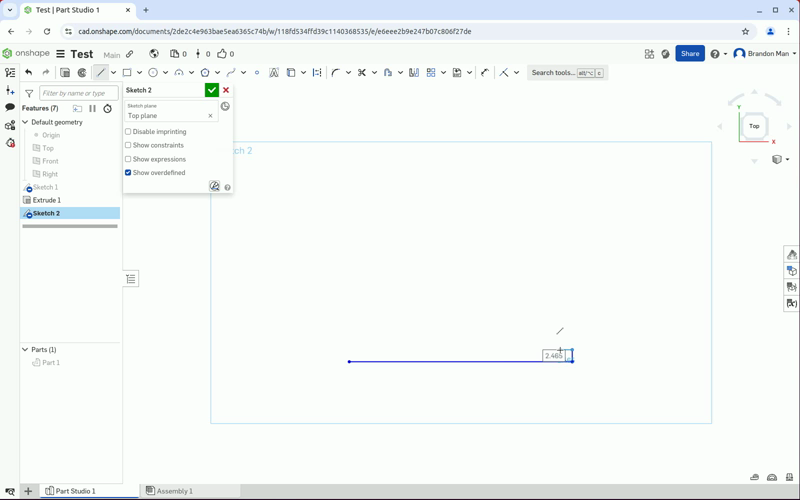
key_down(shift)
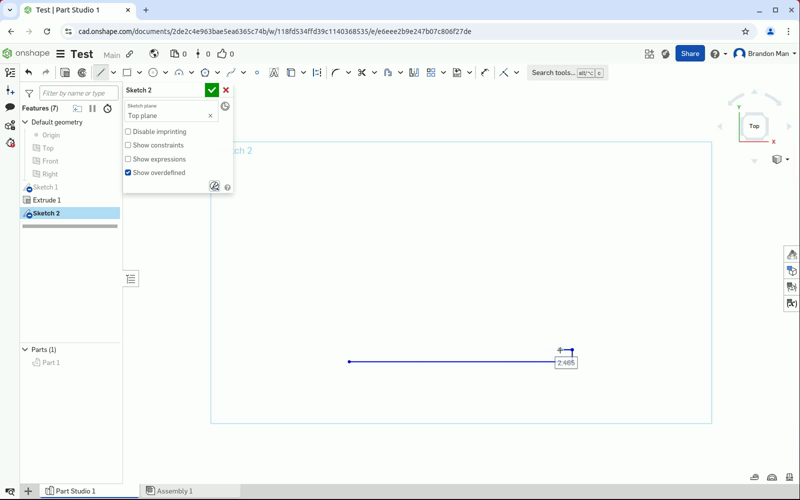
mouse_move(361, 349)
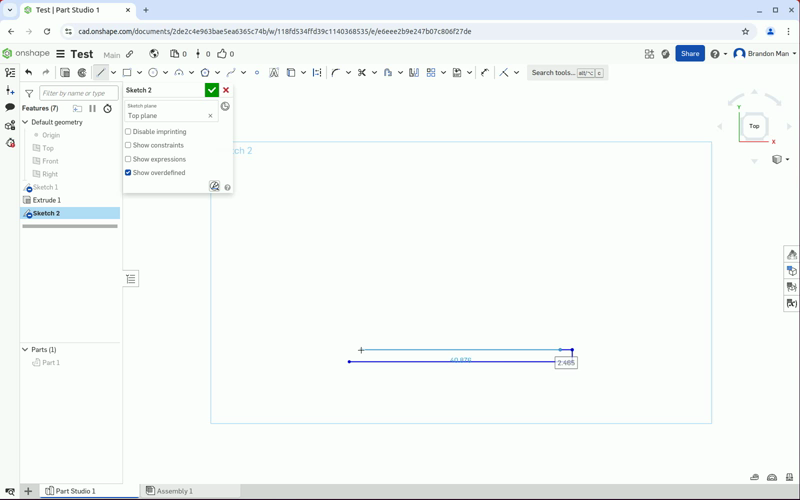
click(361, 349)
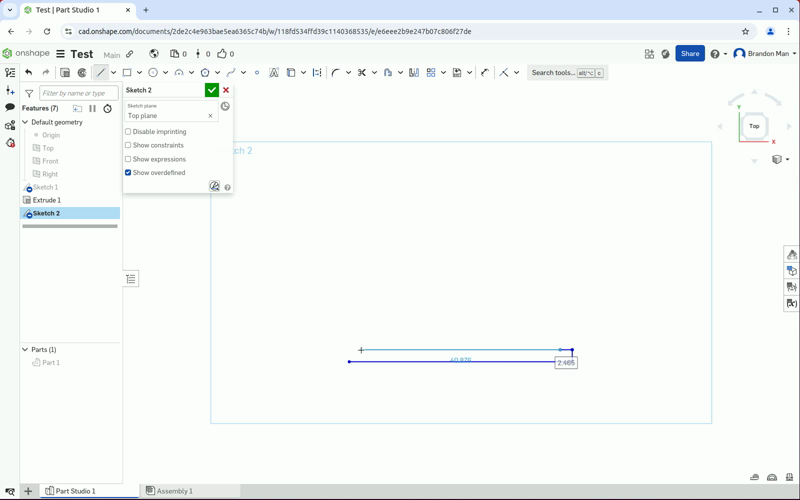
key_up(shift)
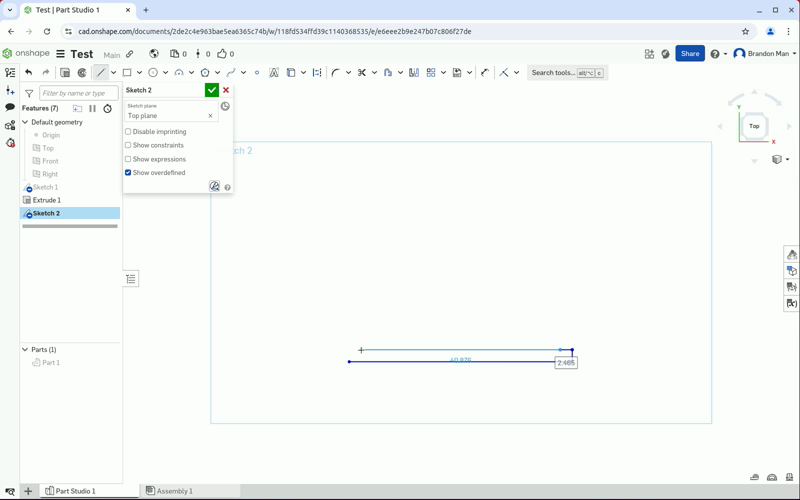
key_down(shift)
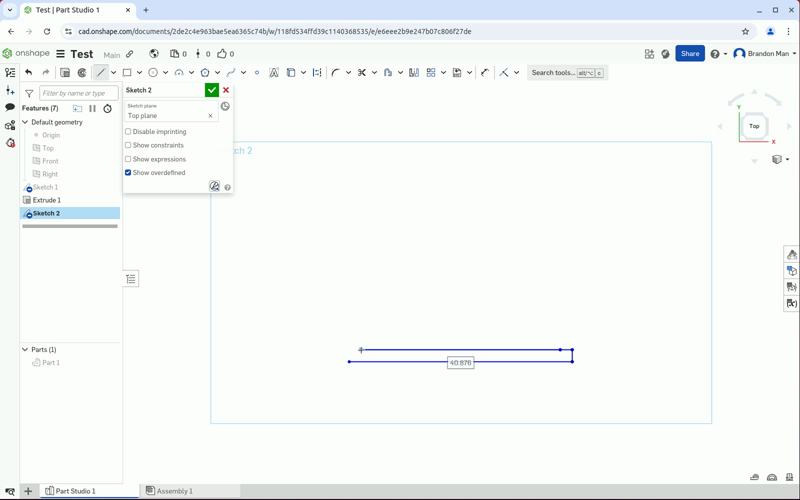
mouse_move(391, 349)
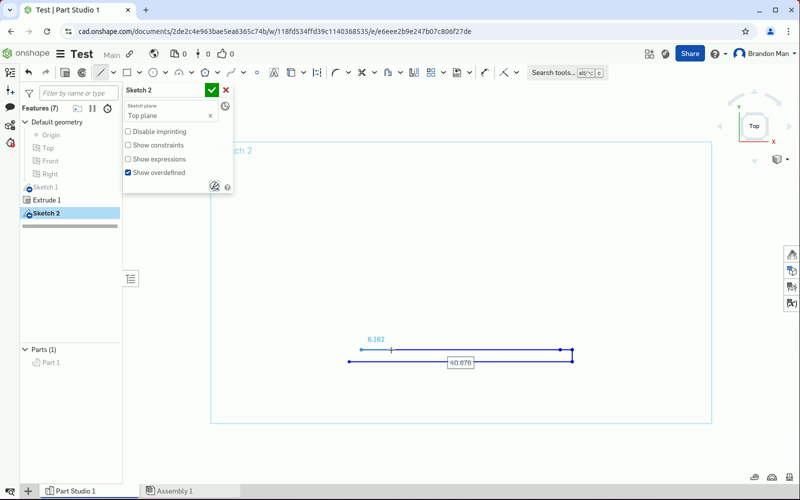
mouse_move(349, 349)
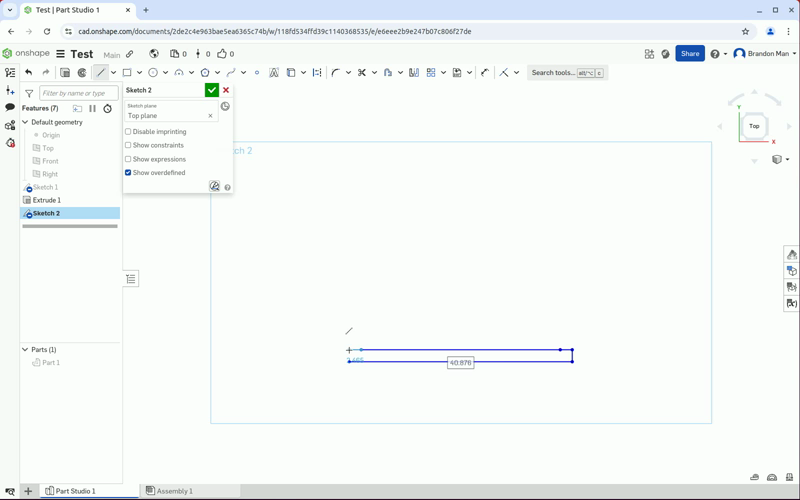
click(349, 349)
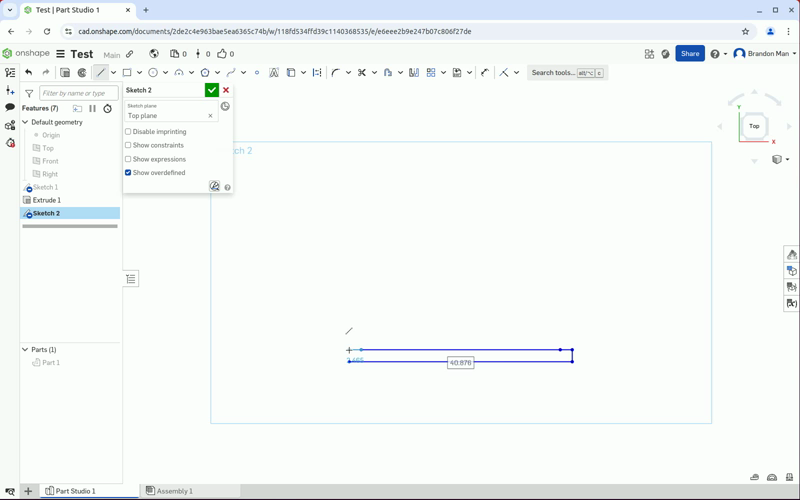
key_up(shift)
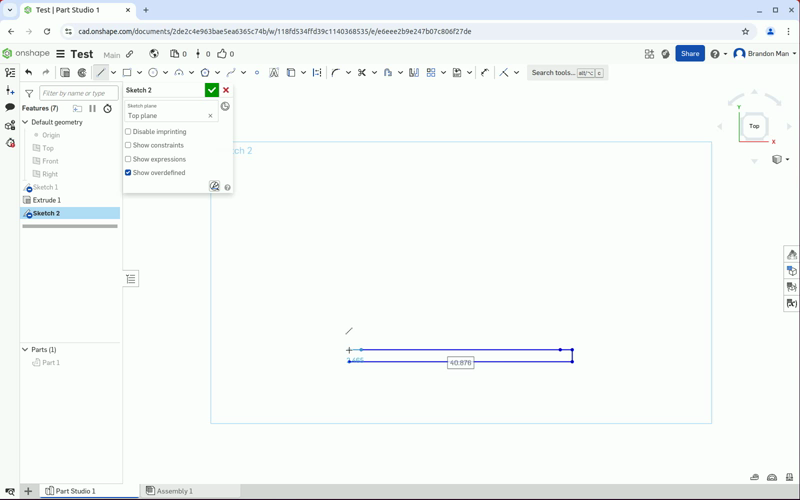
mouse_move(379, 349)
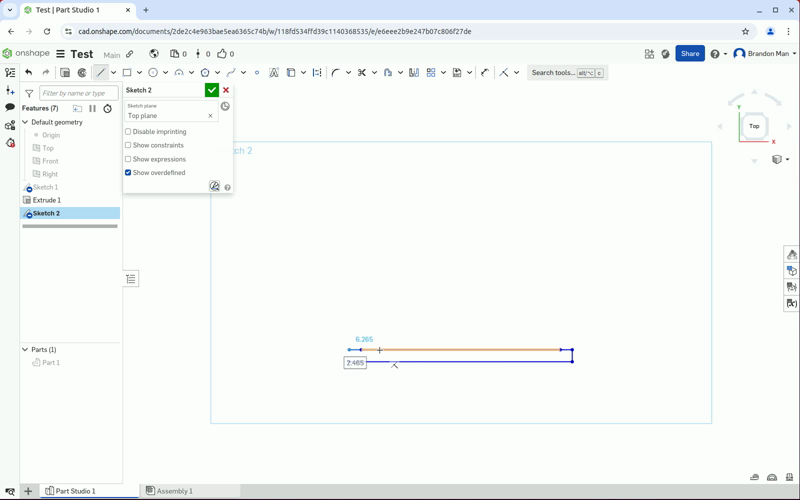
key_down(shift)
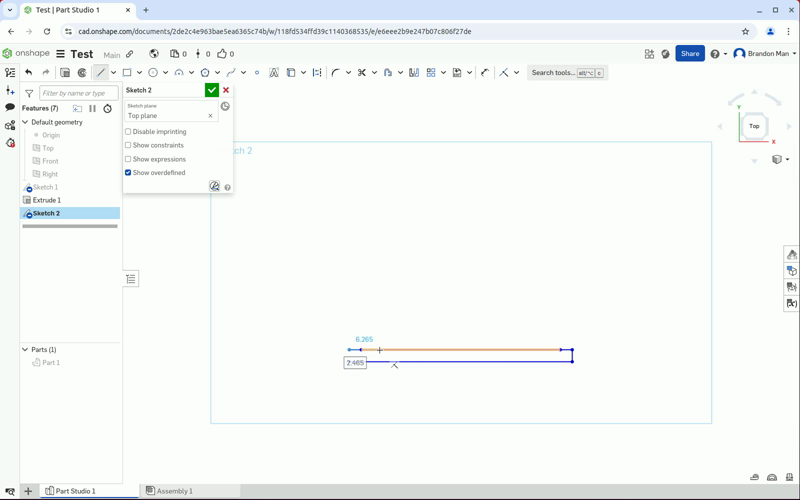
mouse_move(349, 361)
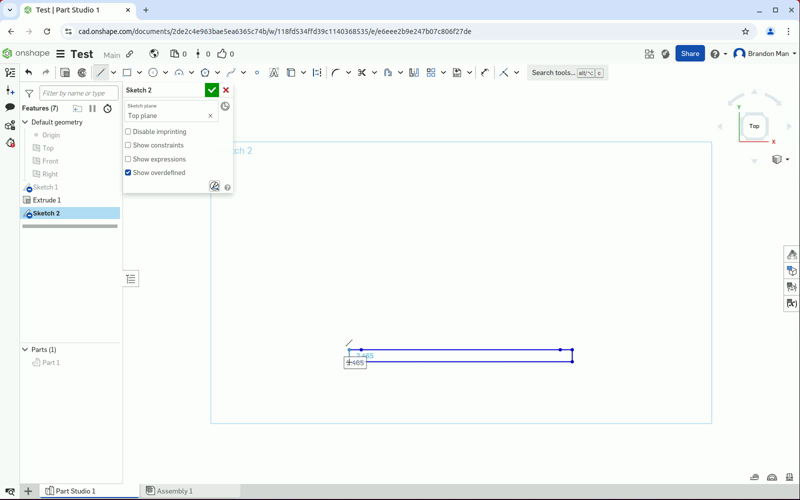
key_up(shift)
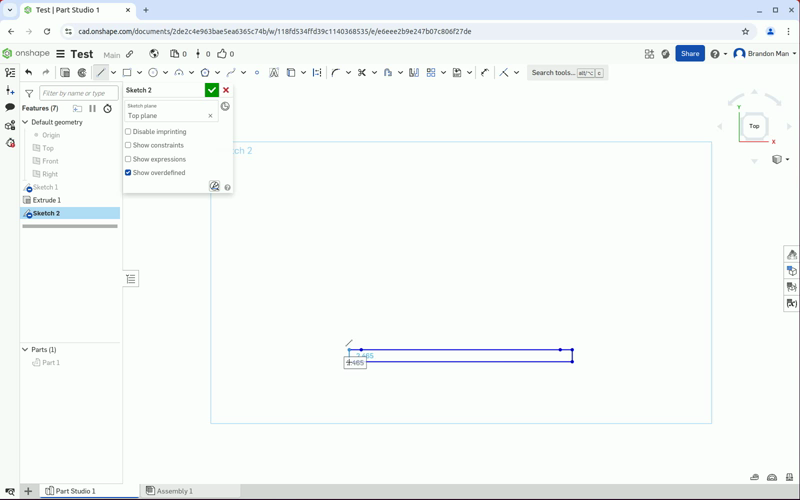
click(349, 361)
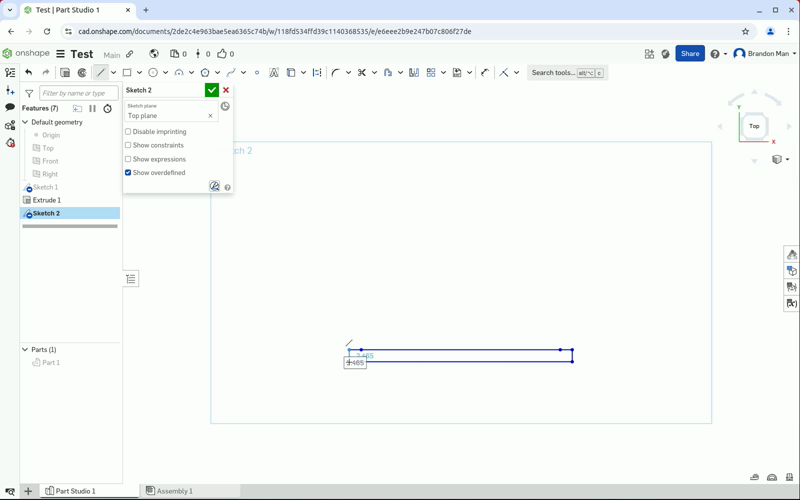
key(esc)
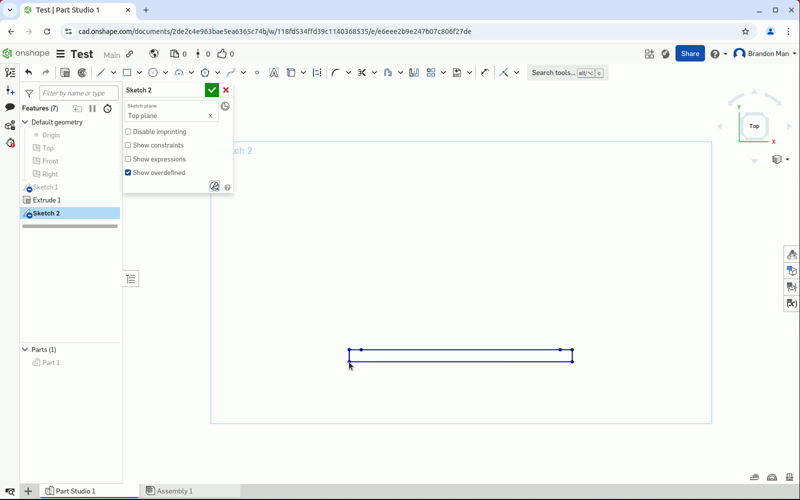
mouse_move(534, 357)
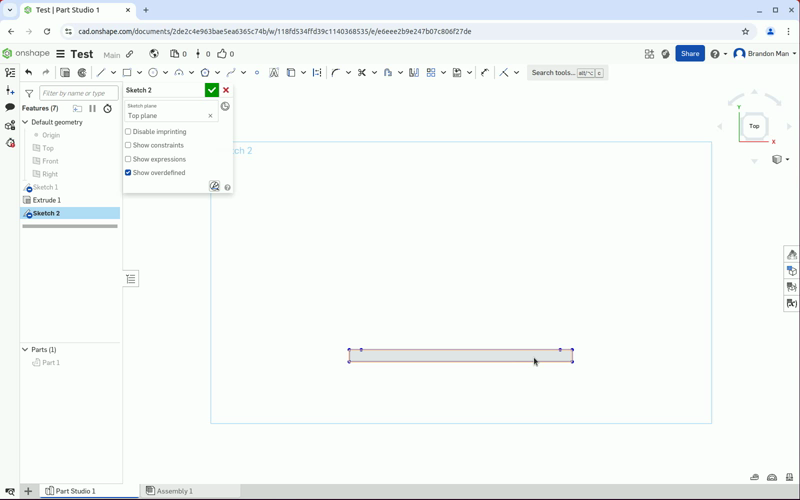
click(534, 357)
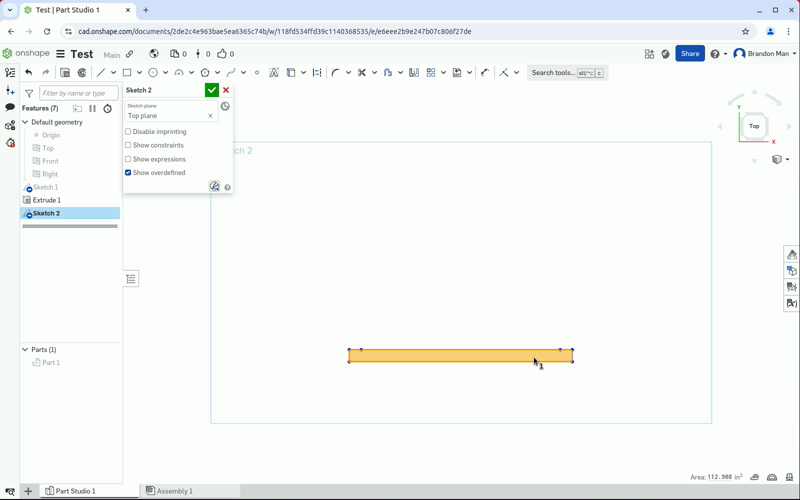
mouse_move(73, 352)
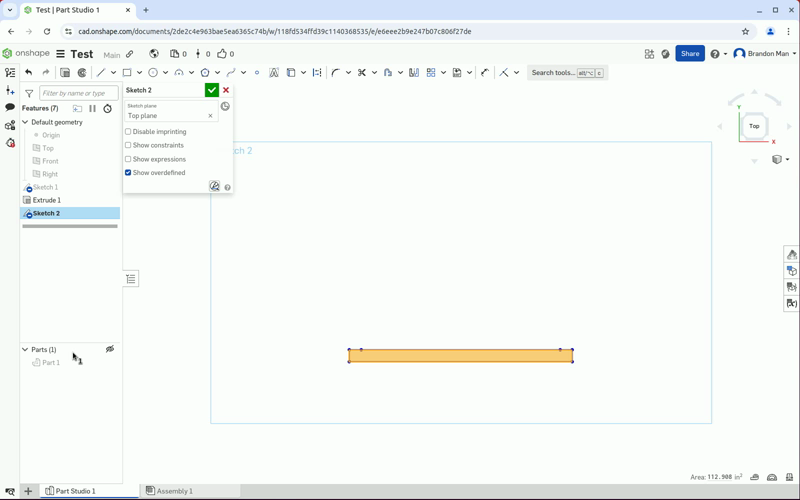
key(shift+y)
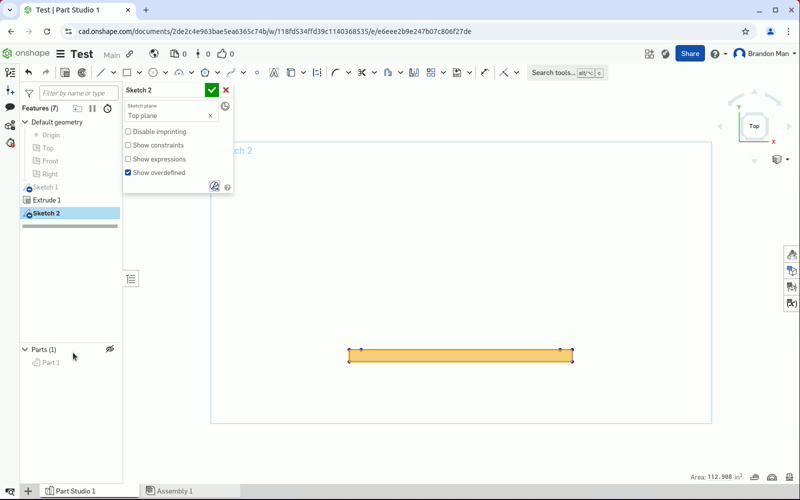
key(shift+e)
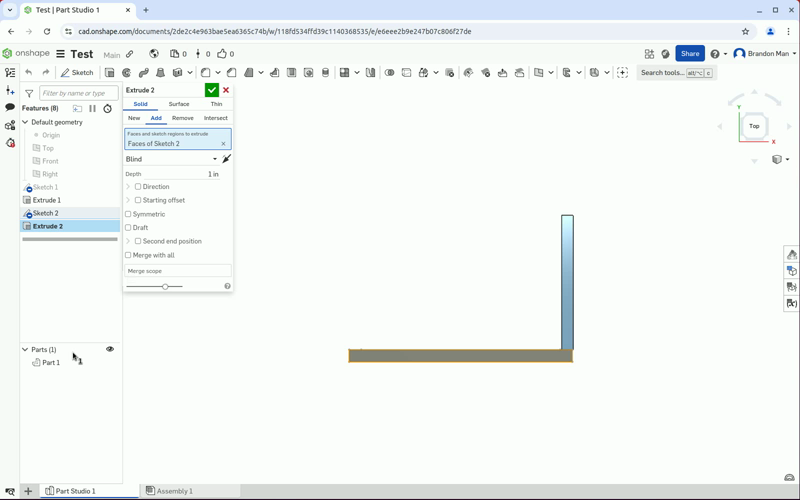
mouse_move(143, 106)
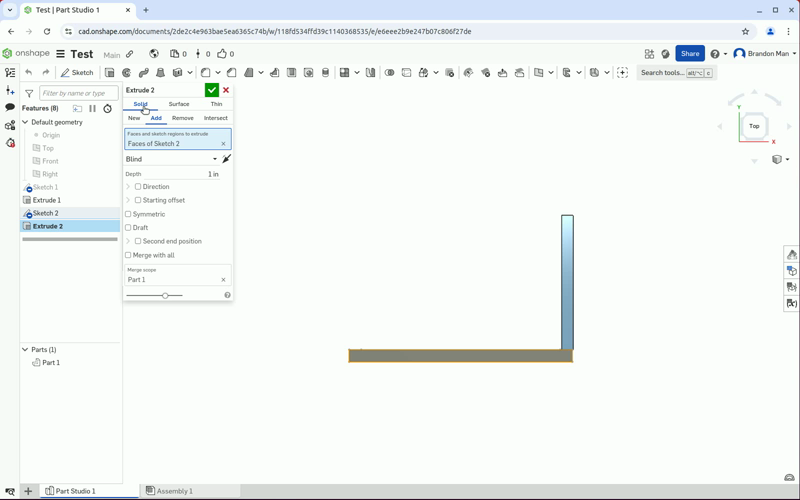
click(143, 106)
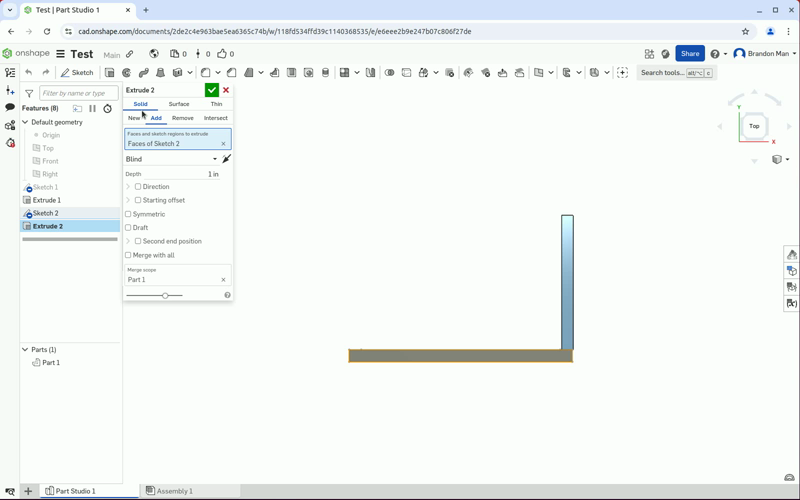
mouse_move(137, 120)
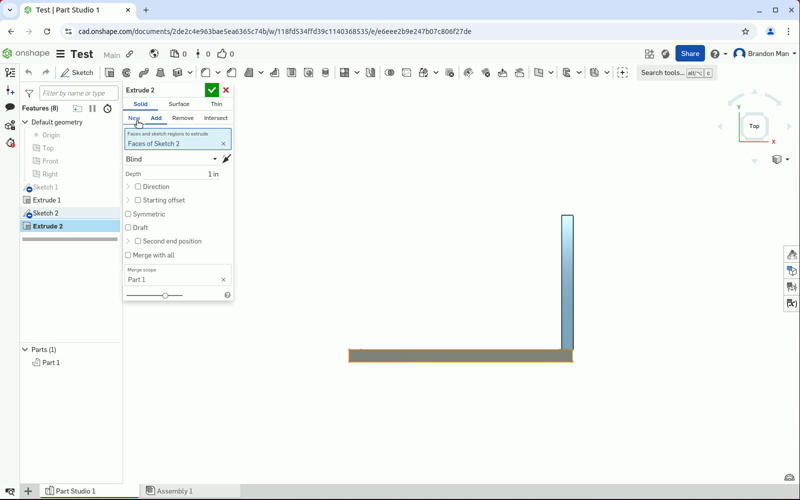
click(137, 120)
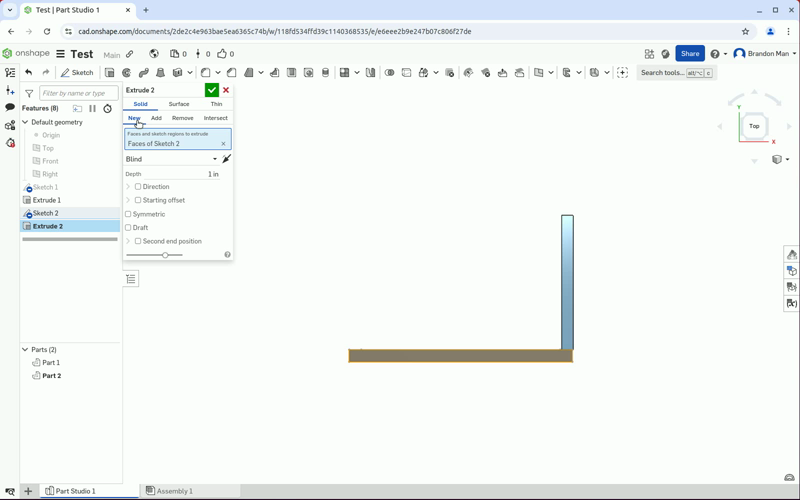
key(tab, 4)
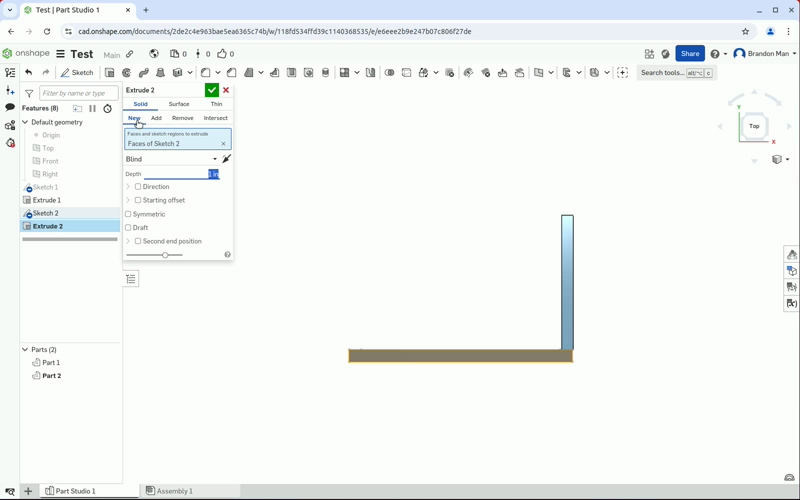
text(5.055)
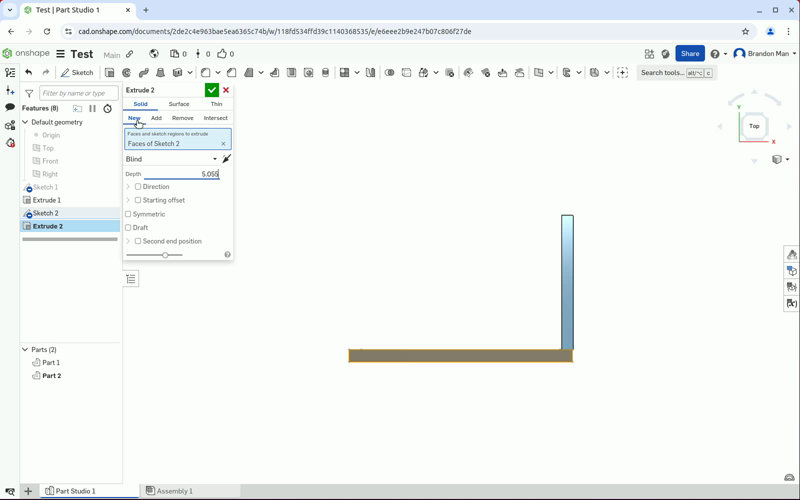
key(enter)
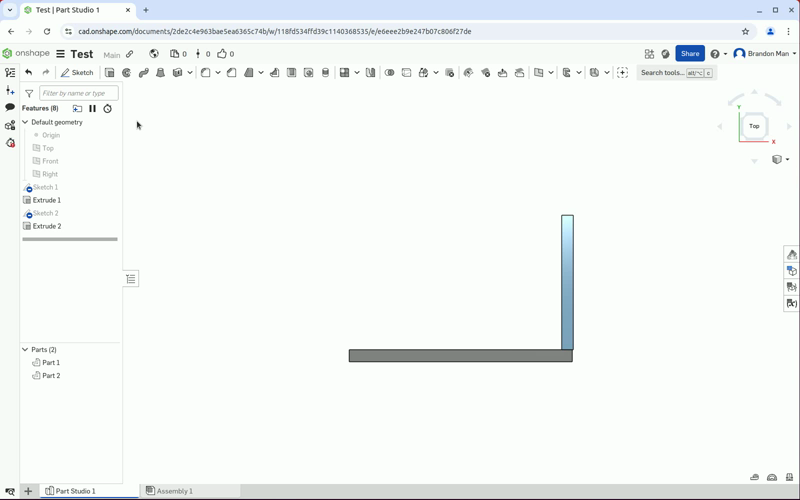
key(shift+h)
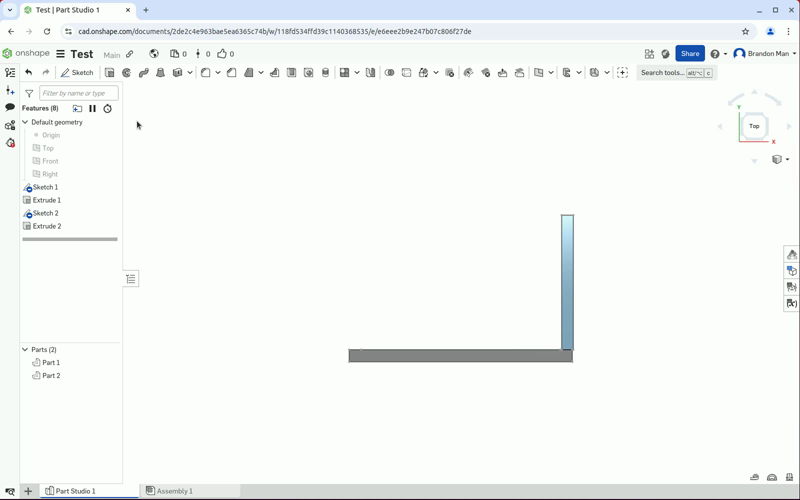
key(shift+h)
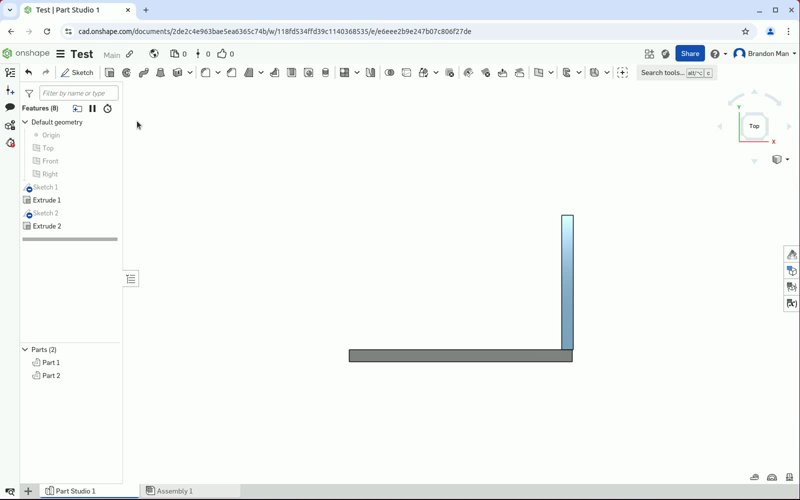
mouse_move(73, 189)
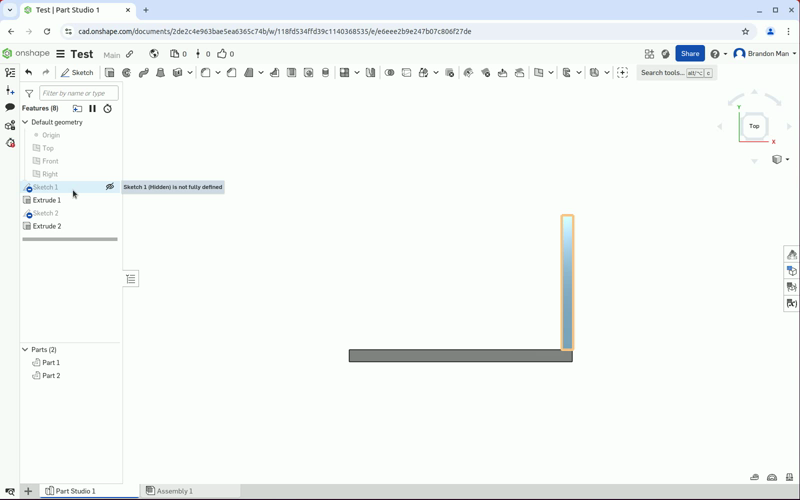
click(73, 189)
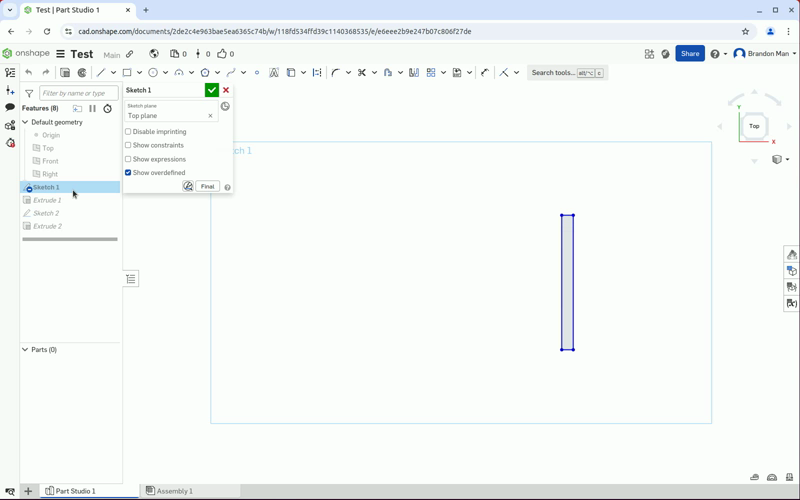
mouse_move(229, 92)
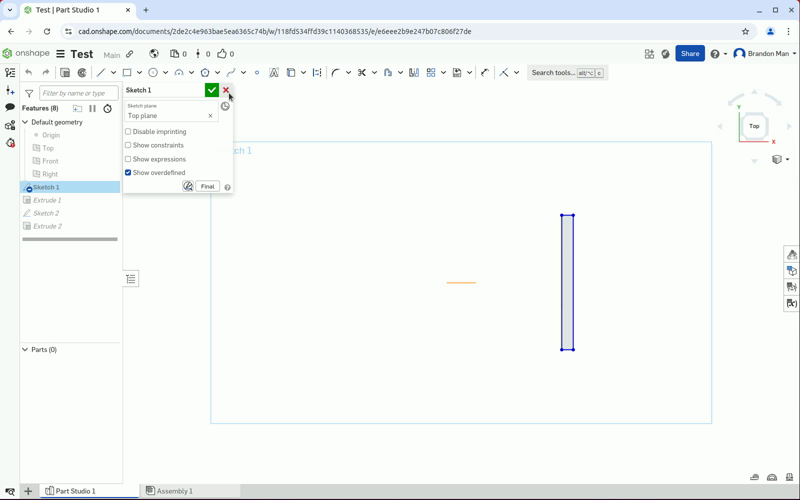
click(229, 92)
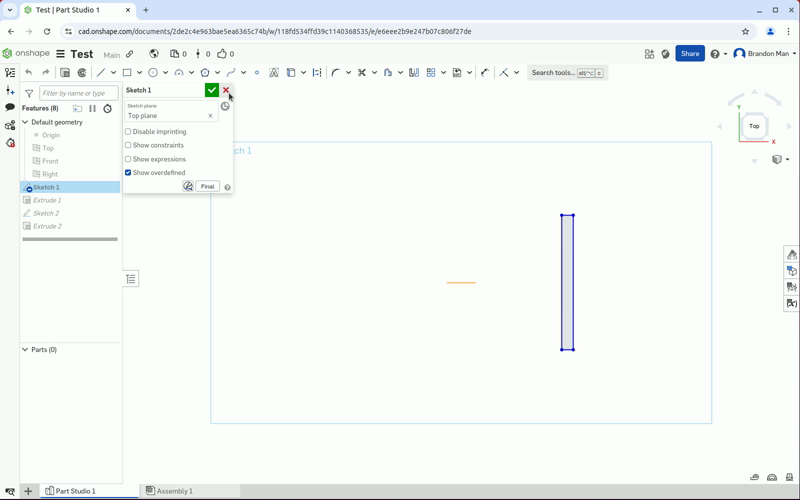
key(shift+s)
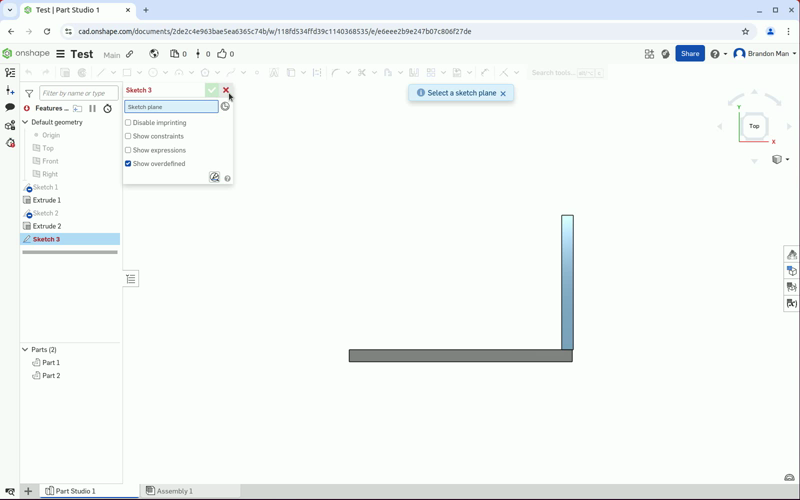
mouse_move(73, 150)
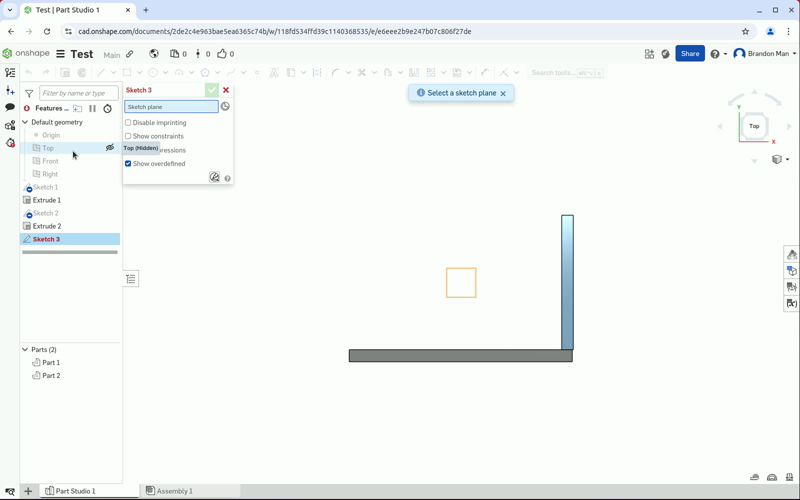
click(73, 150)
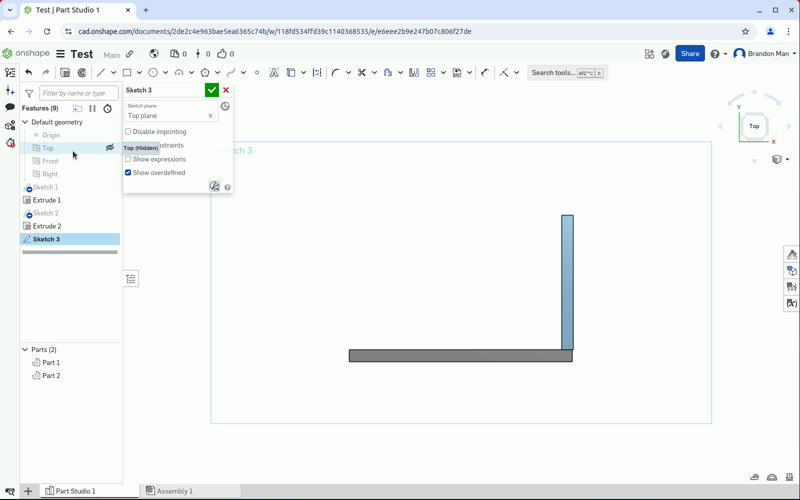
mouse_move(73, 352)
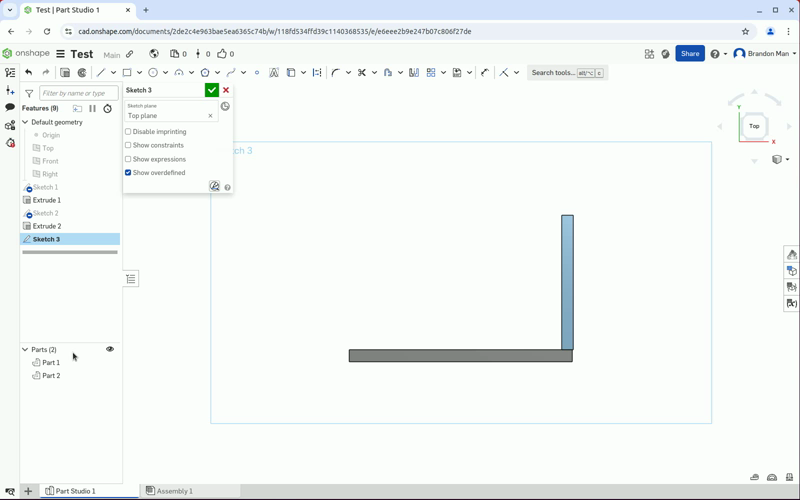
key(y)
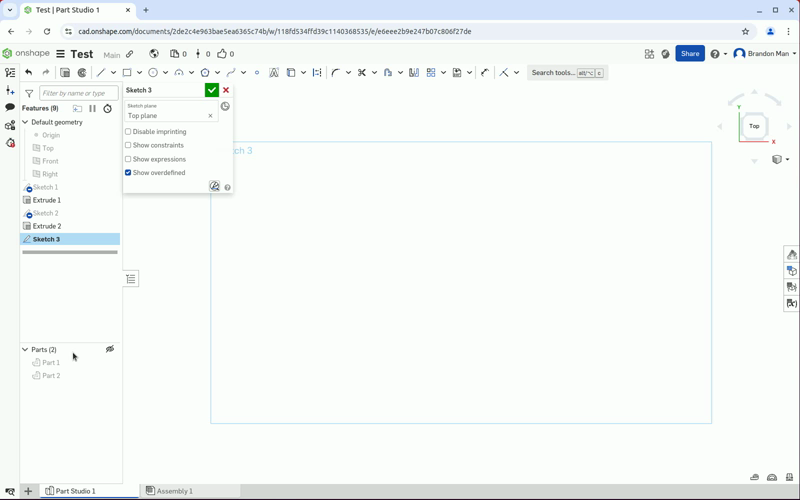
key(l)
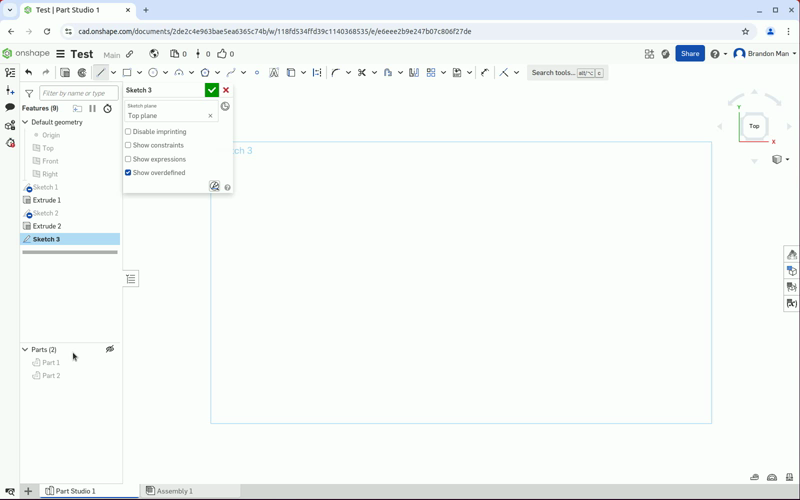
key_down(shift)
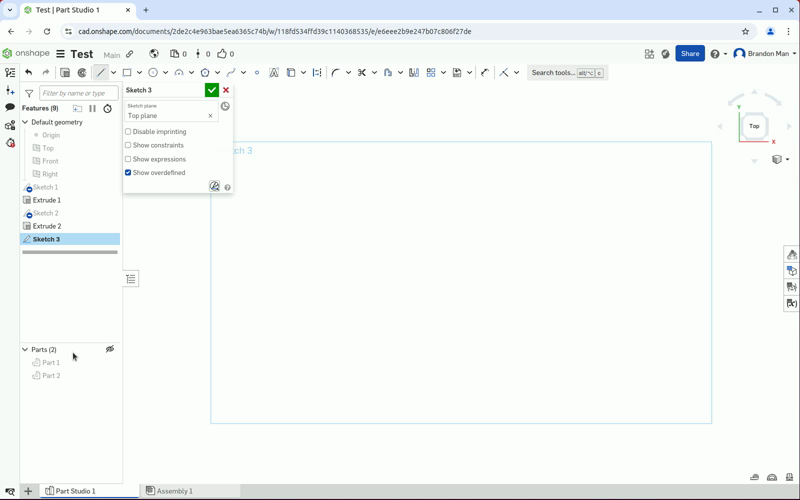
mouse_move(348, 349)
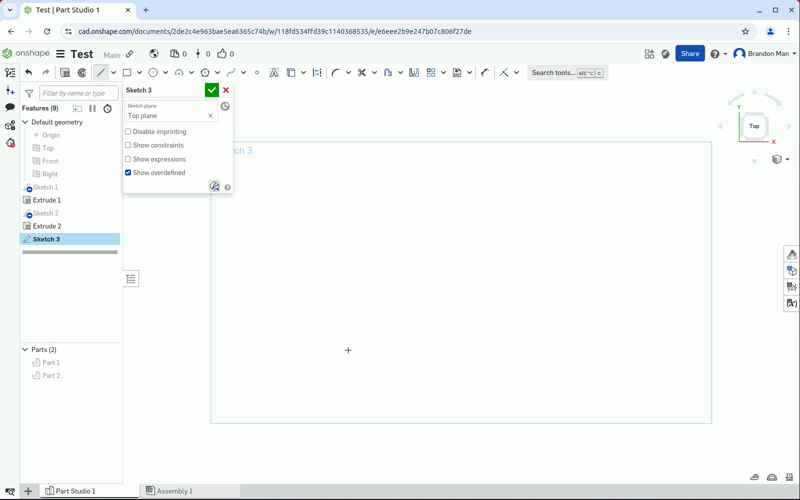
click(348, 349)
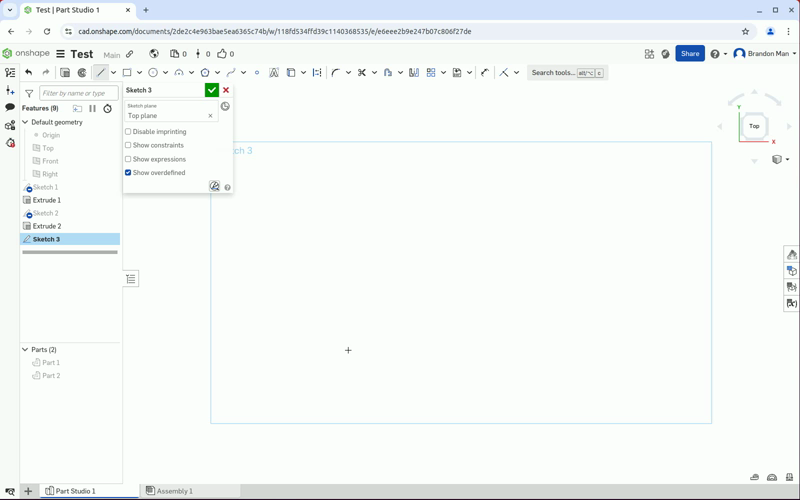
key_up(shift)
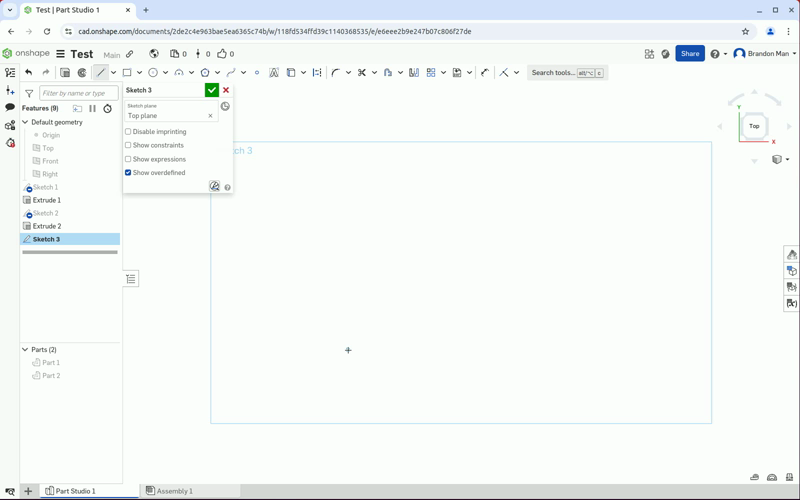
key_down(shift)
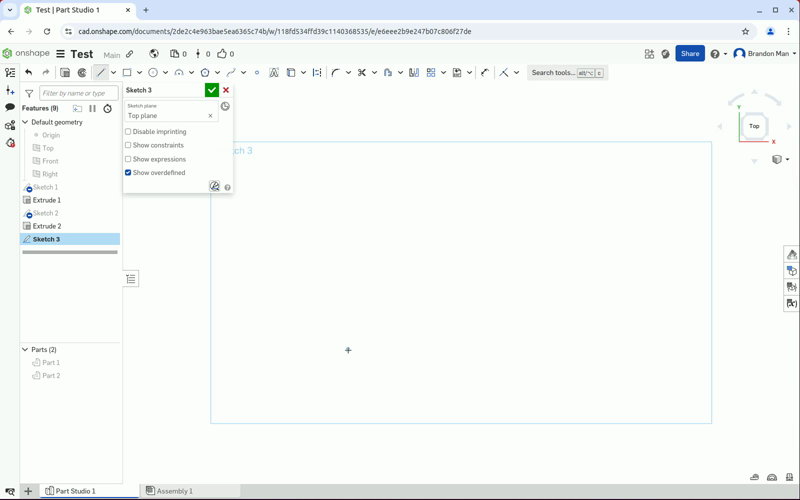
mouse_move(348, 215)
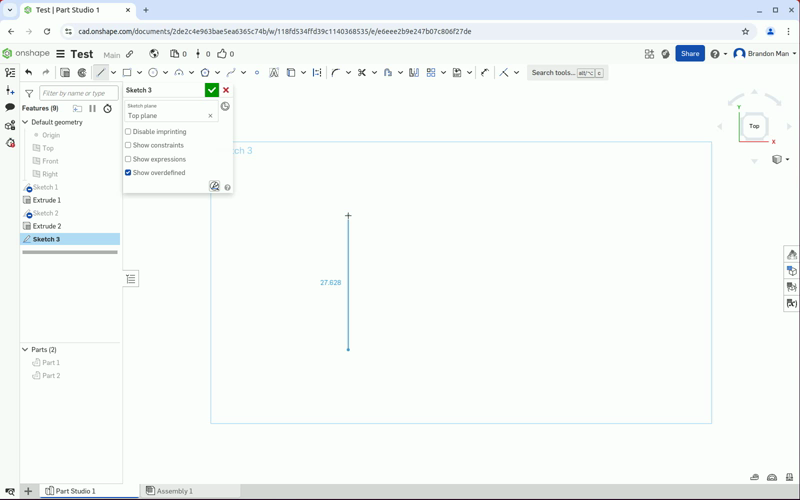
click(348, 215)
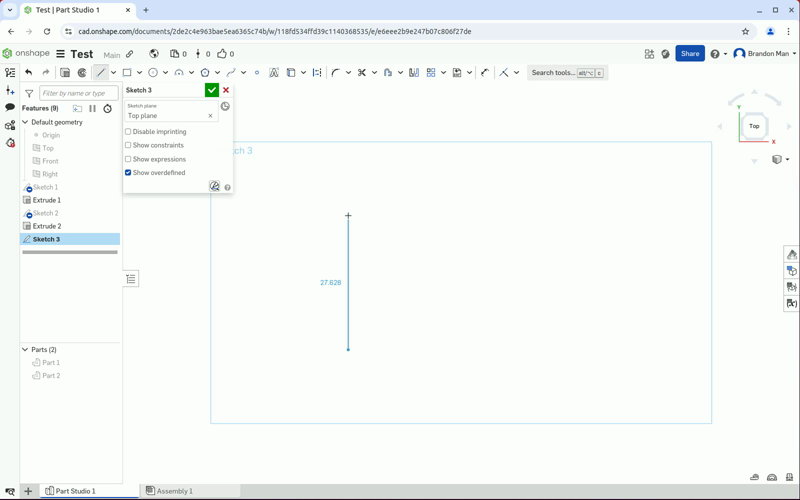
key_up(shift)
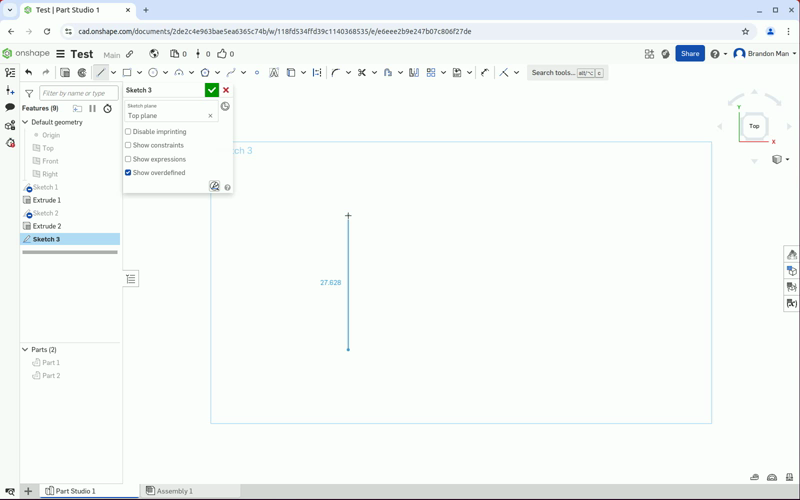
key_down(shift)
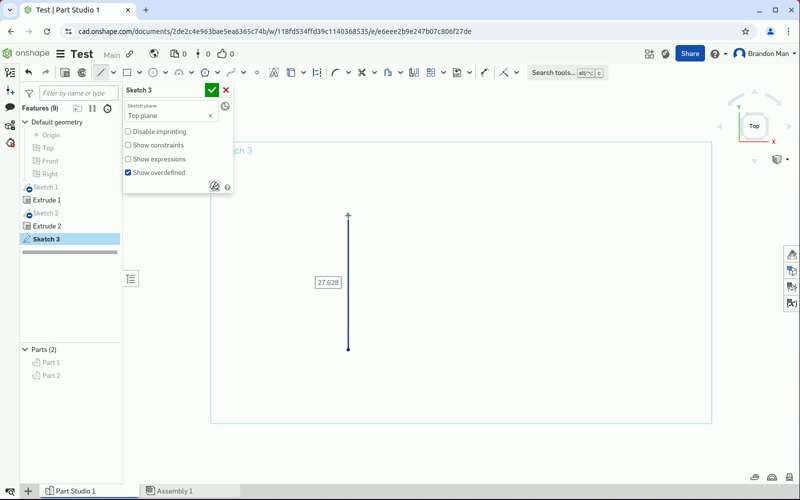
mouse_move(378, 215)
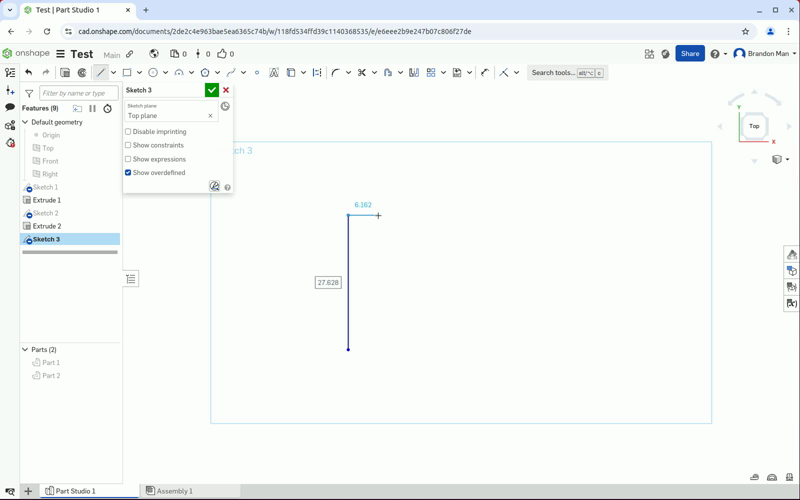
mouse_move(359, 215)
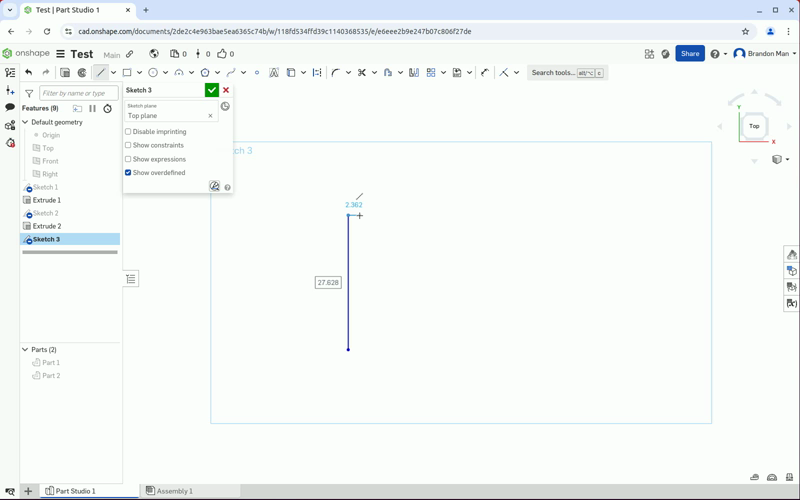
click(359, 215)
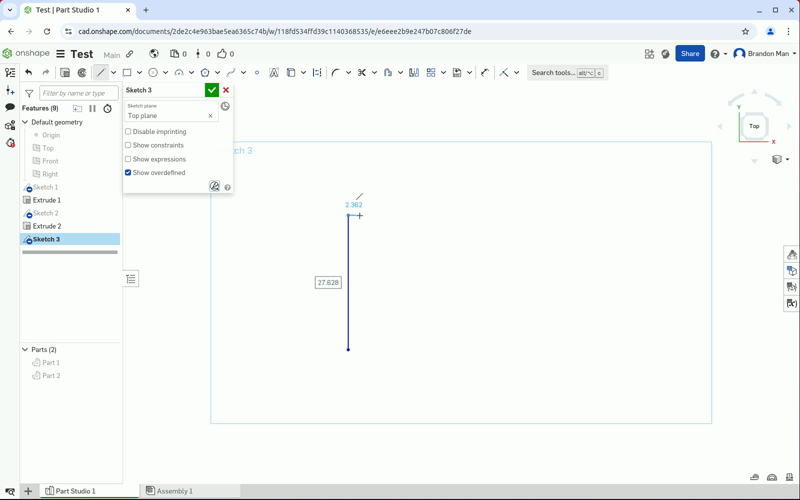
key_up(shift)
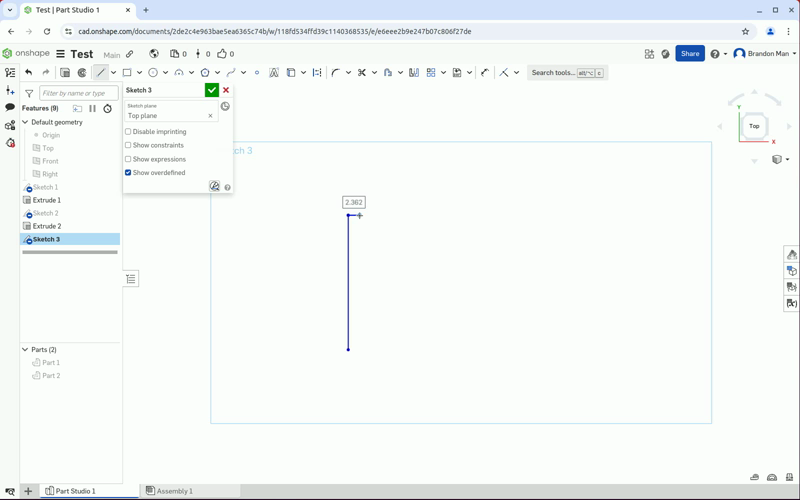
key_down(shift)
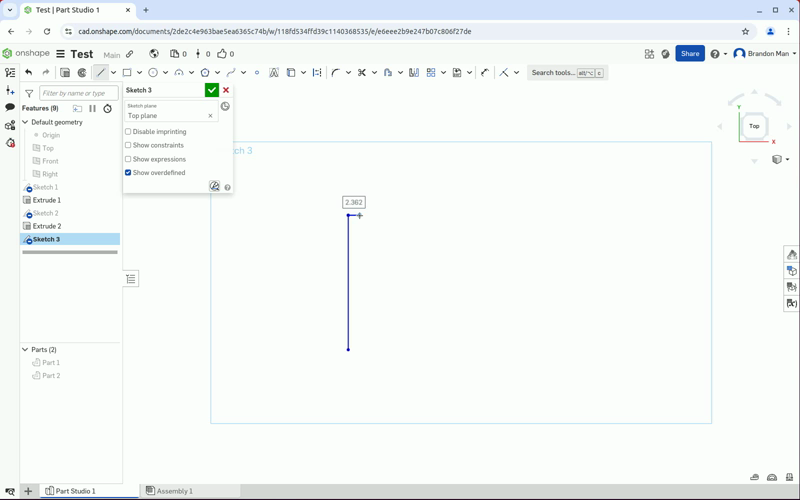
mouse_move(359, 349)
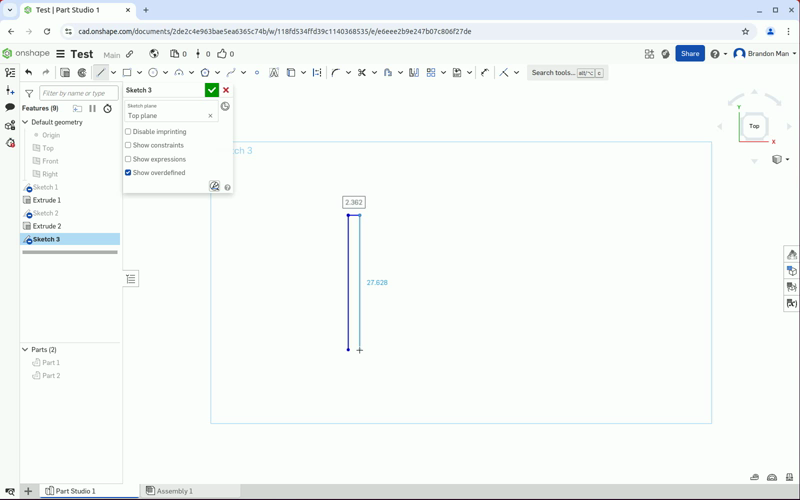
click(359, 349)
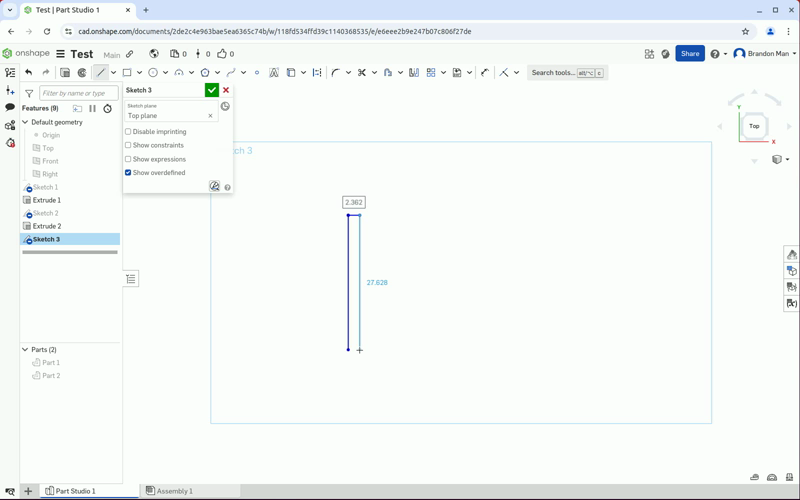
key_up(shift)
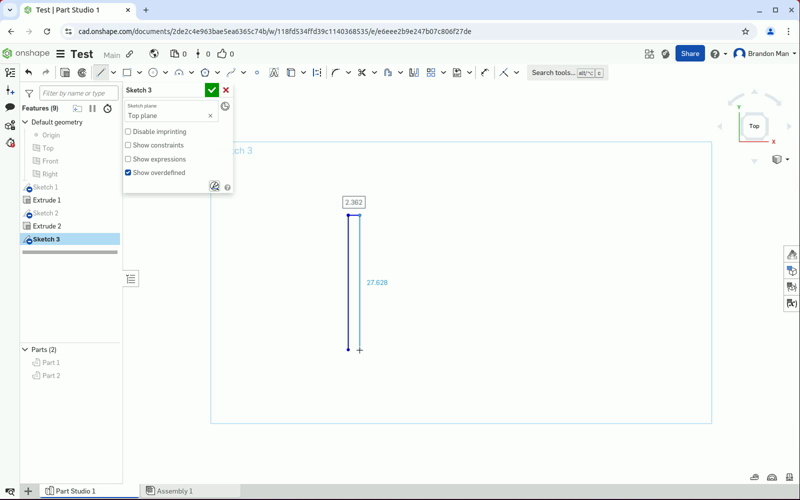
key_down(shift)
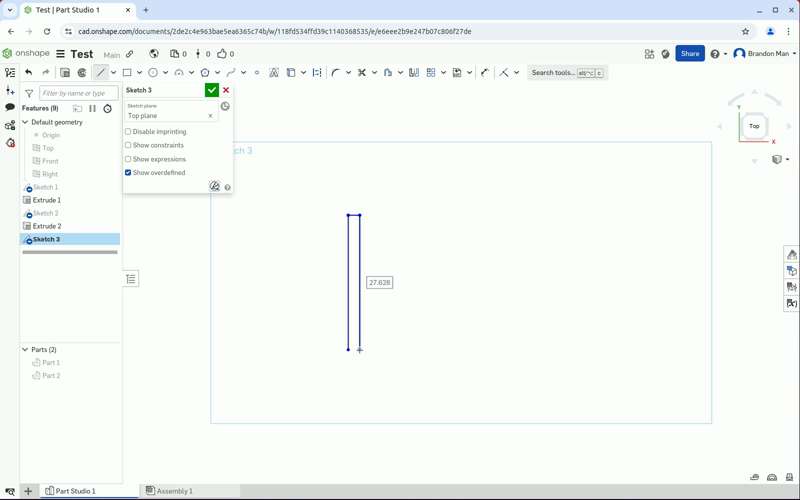
mouse_move(389, 349)
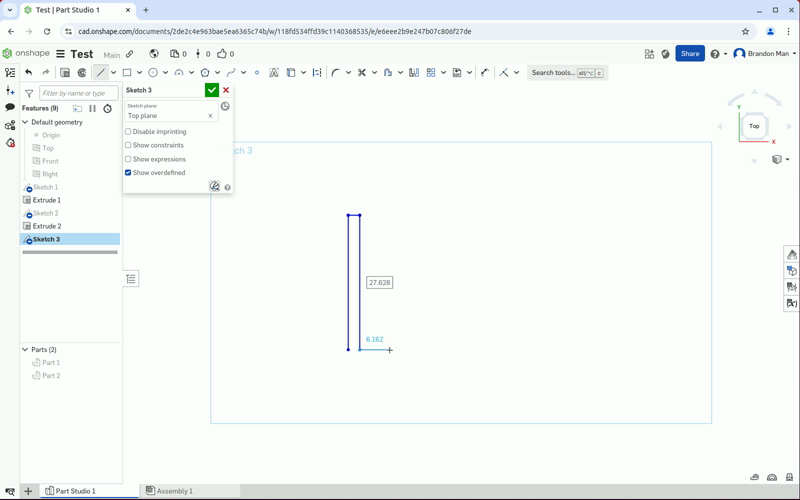
mouse_move(348, 349)
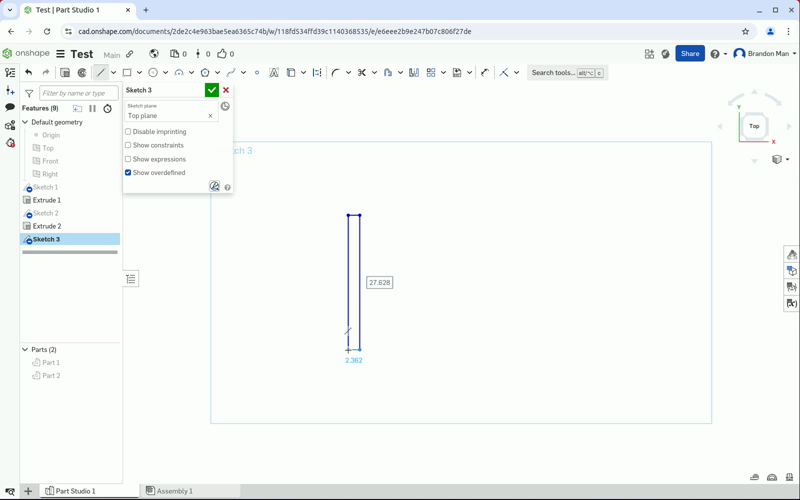
click(348, 349)
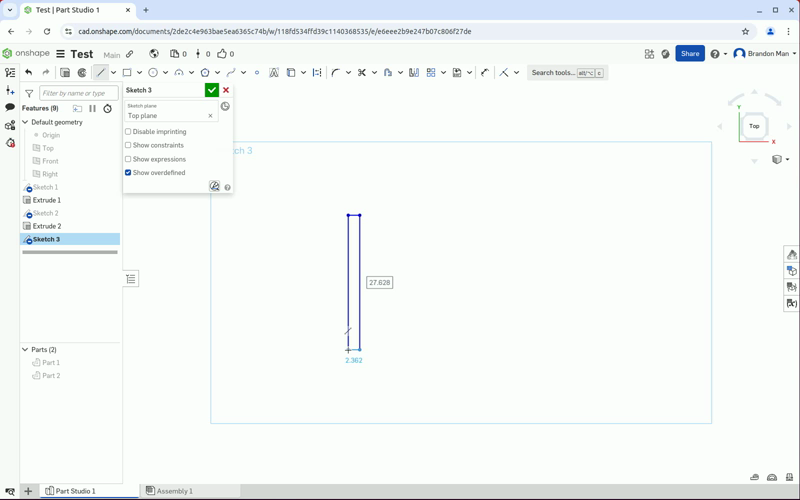
key_up(shift)
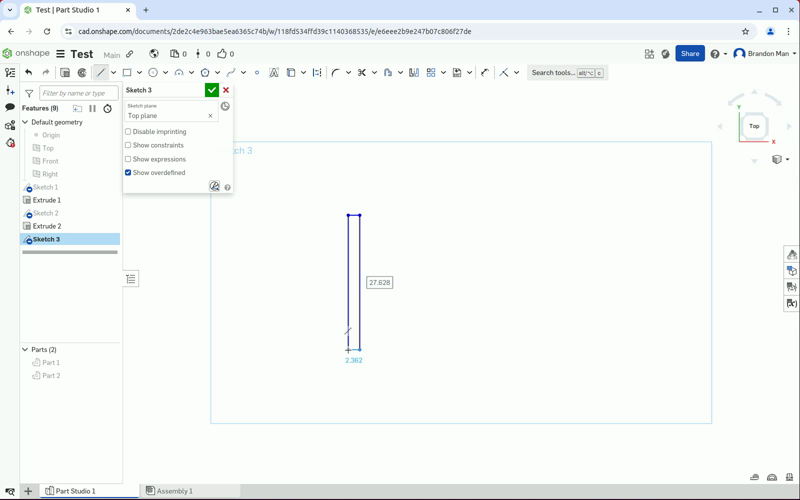
key(esc)
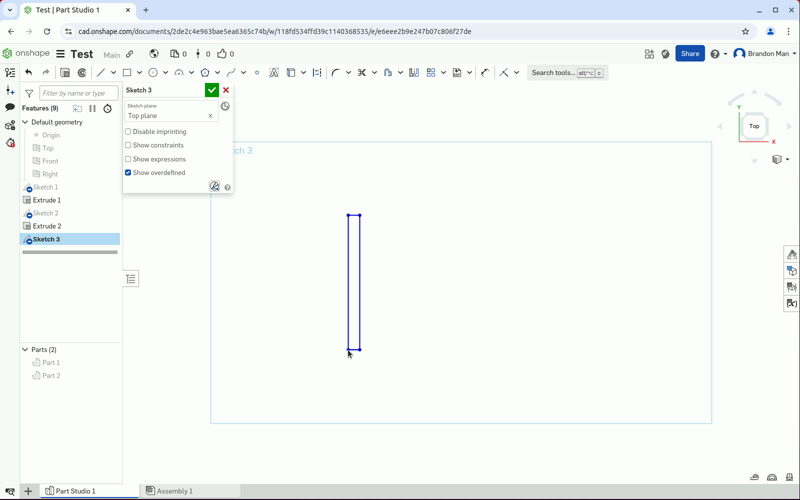
mouse_move(353, 338)
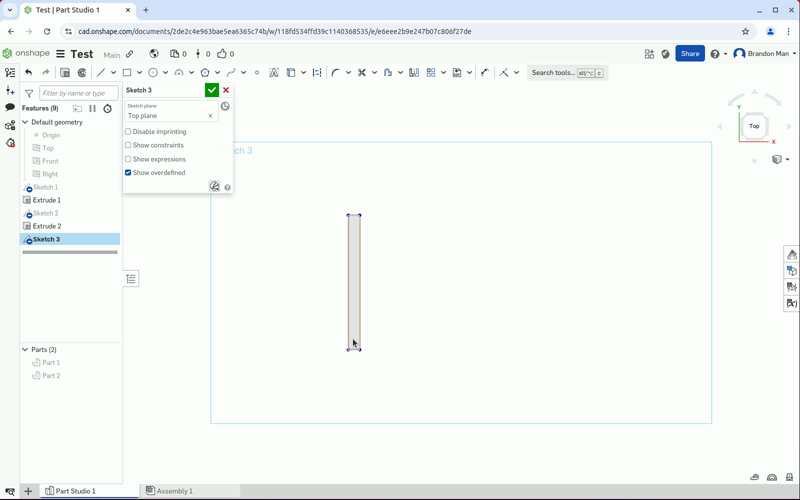
scroll(6)
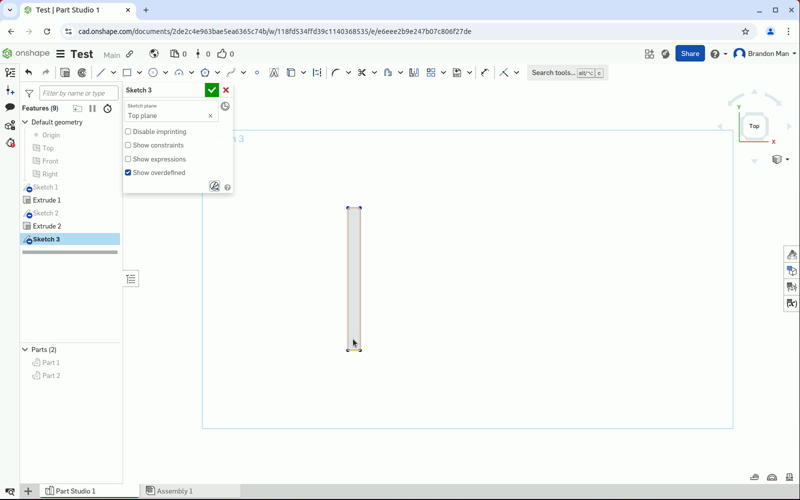
scroll(6)
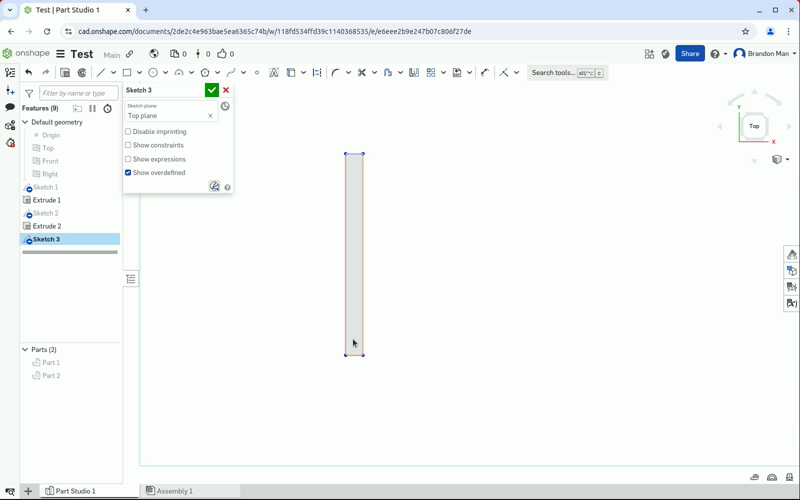
scroll(6)
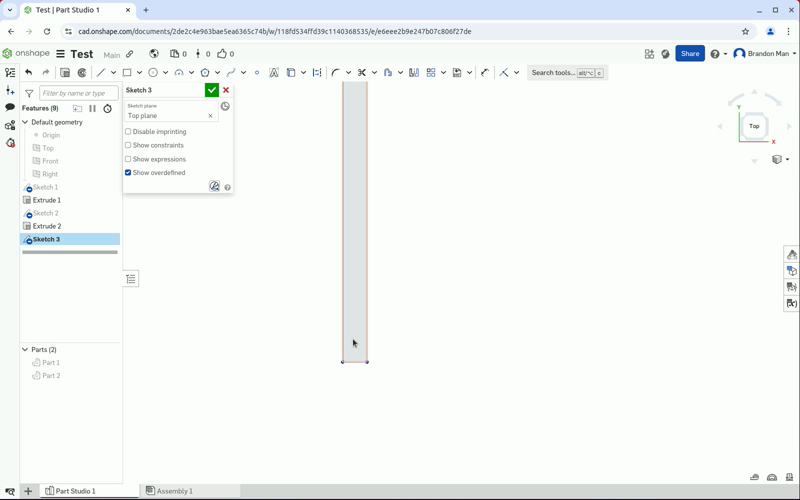
scroll(6)
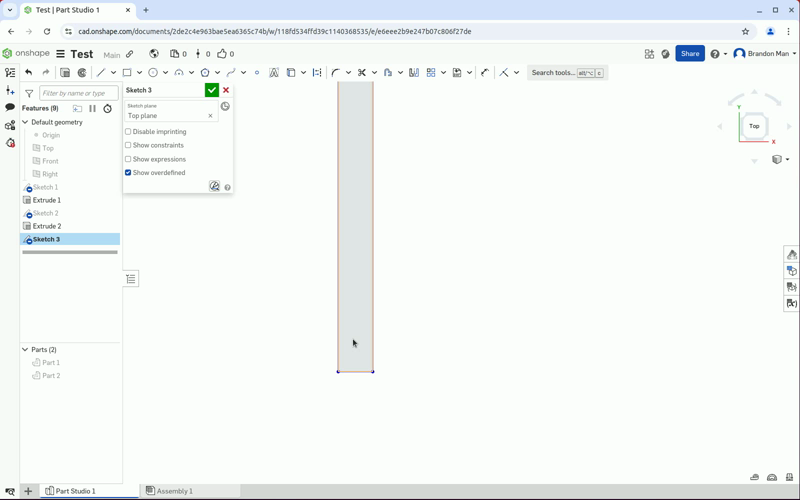
scroll(6)
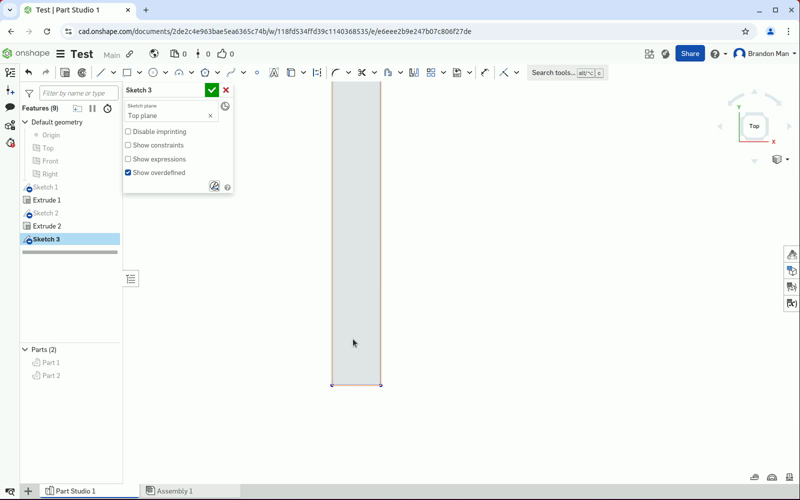
scroll(6)
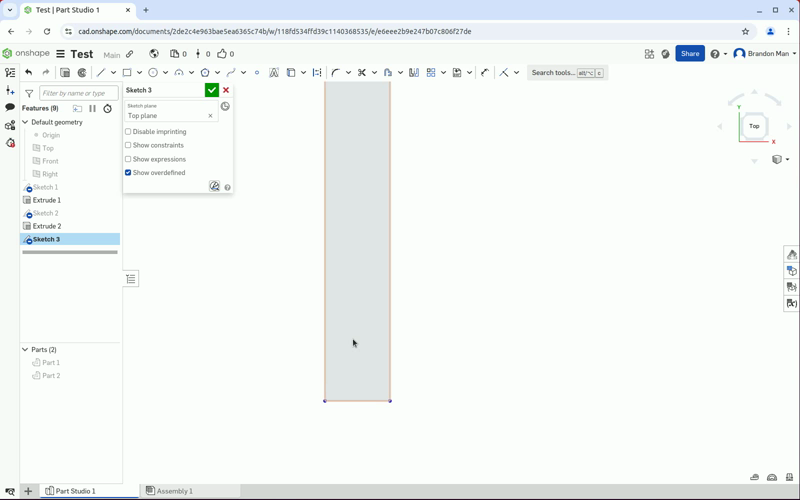
scroll(6)
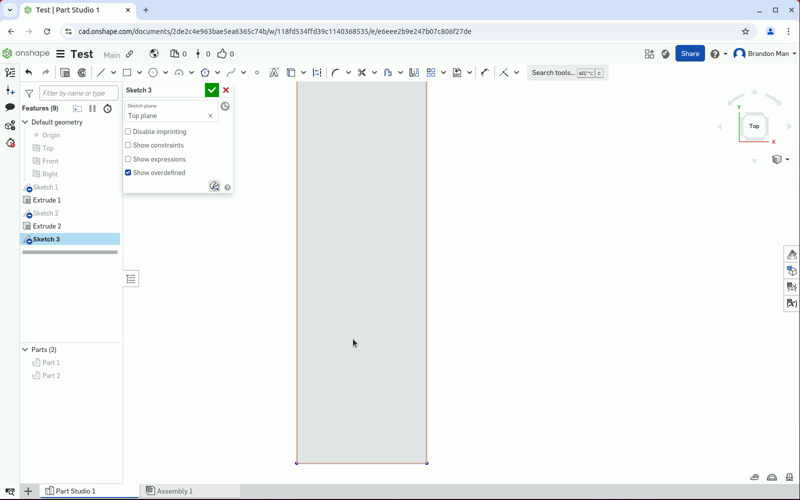
click(353, 338)
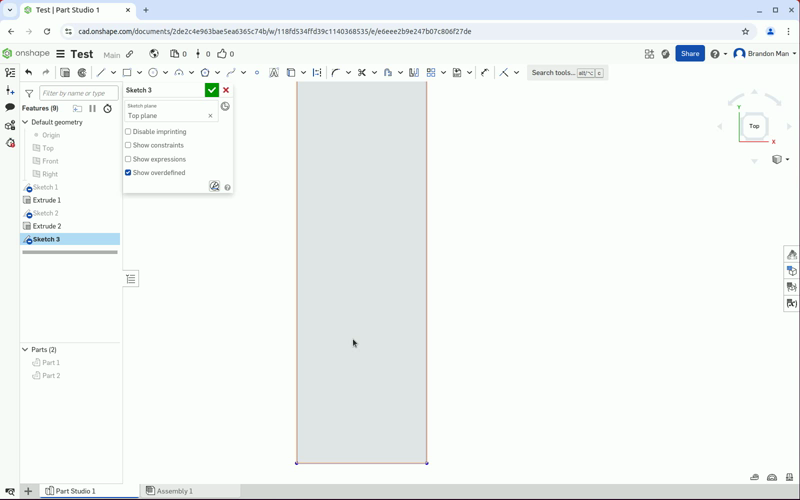
scroll(-6)
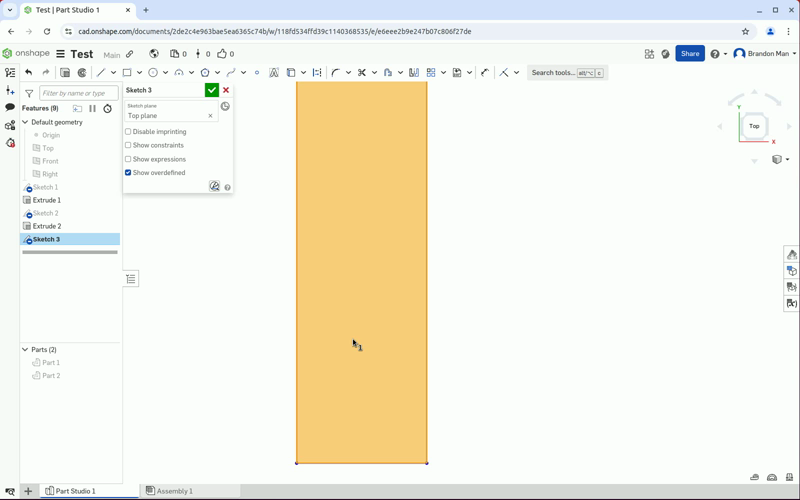
scroll(-6)
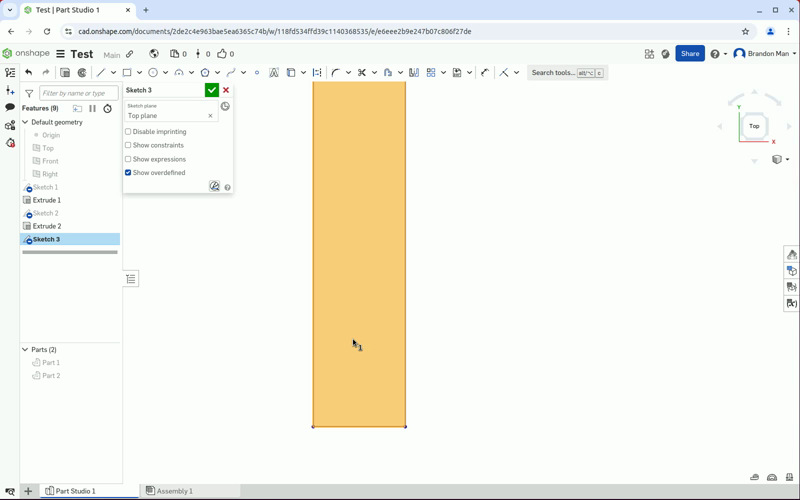
scroll(-6)
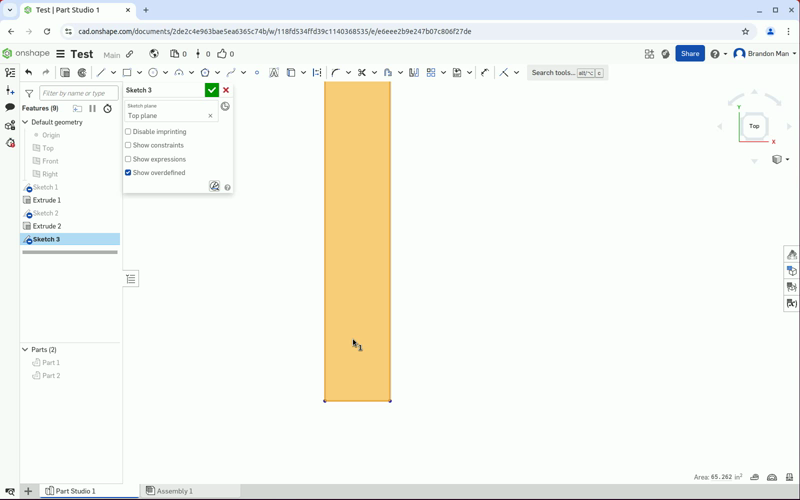
scroll(-6)
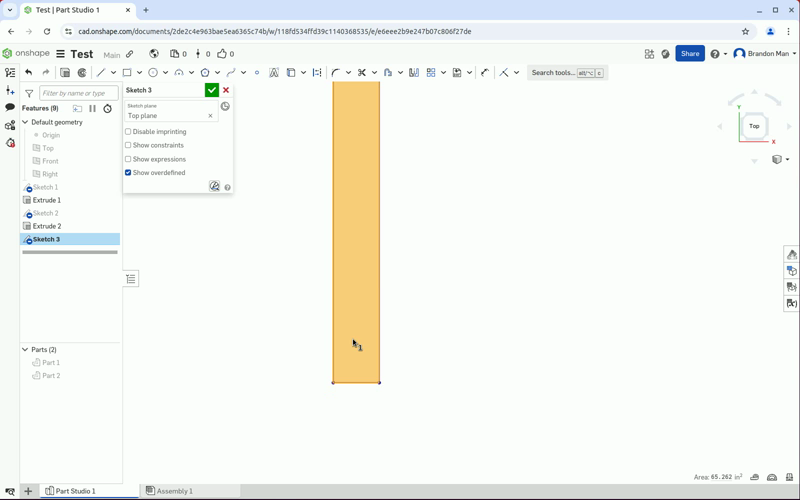
scroll(-6)
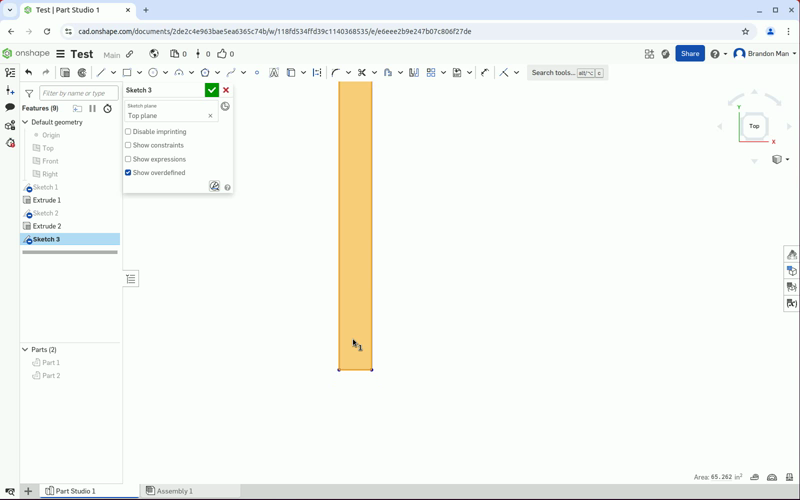
scroll(-6)
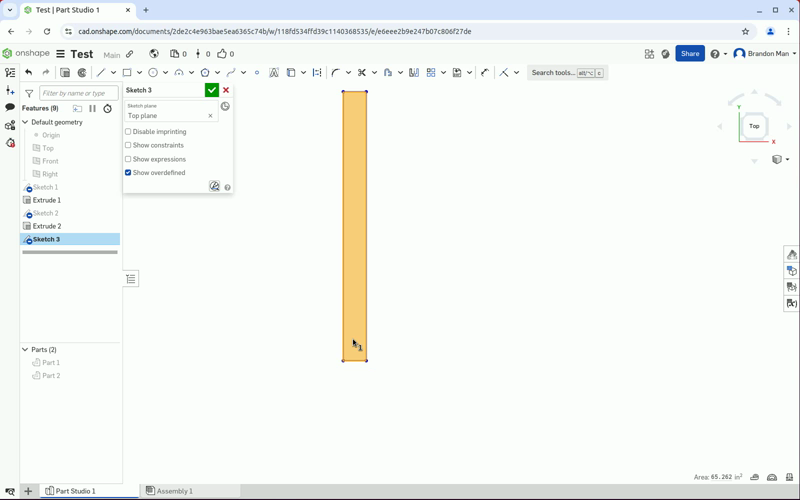
scroll(-6)
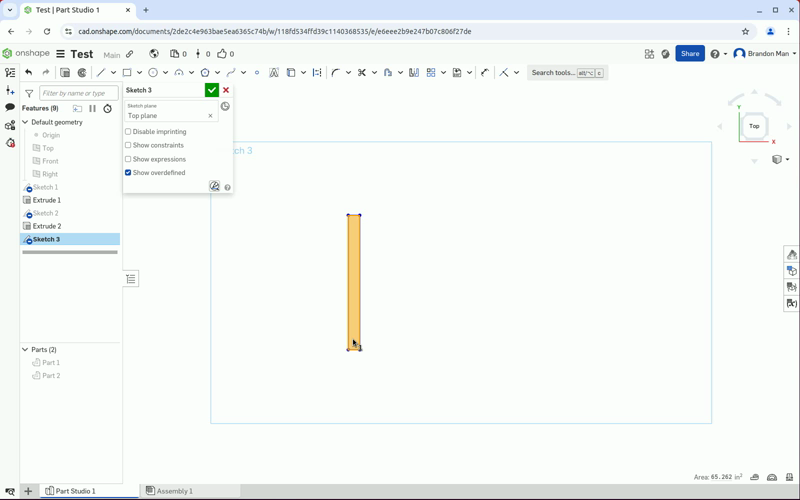
mouse_move(73, 352)
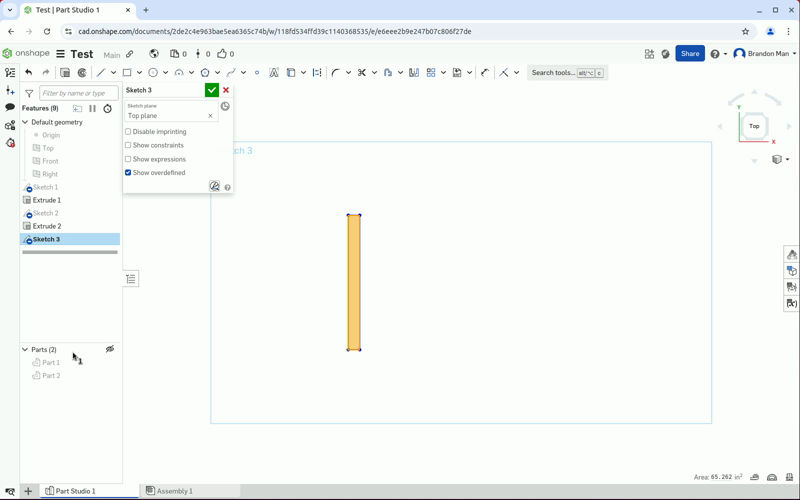
key(shift+y)
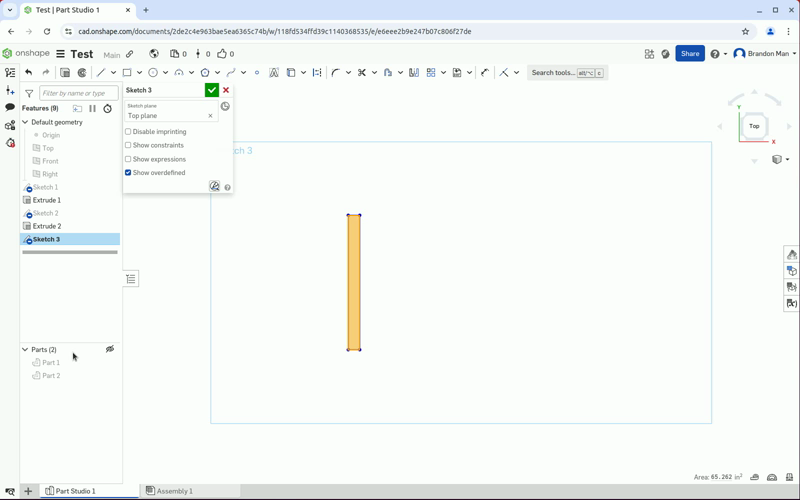
key(shift+e)
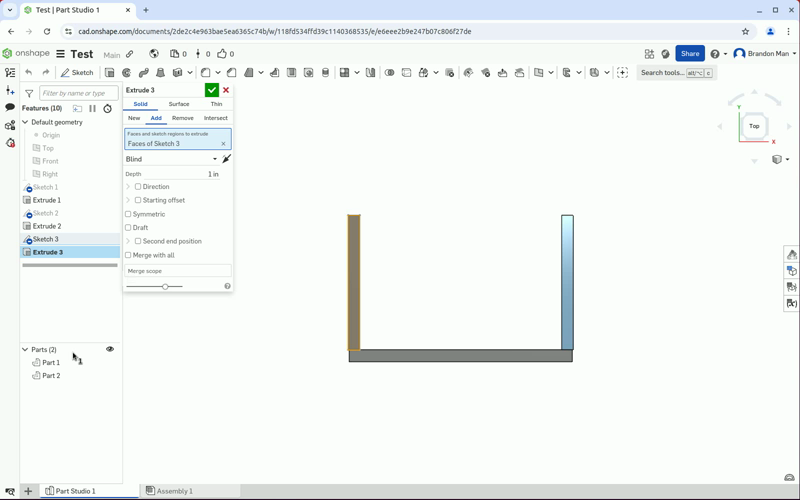
mouse_move(143, 106)
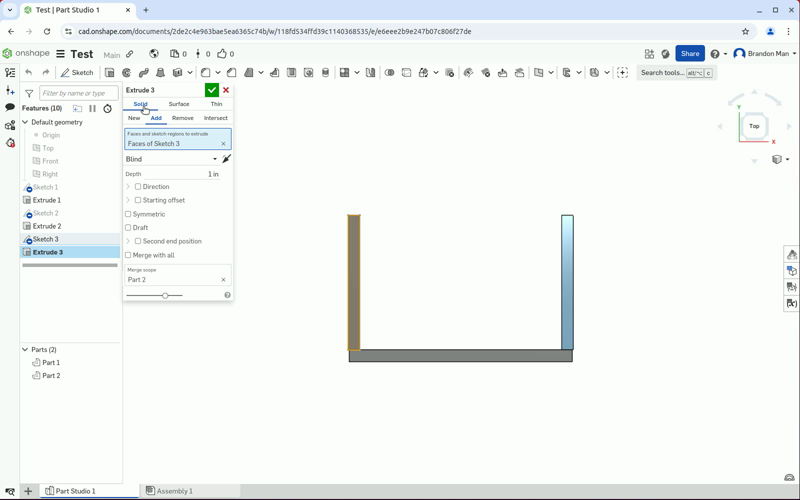
click(143, 106)
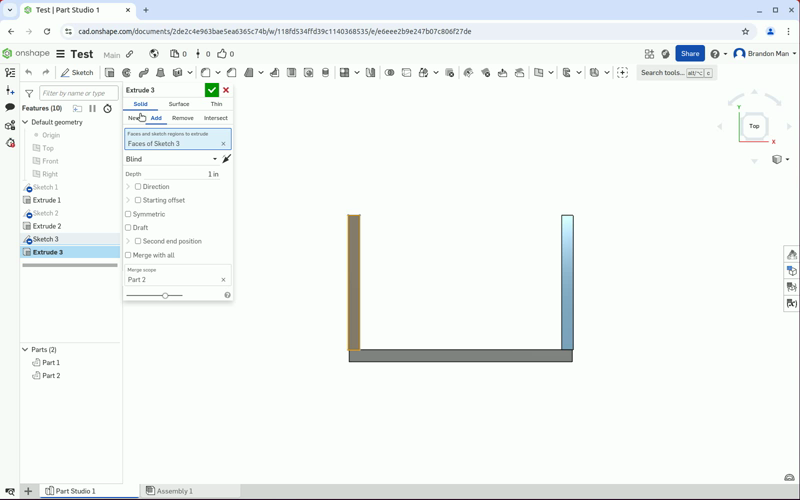
mouse_move(137, 120)
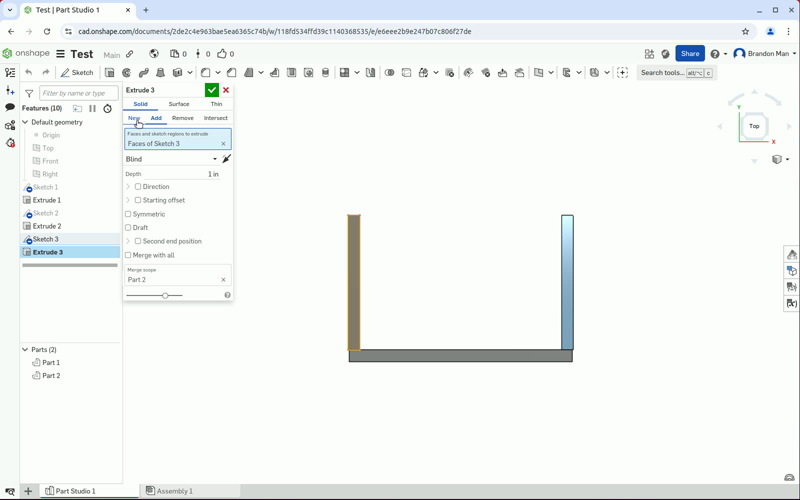
click(137, 120)
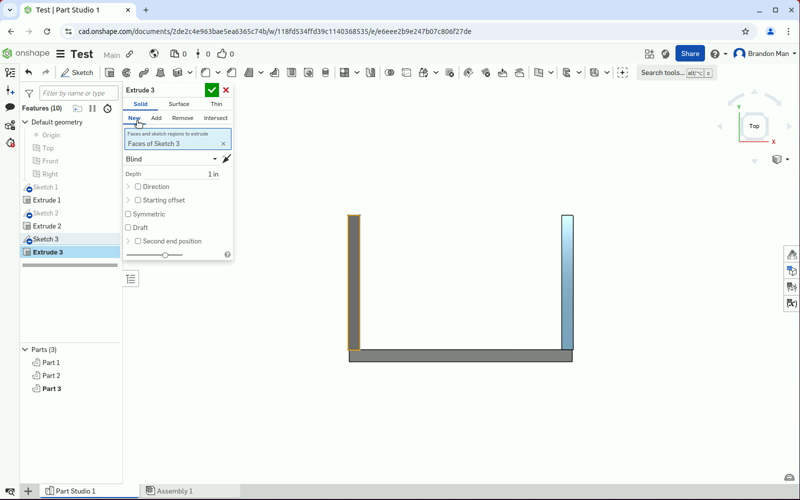
key(tab, 4)
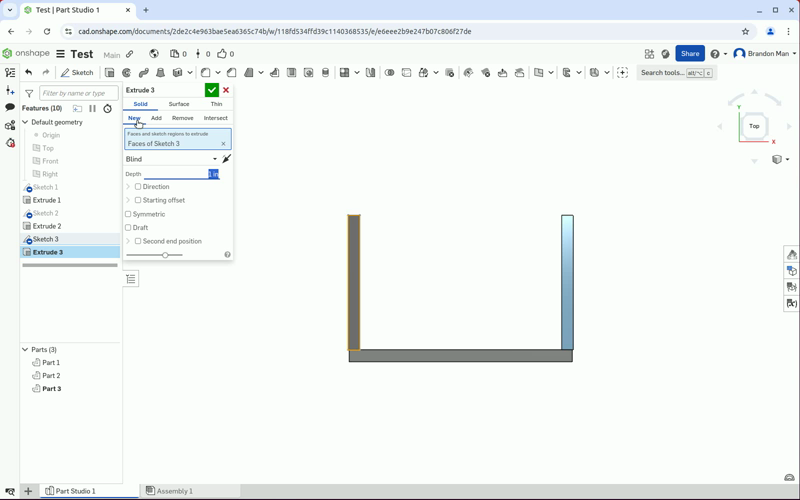
text(5.055)
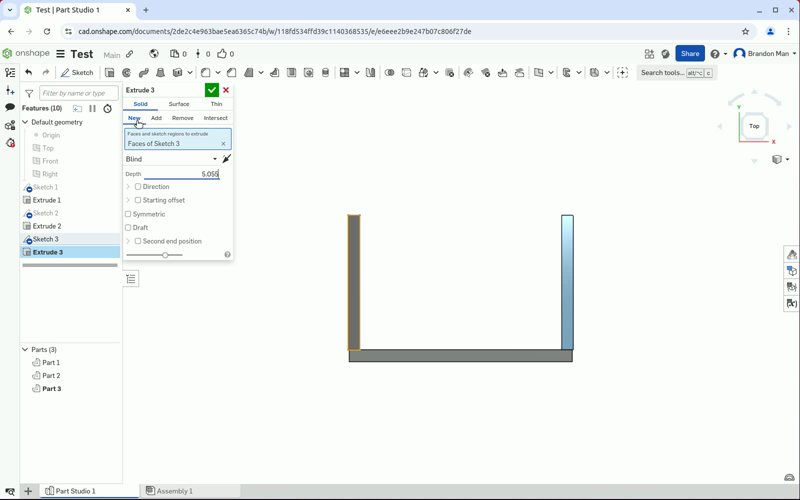
key(enter)
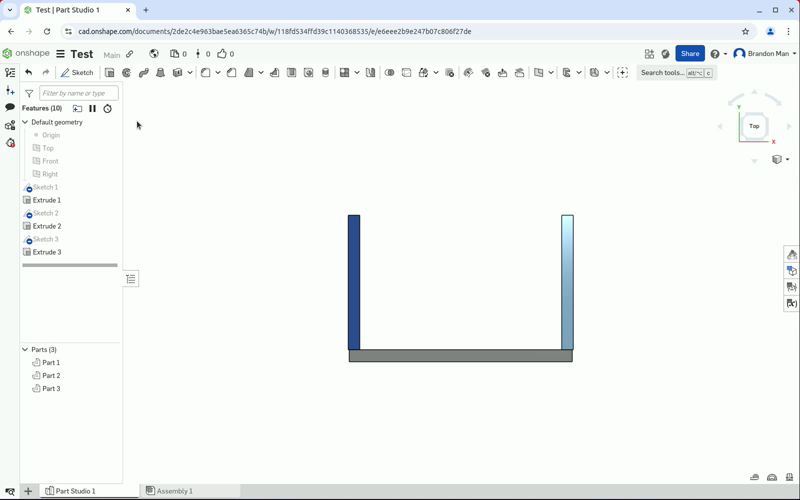
key(shift+h)
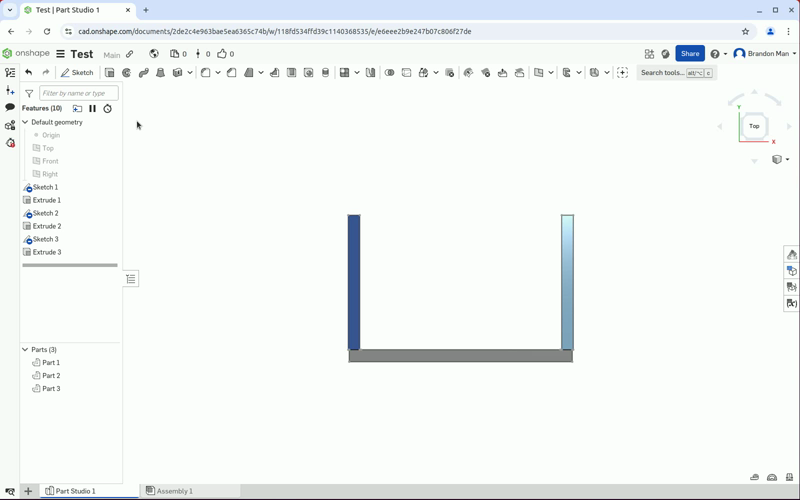
key(shift+h)
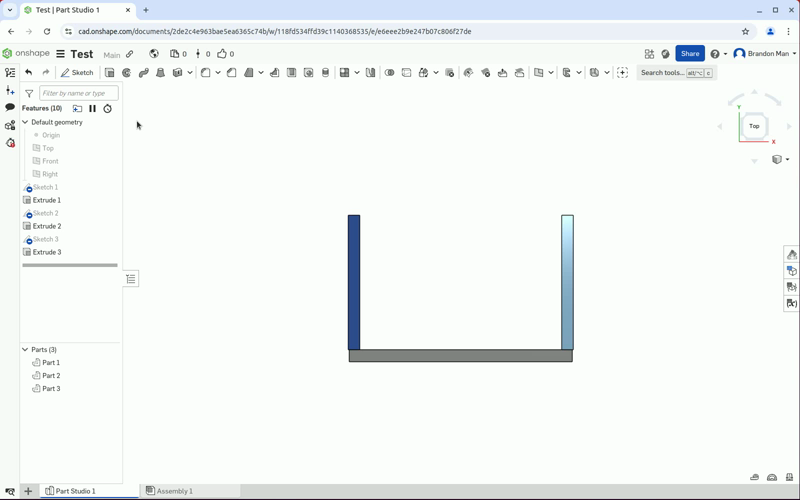
mouse_move(73, 189)
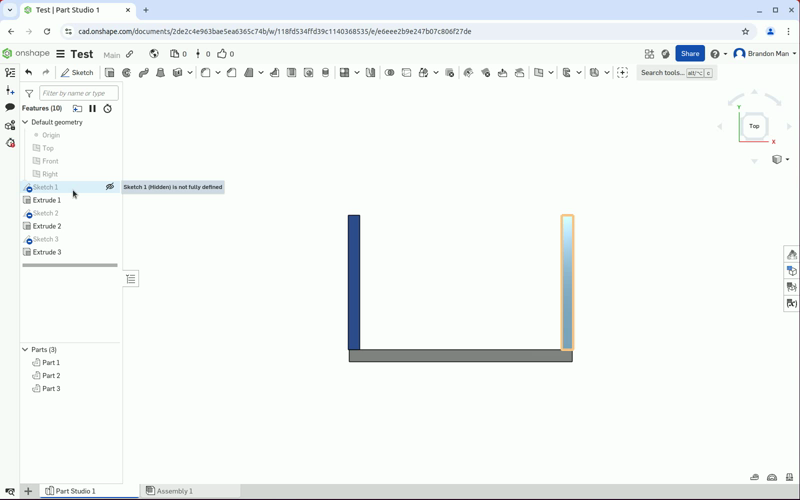
click(73, 189)
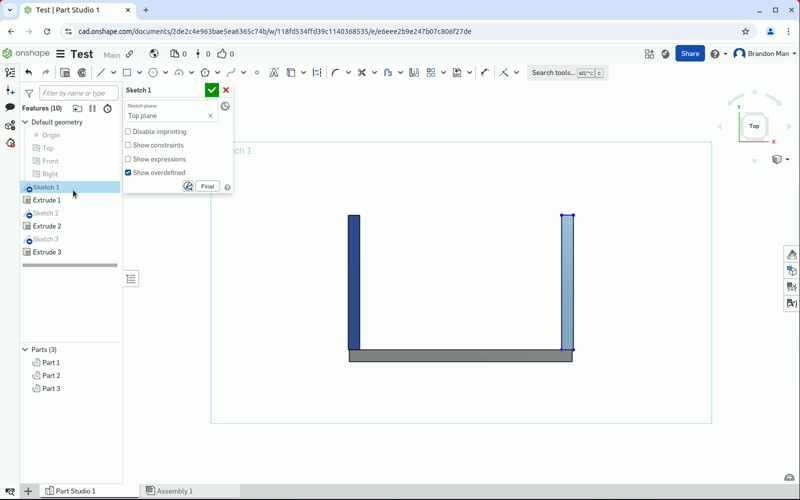
mouse_move(229, 92)
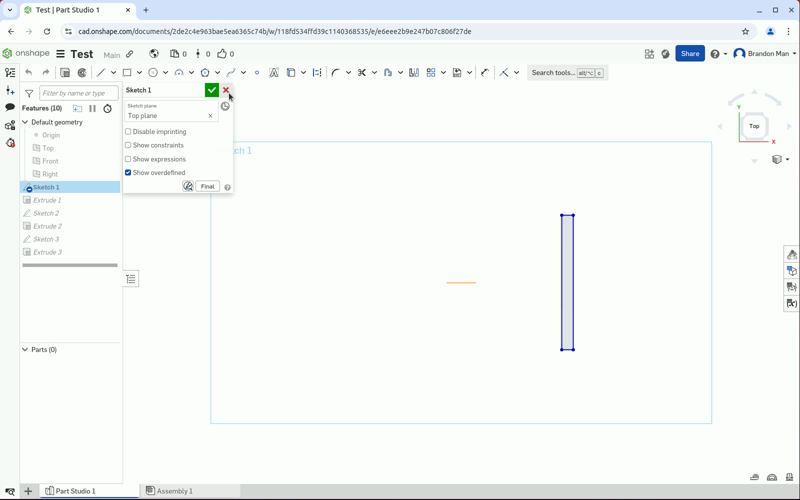
click(229, 92)
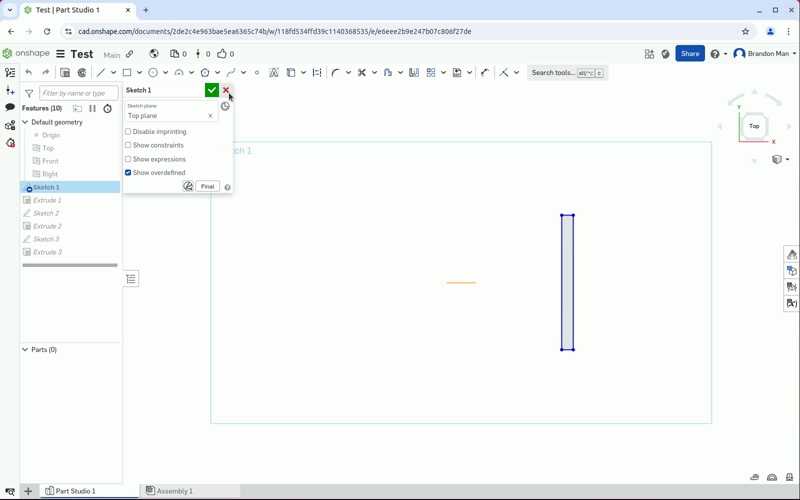
key(shift+s)
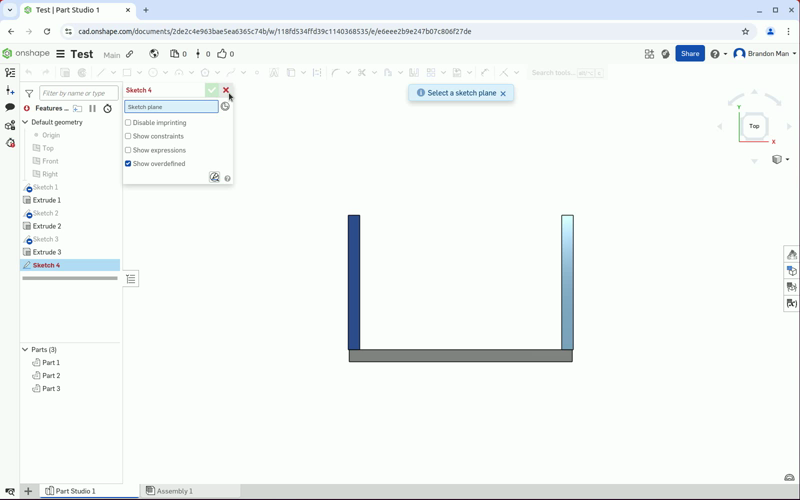
mouse_move(73, 150)
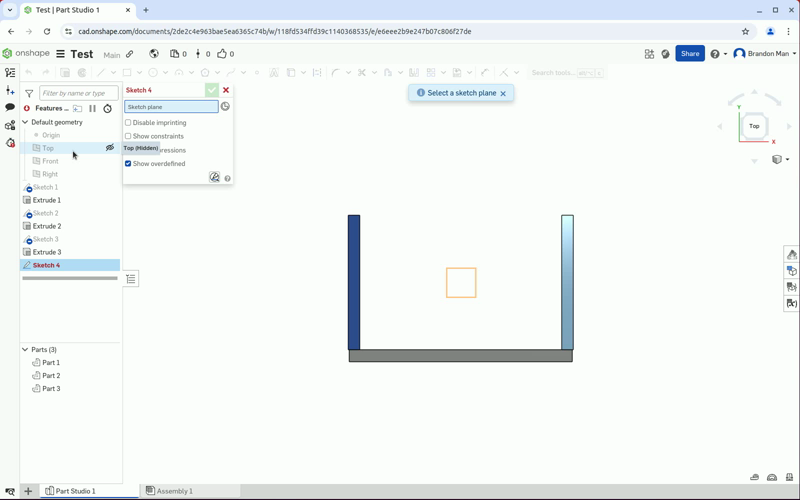
click(73, 150)
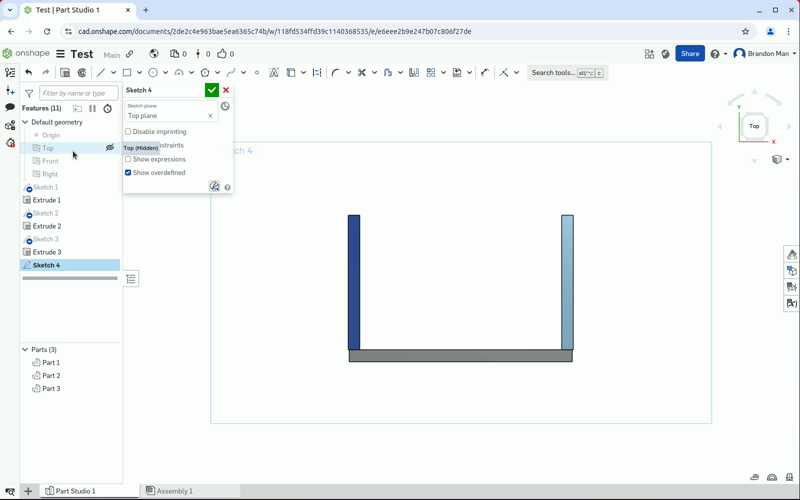
mouse_move(73, 352)
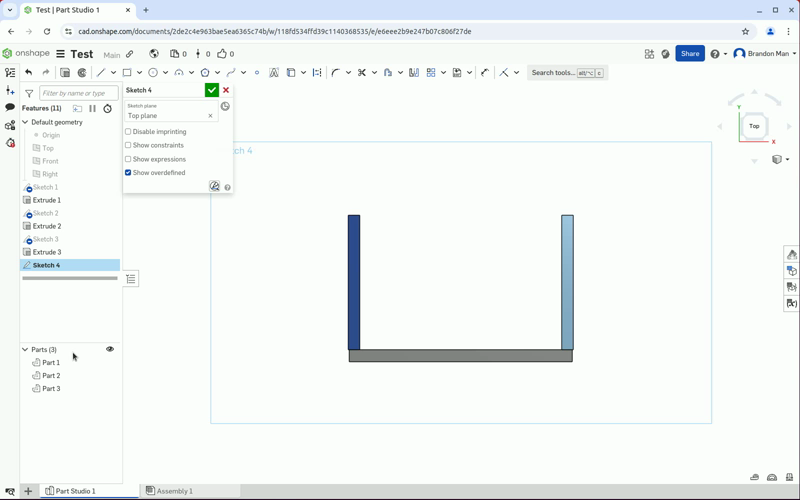
key(y)
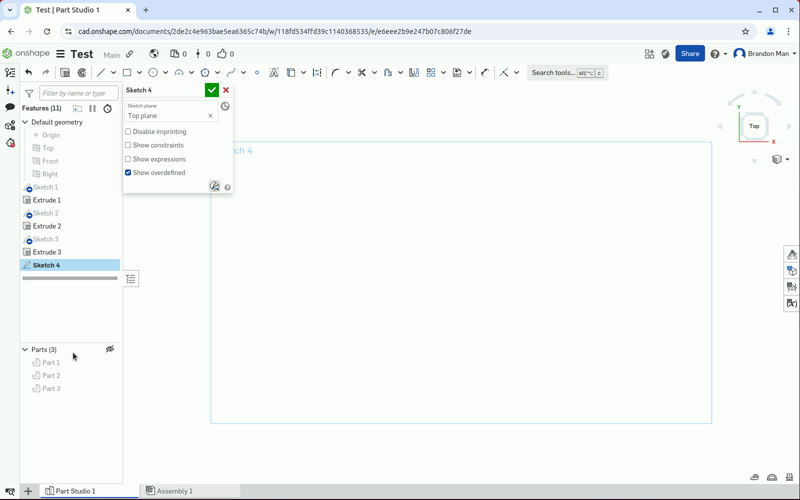
key(l)
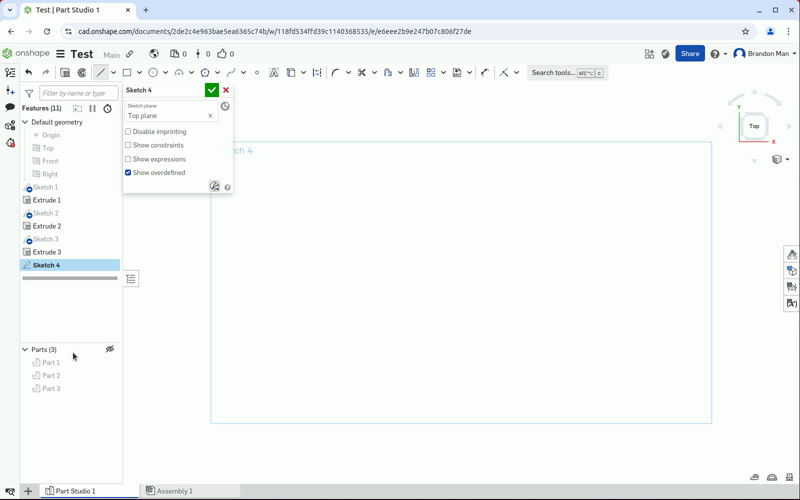
key_down(shift)
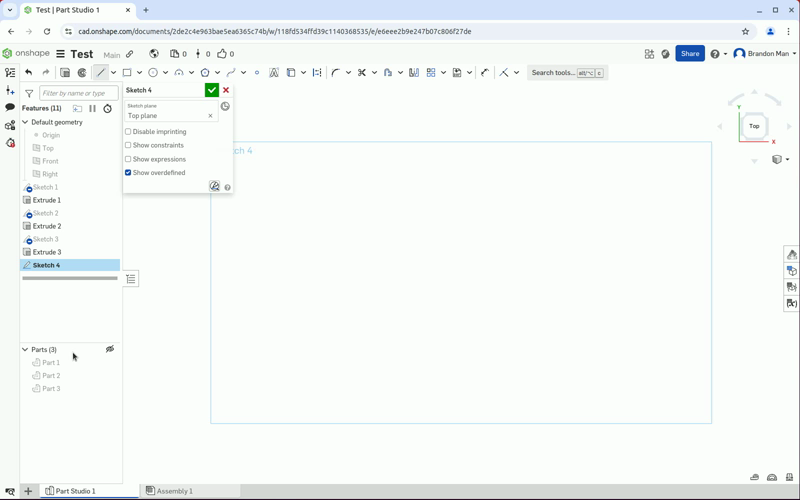
mouse_move(348, 215)
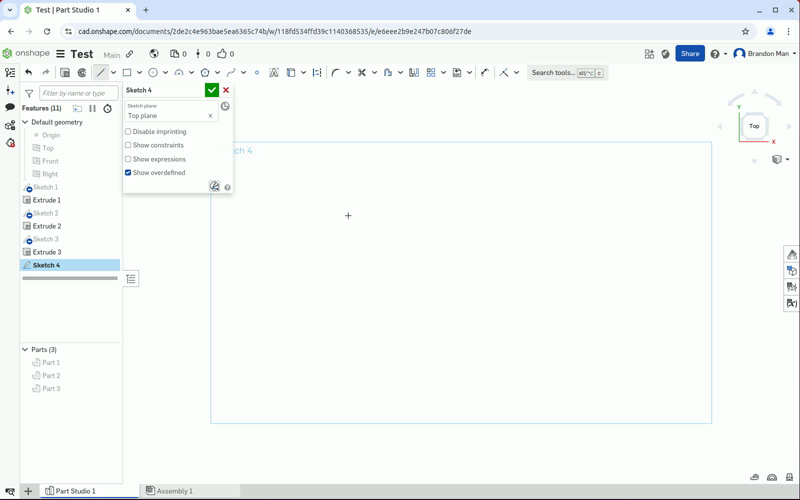
click(348, 215)
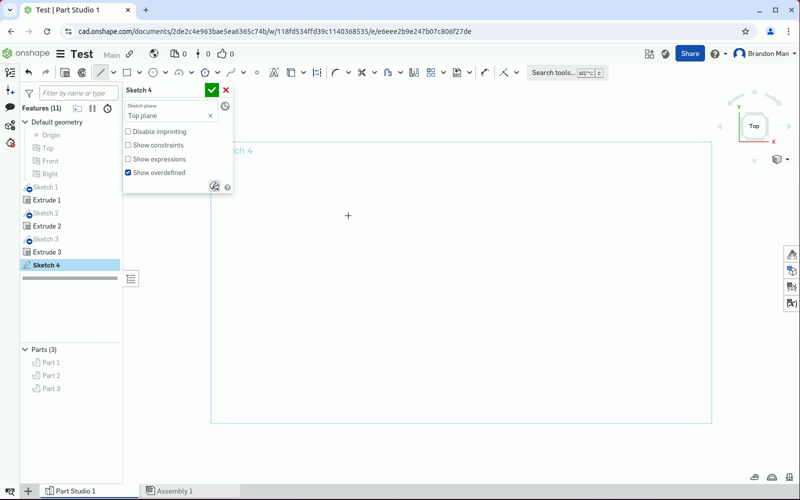
key_up(shift)
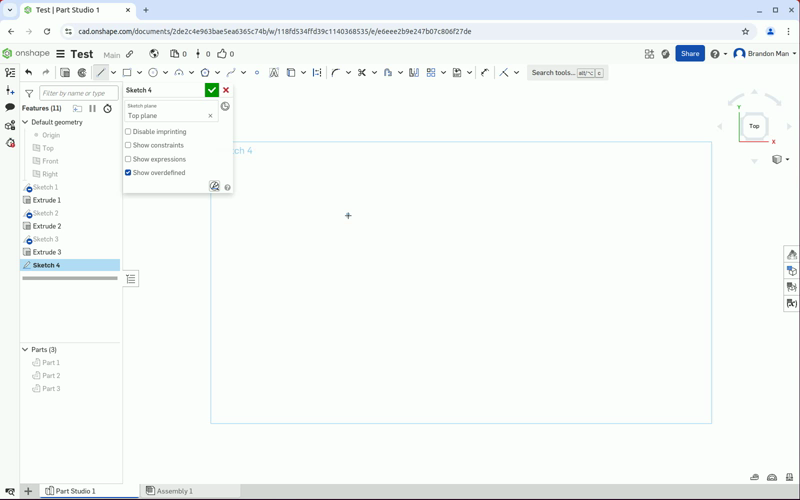
key_down(shift)
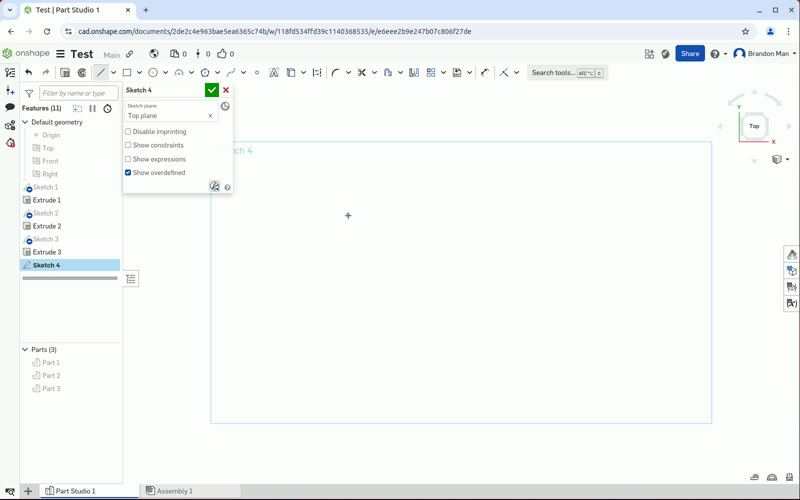
mouse_move(378, 215)
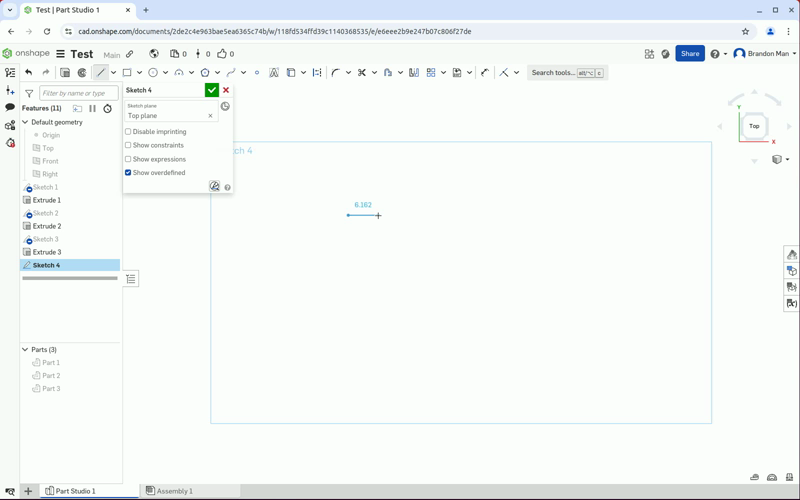
mouse_move(359, 215)
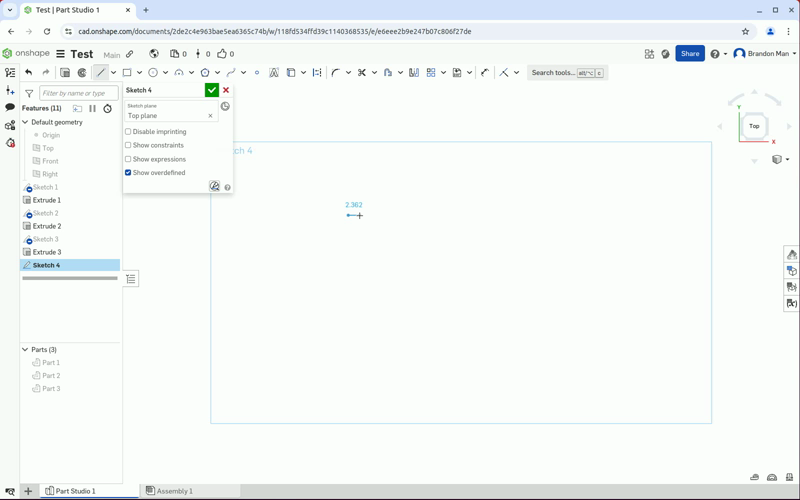
click(359, 215)
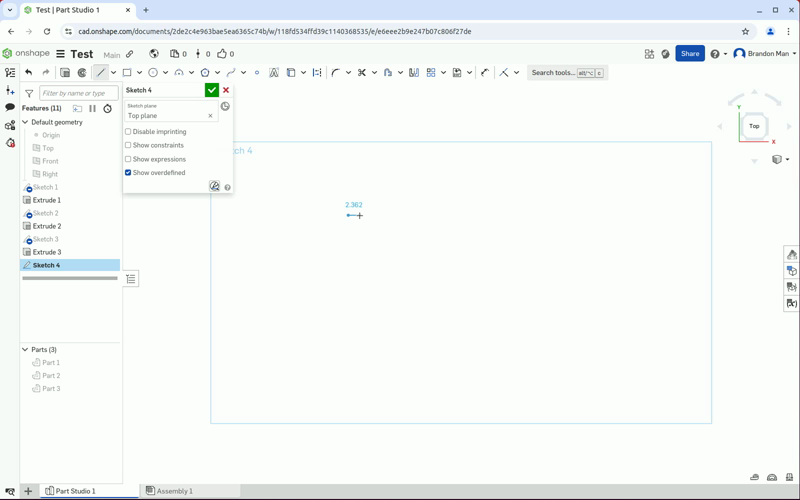
key_up(shift)
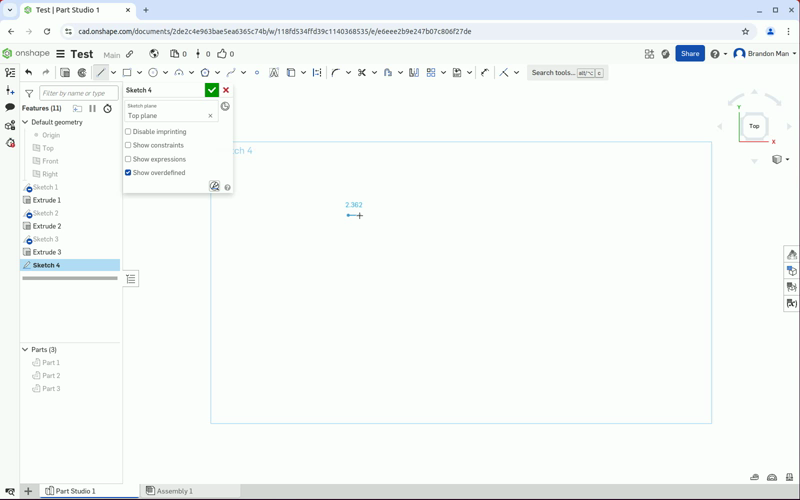
key_down(shift)
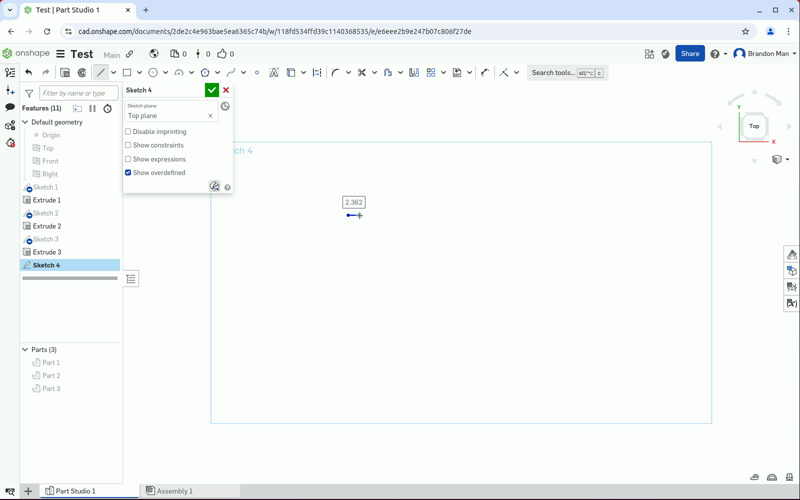
mouse_move(559, 215)
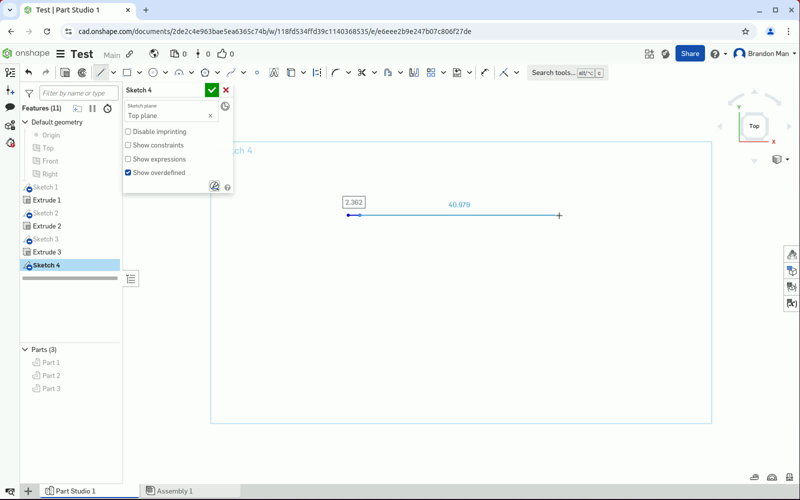
click(559, 215)
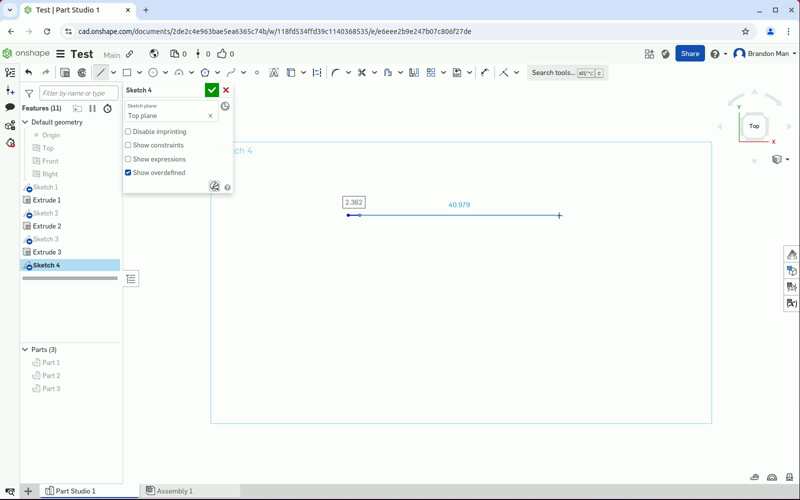
key_up(shift)
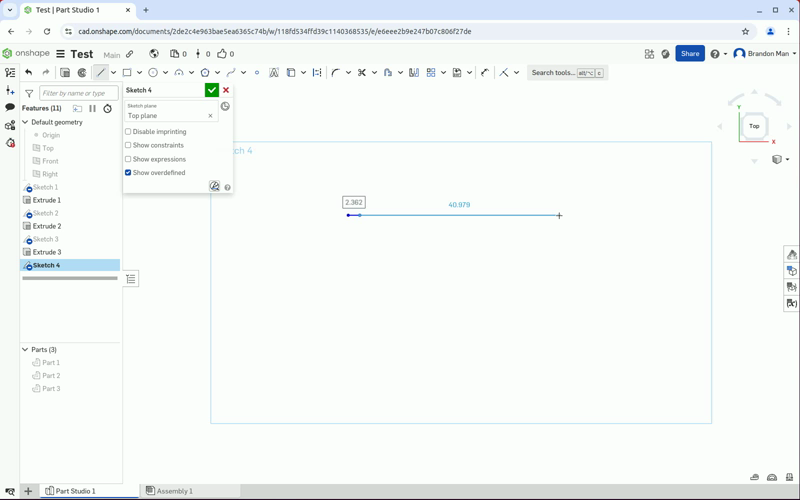
key_down(shift)
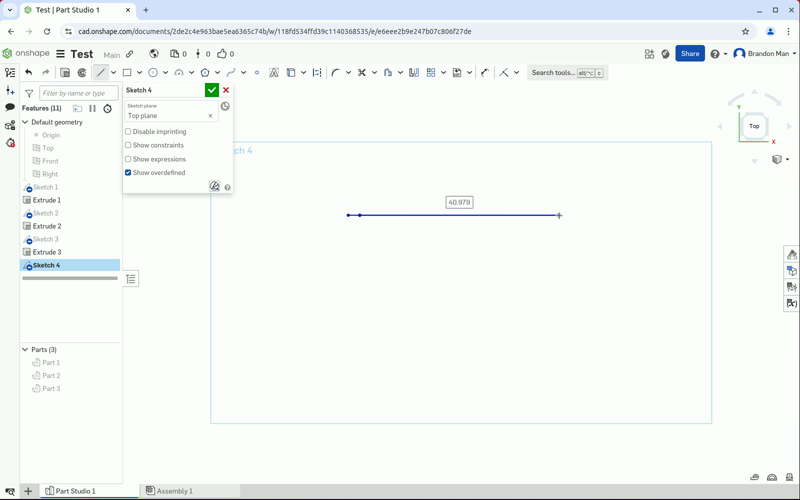
mouse_move(589, 215)
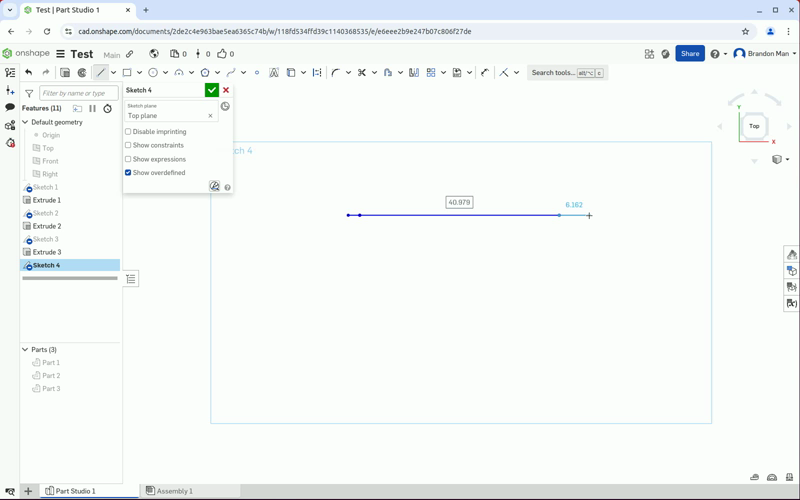
mouse_move(570, 215)
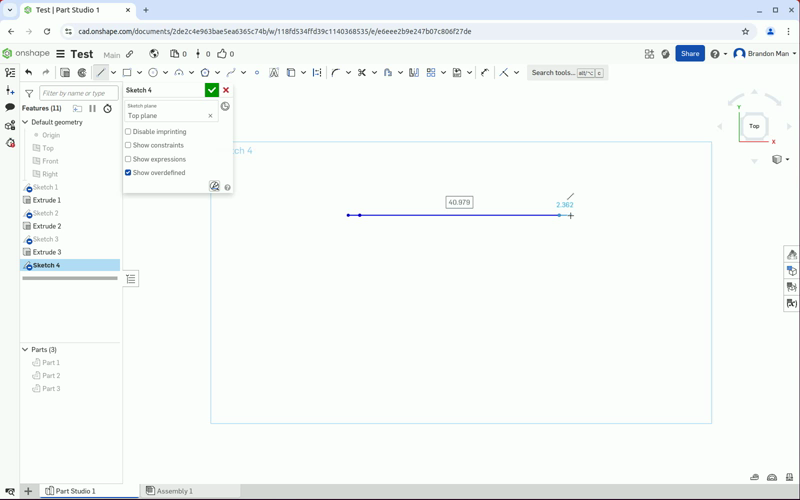
click(570, 215)
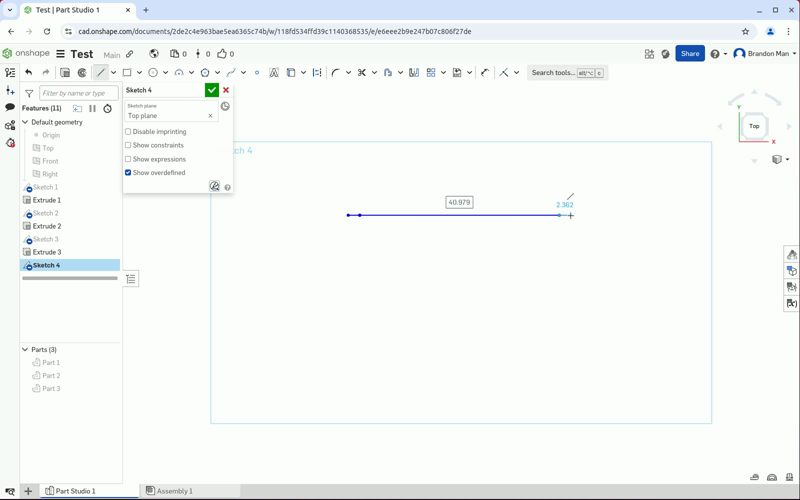
key_up(shift)
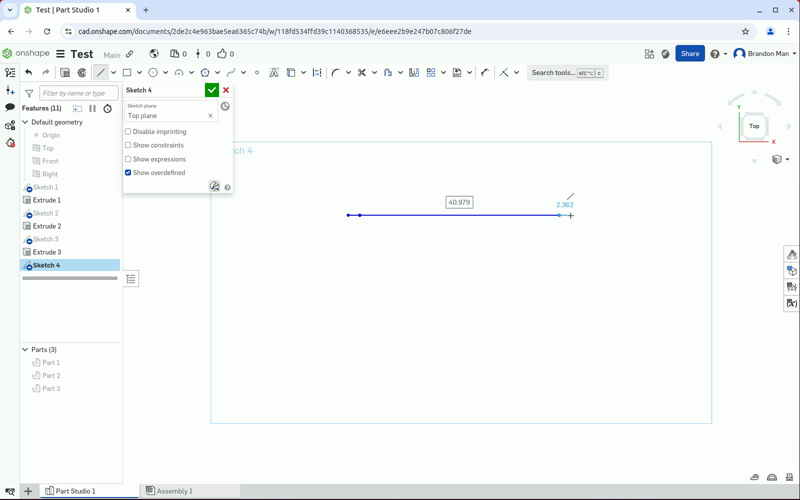
key_down(shift)
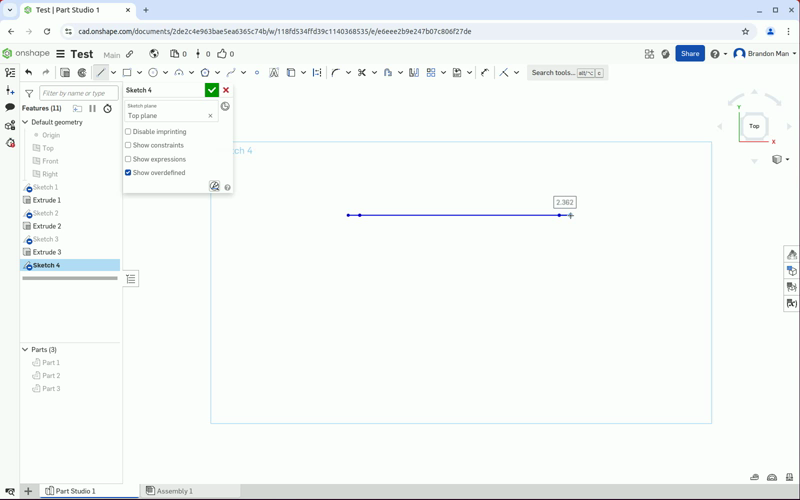
mouse_move(589, 215)
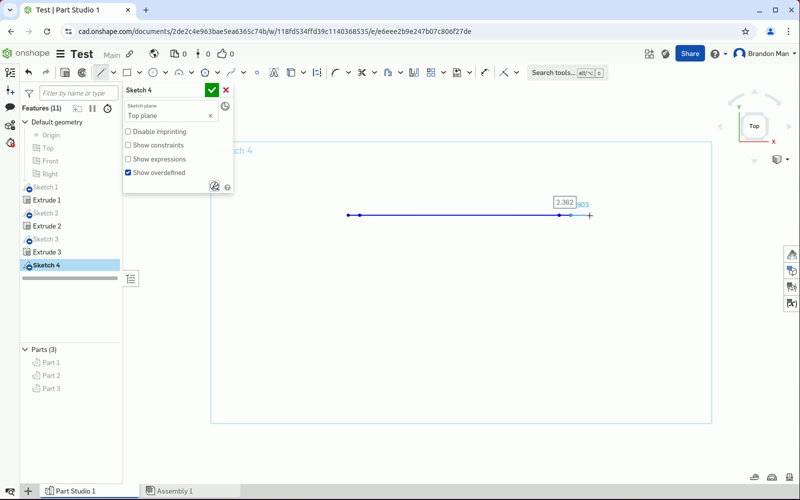
mouse_move(570, 203)
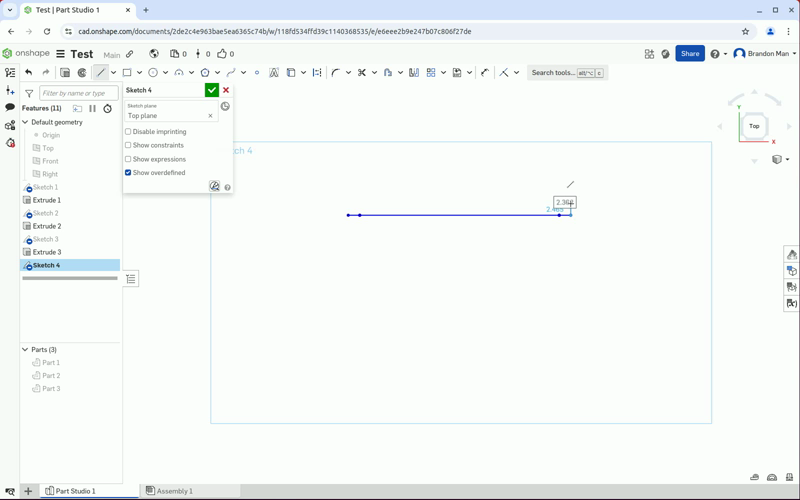
click(570, 203)
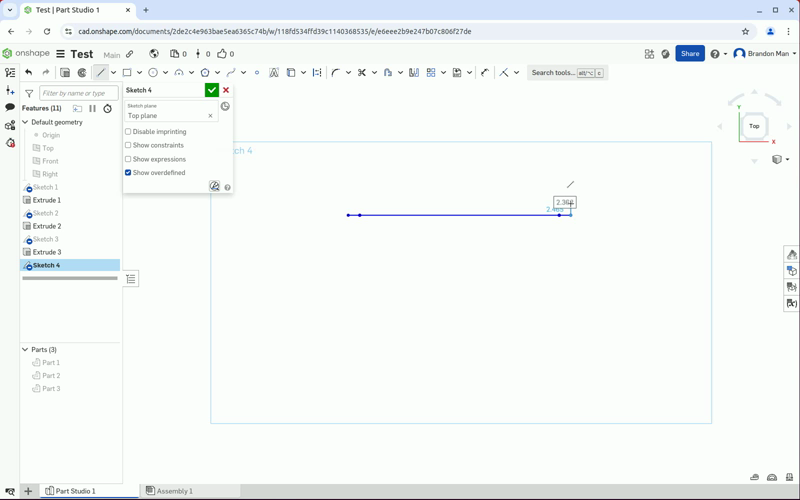
key_up(shift)
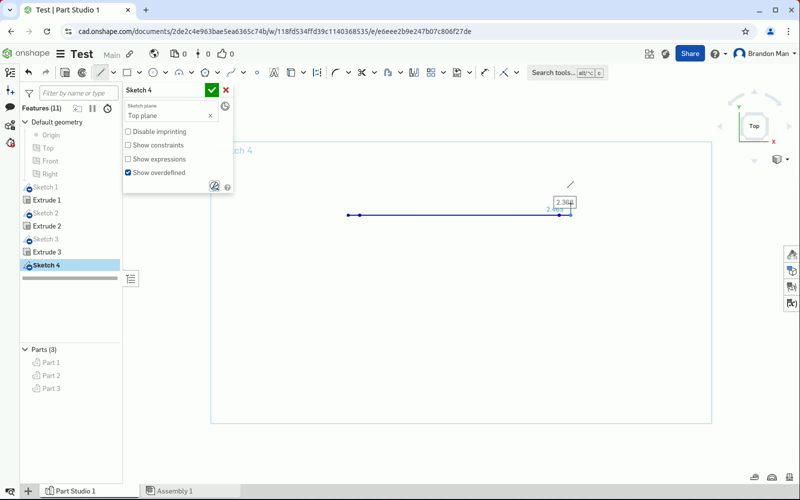
key_down(shift)
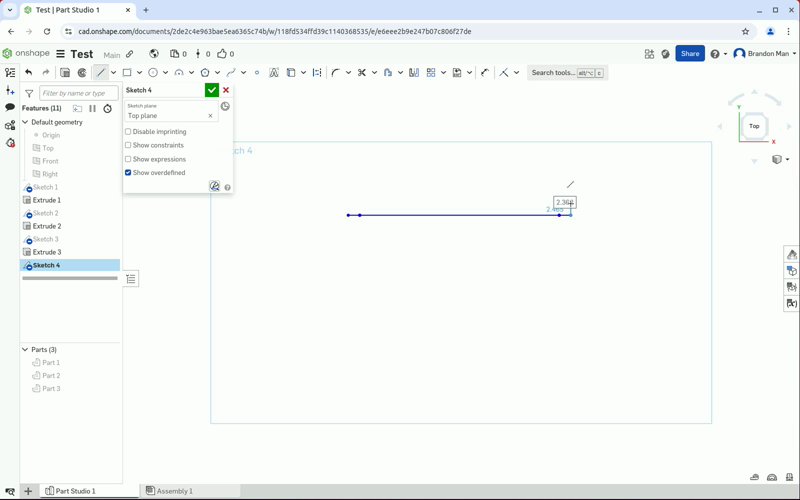
mouse_move(348, 203)
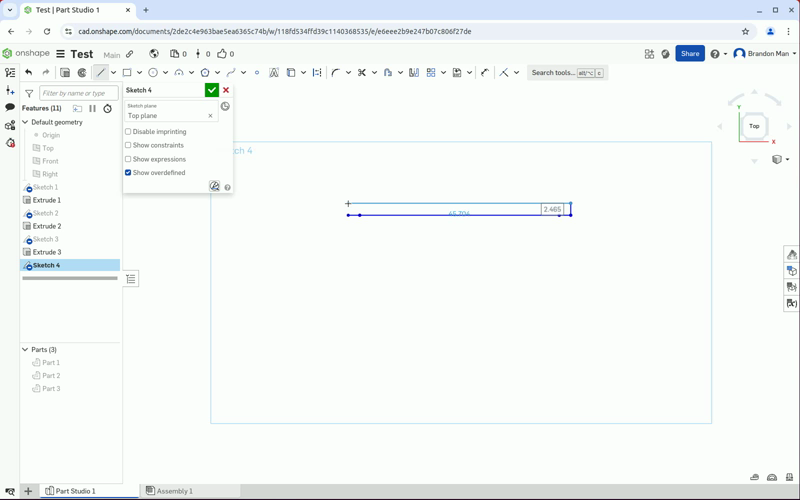
click(348, 203)
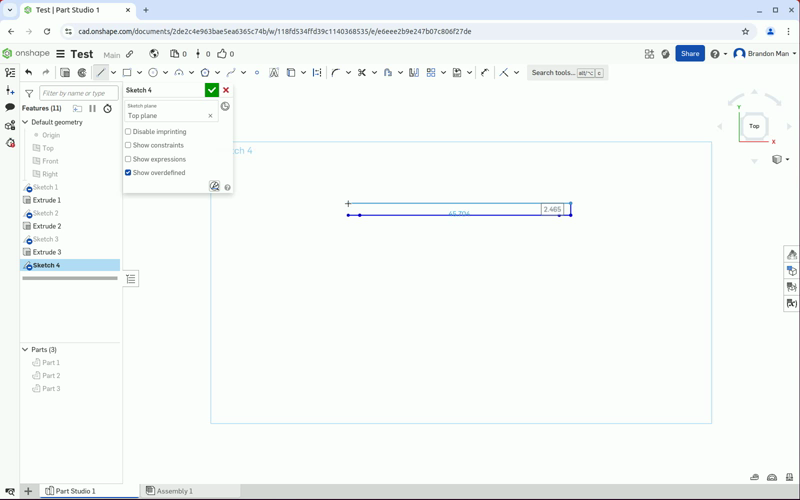
key_up(shift)
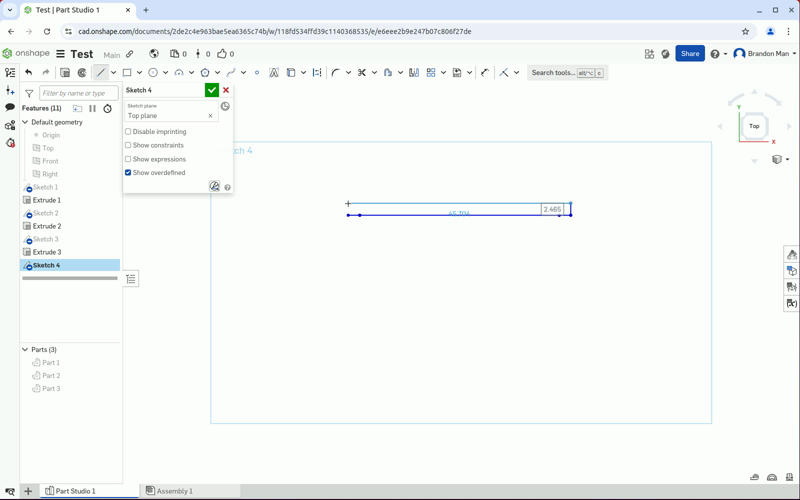
mouse_move(378, 203)
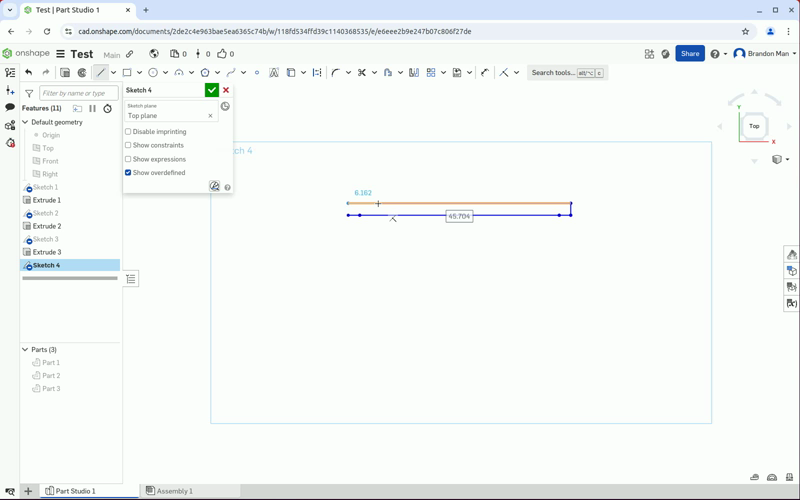
key_down(shift)
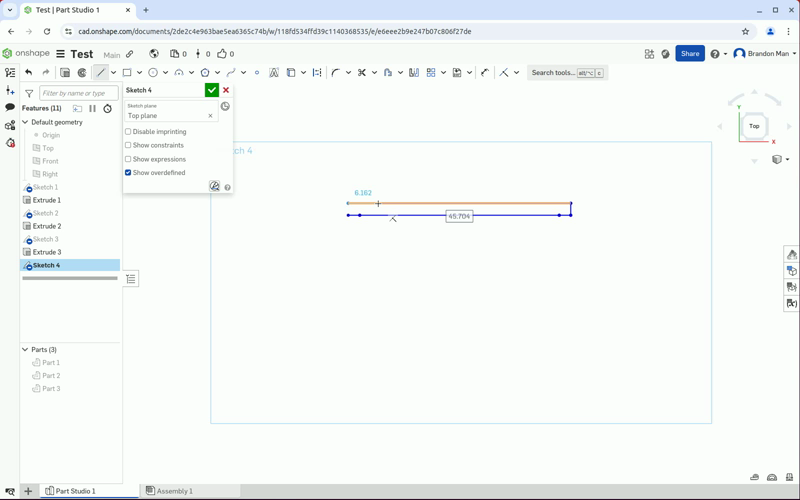
mouse_move(348, 215)
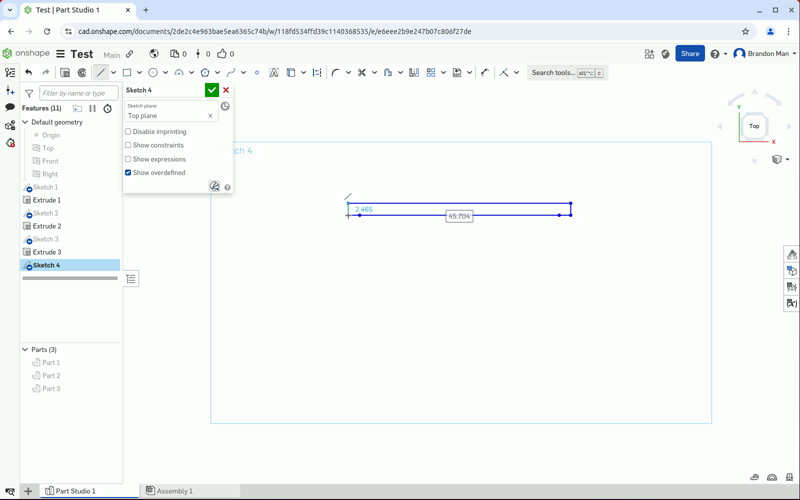
key_up(shift)
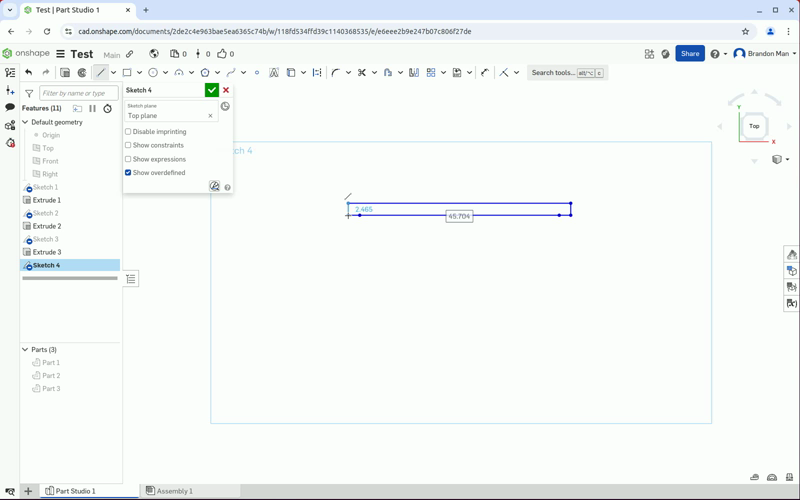
click(348, 215)
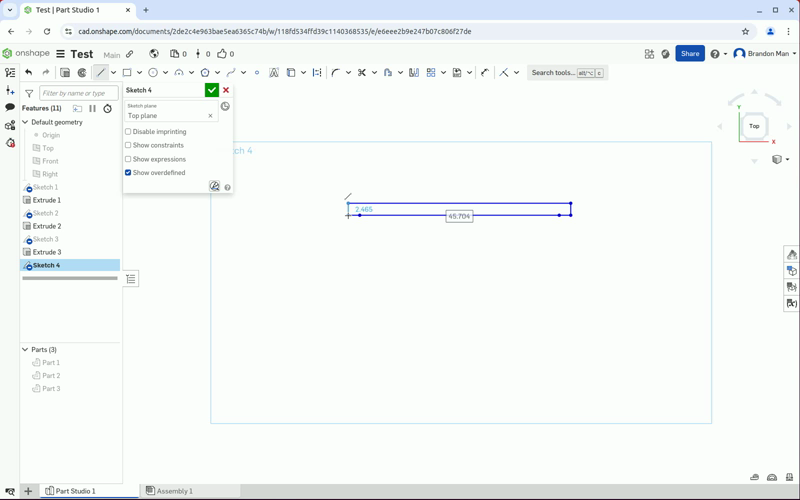
key(esc)
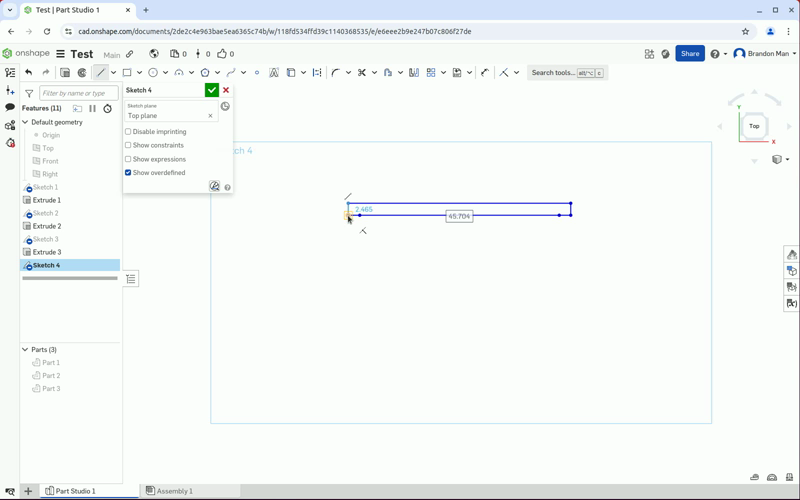
mouse_move(378, 212)
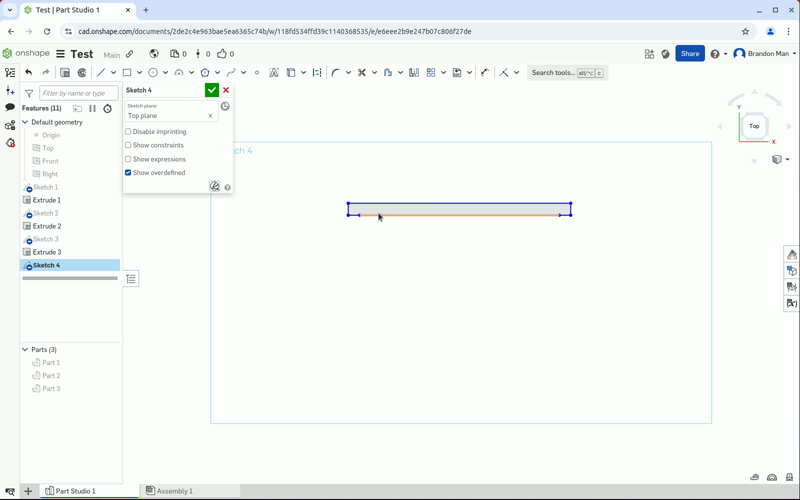
click(378, 212)
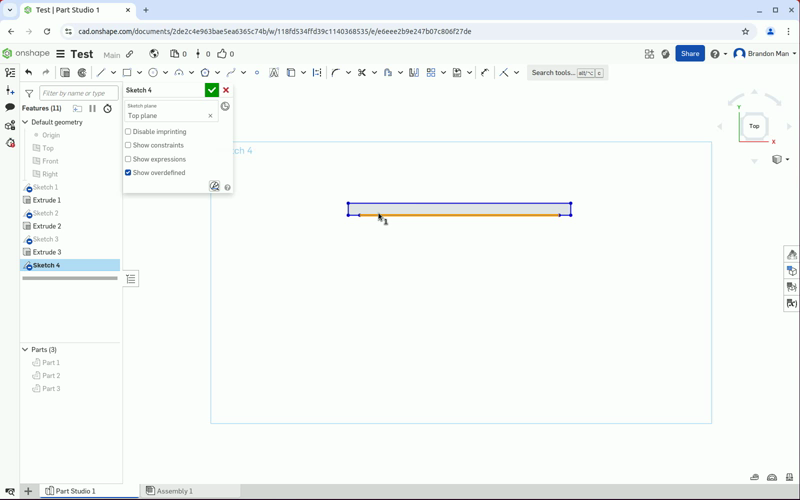
mouse_move(73, 352)
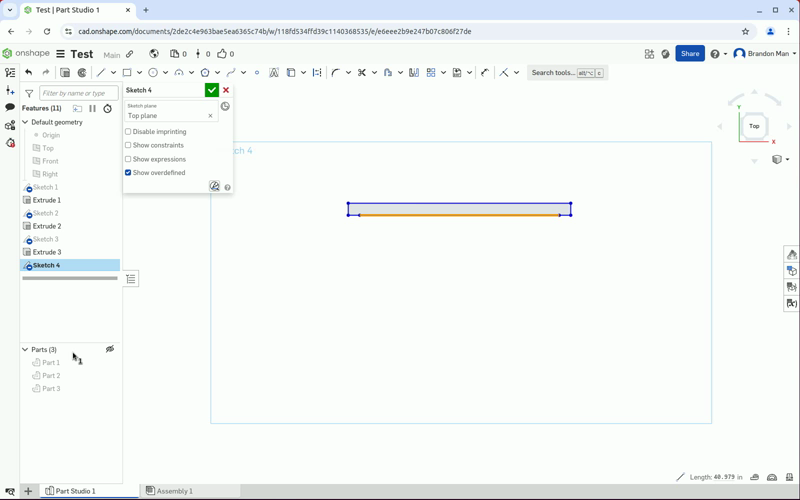
key(shift+y)
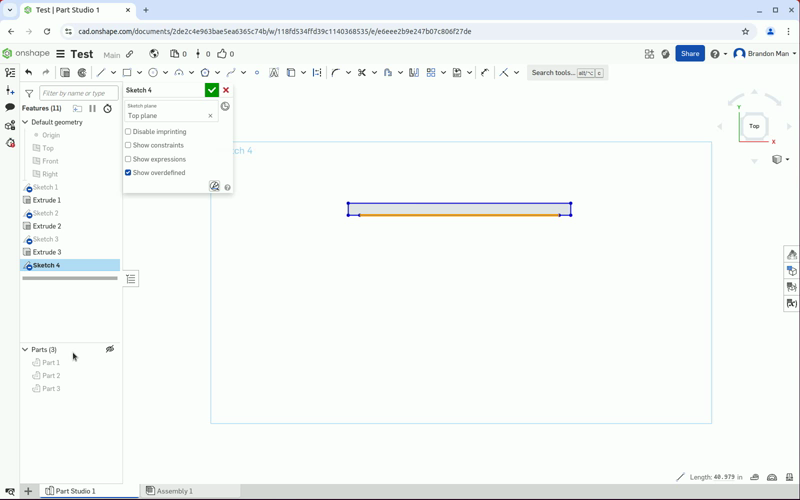
key(shift+e)
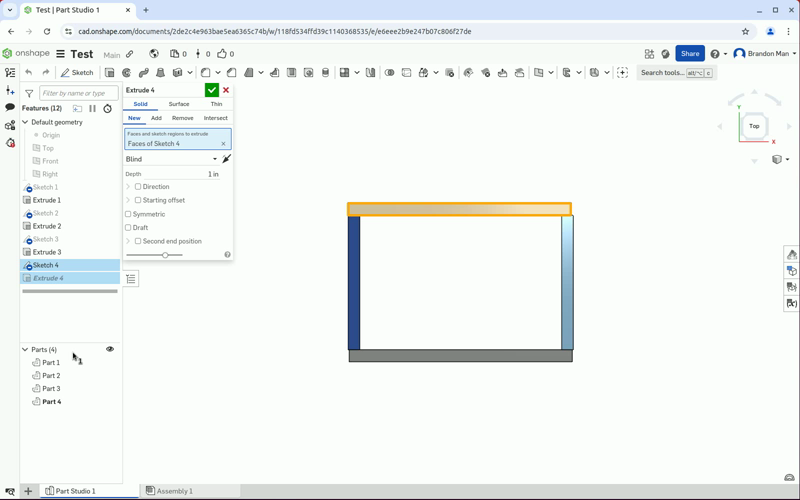
mouse_move(143, 106)
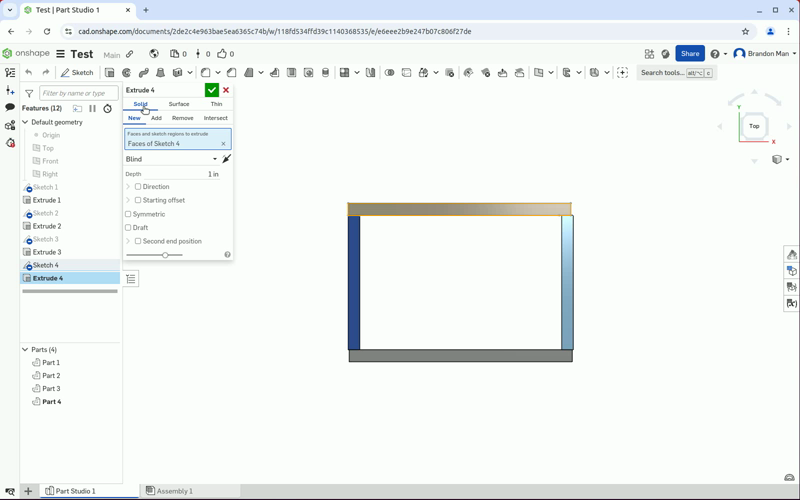
click(143, 106)
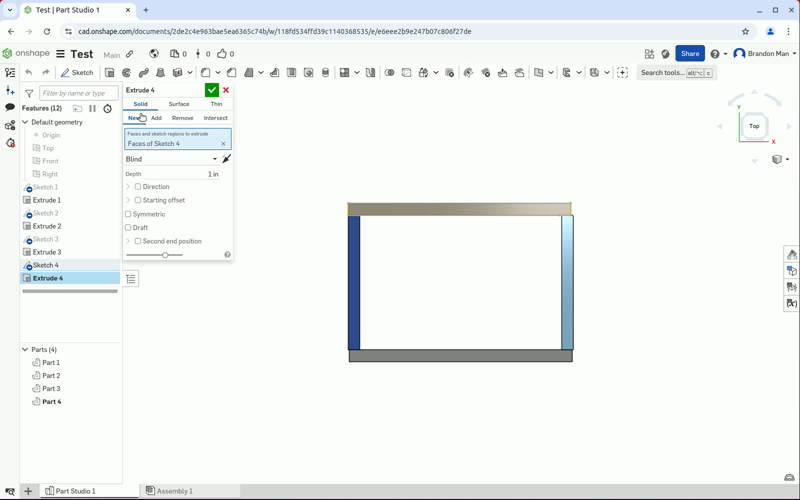
mouse_move(137, 120)
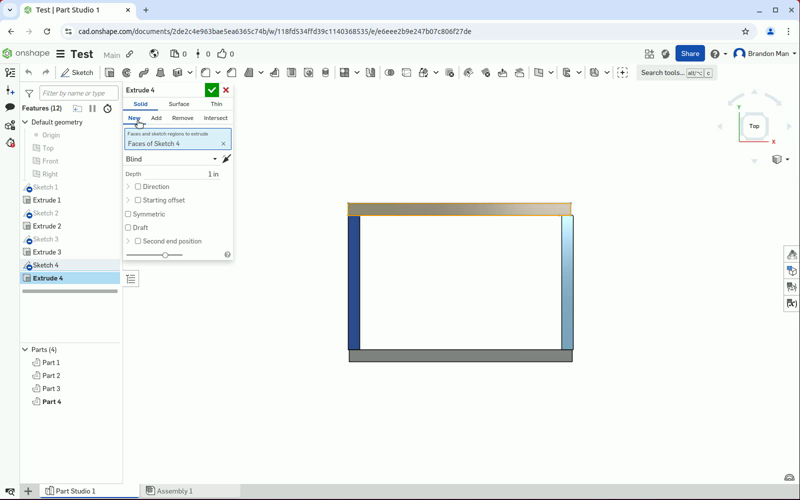
click(137, 120)
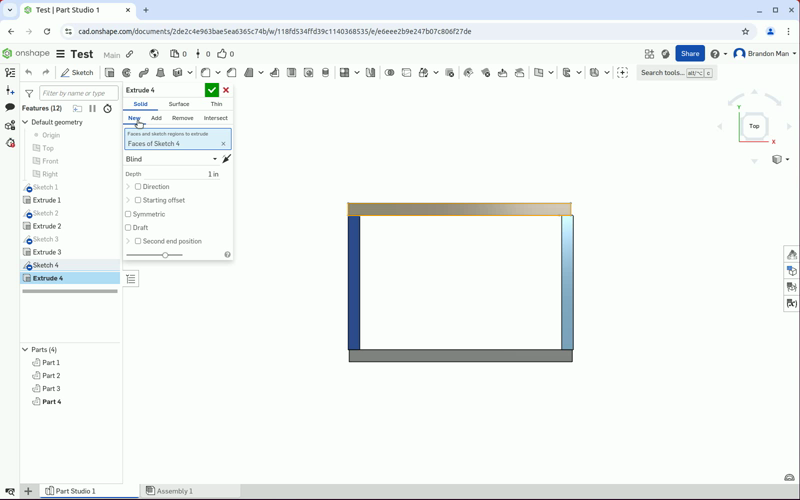
key(tab, 4)
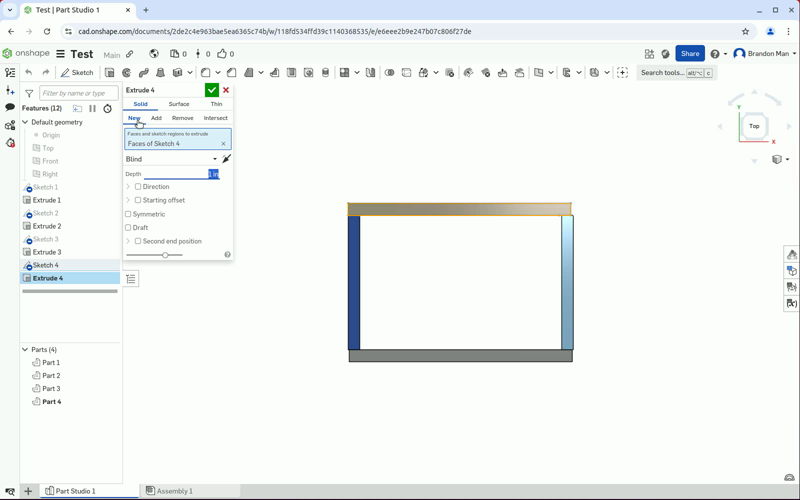
text(5.055)
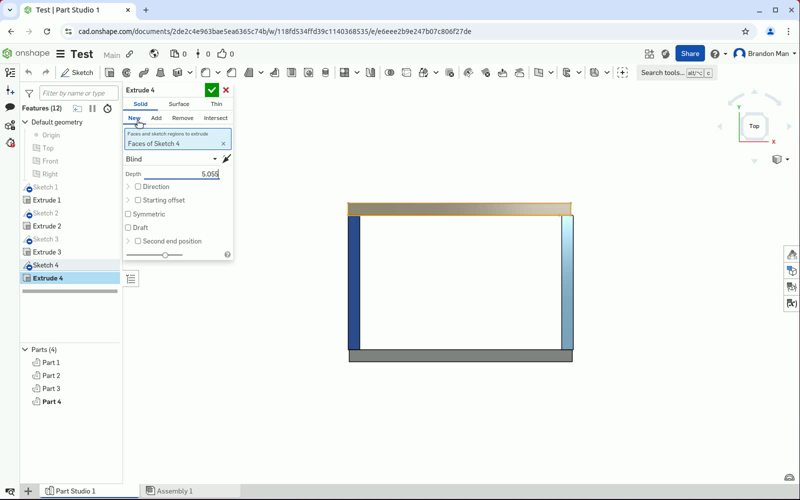
key(enter)
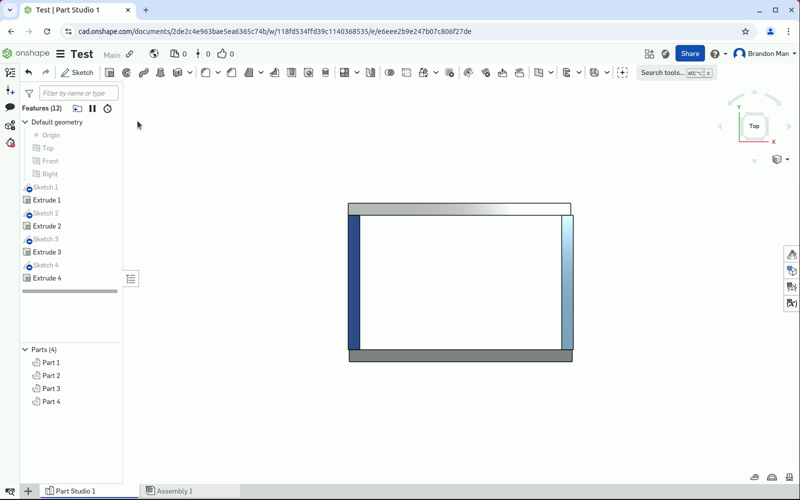
key(shift+h)
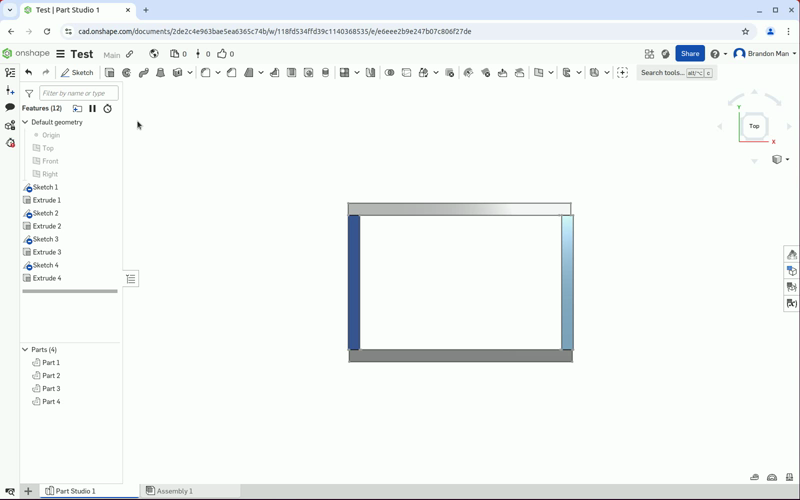
key(shift+h)
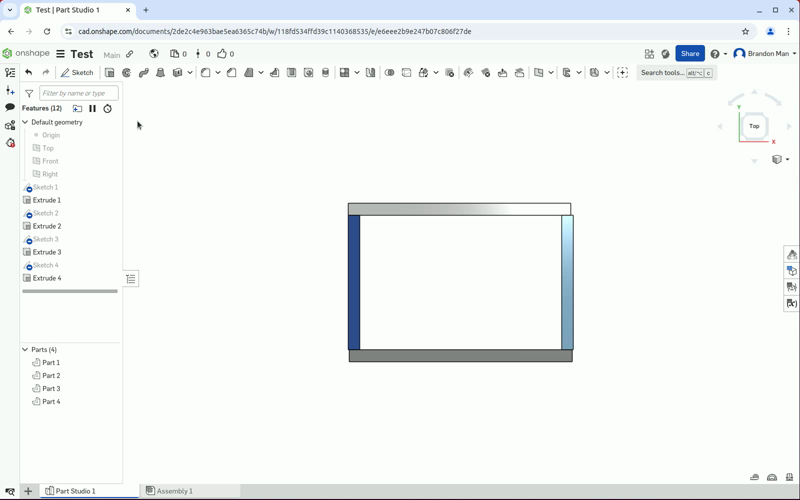
mouse_move(73, 189)
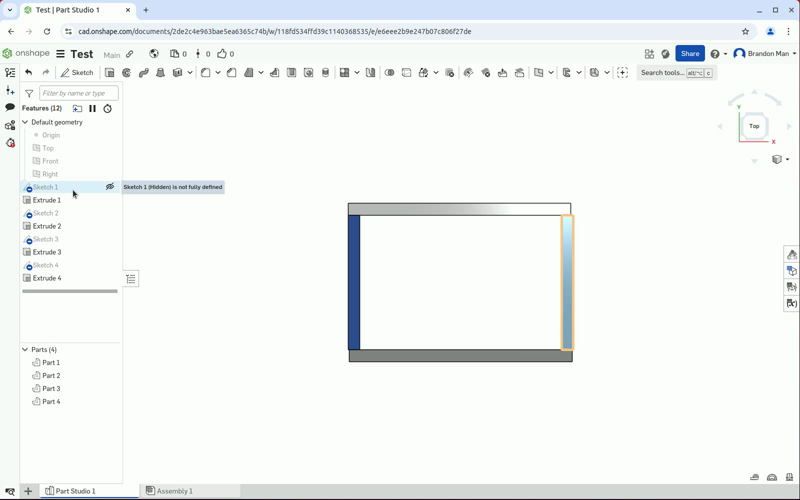
click(73, 189)
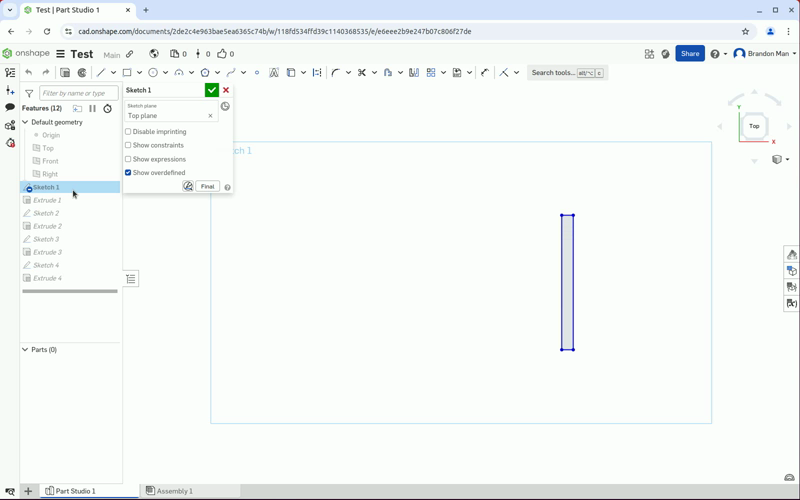
mouse_move(229, 92)
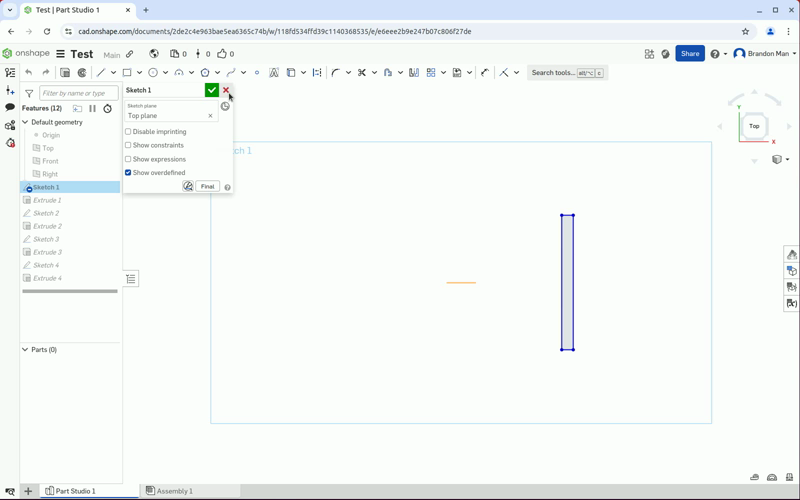
click(229, 92)
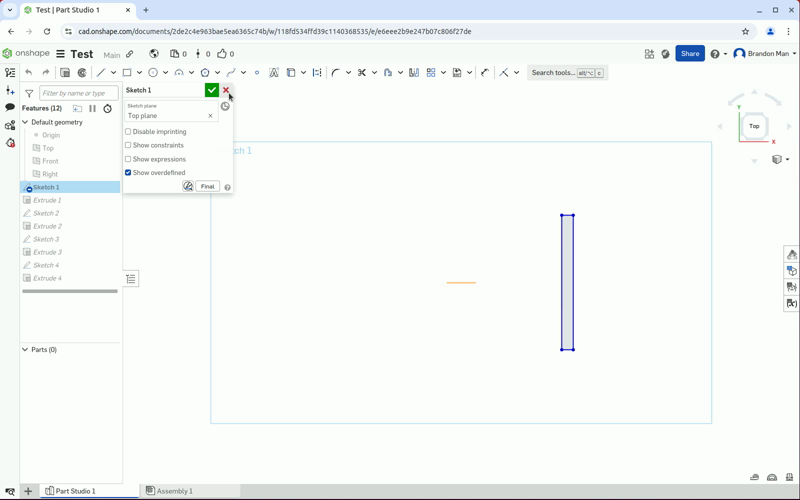
key(shift+s)
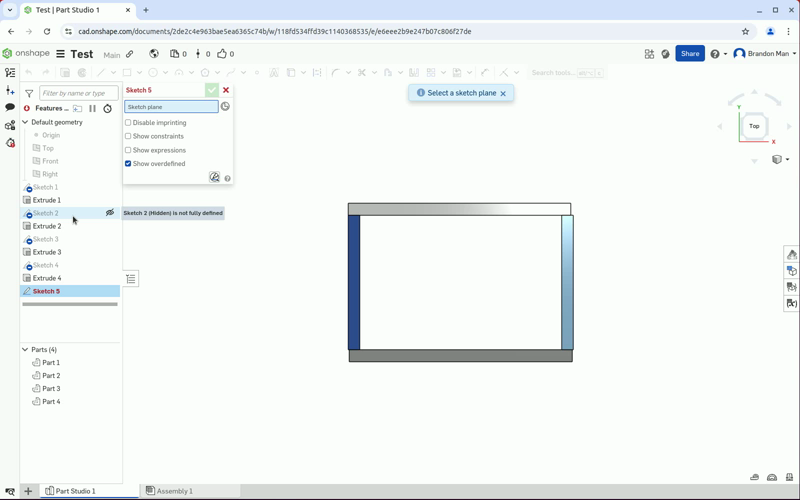
scroll(3)
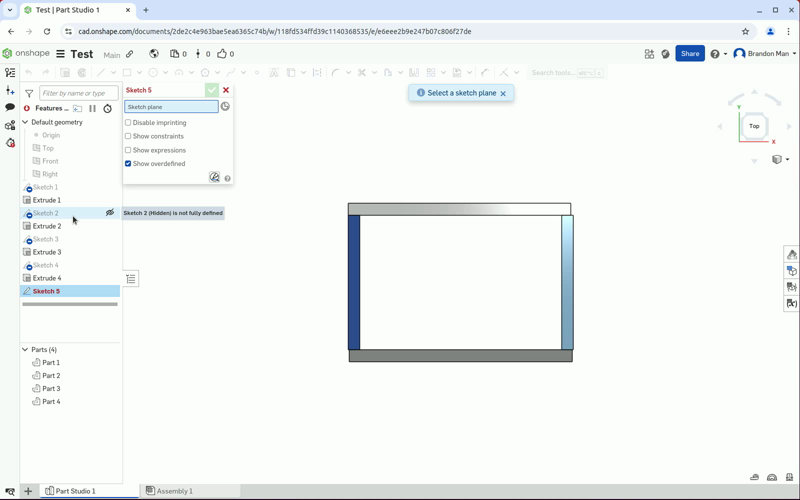
mouse_move(73, 150)
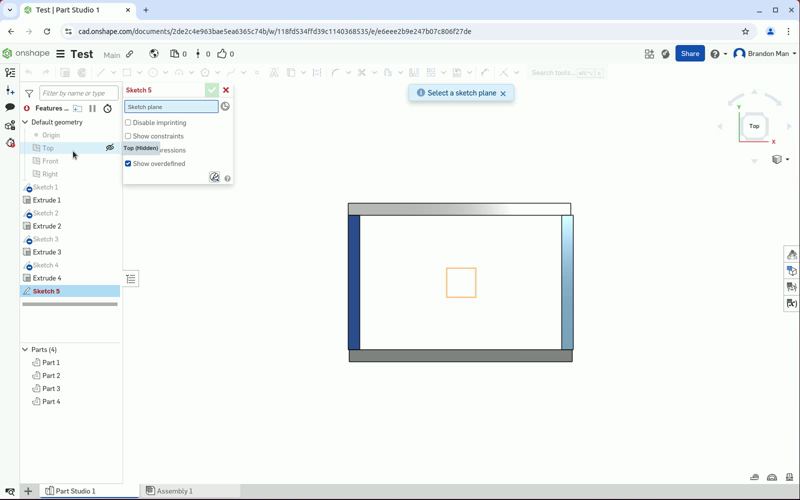
click(73, 150)
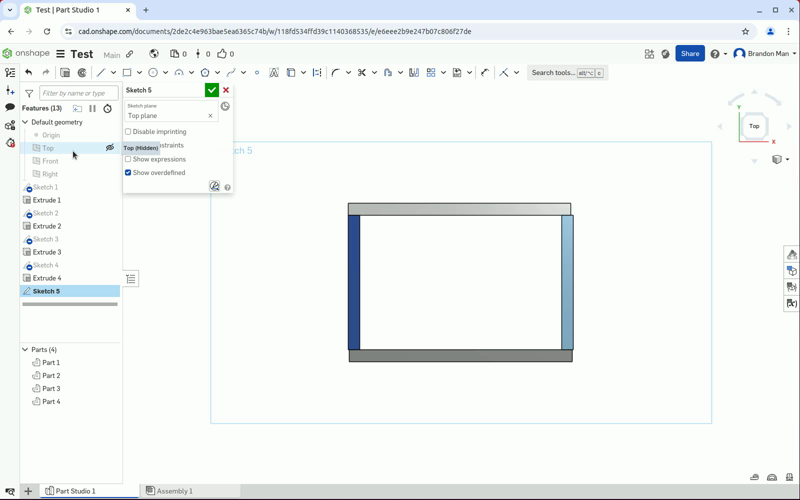
mouse_move(73, 352)
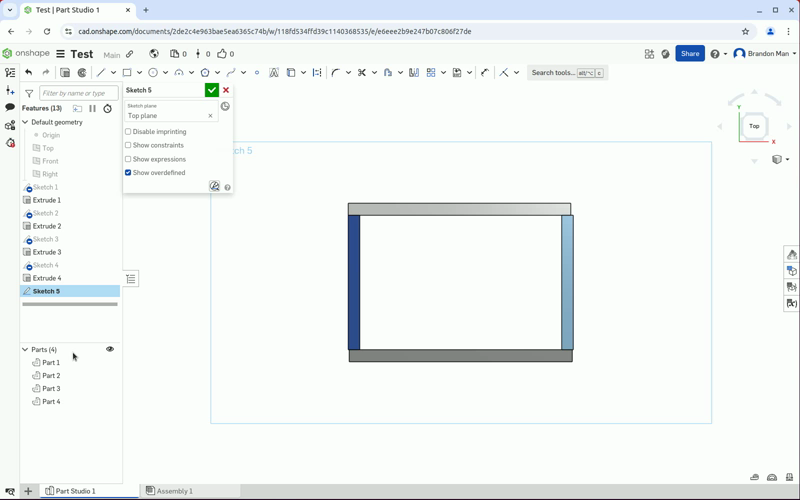
key(y)
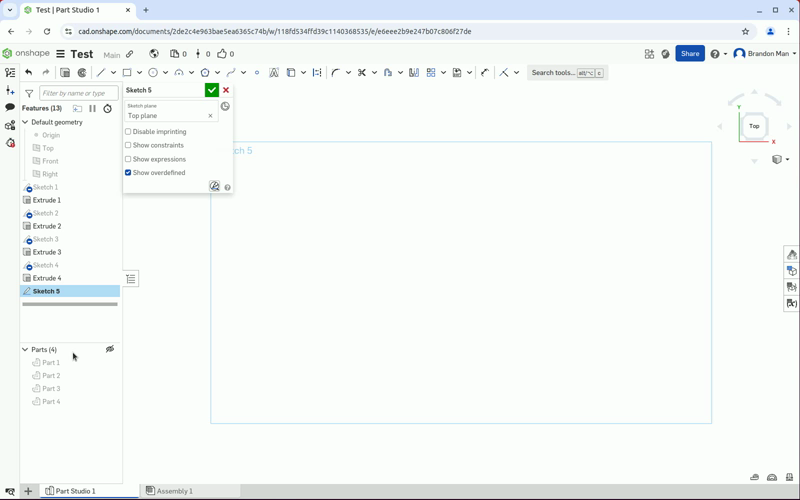
key(l)
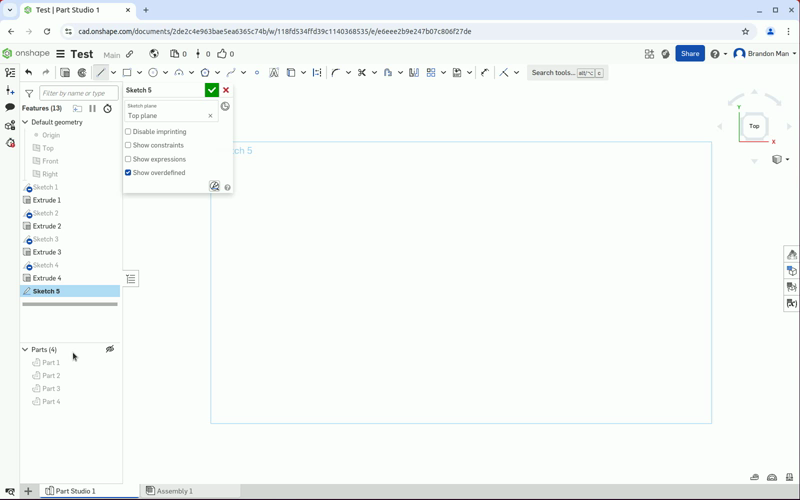
key_down(shift)
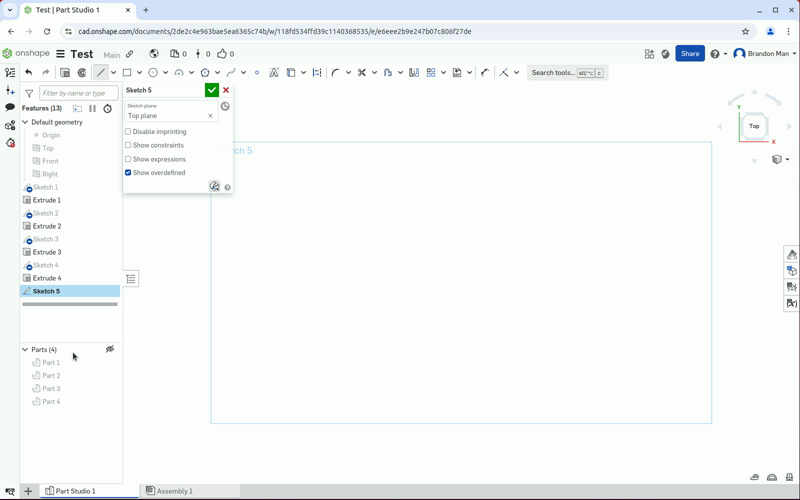
mouse_move(359, 349)
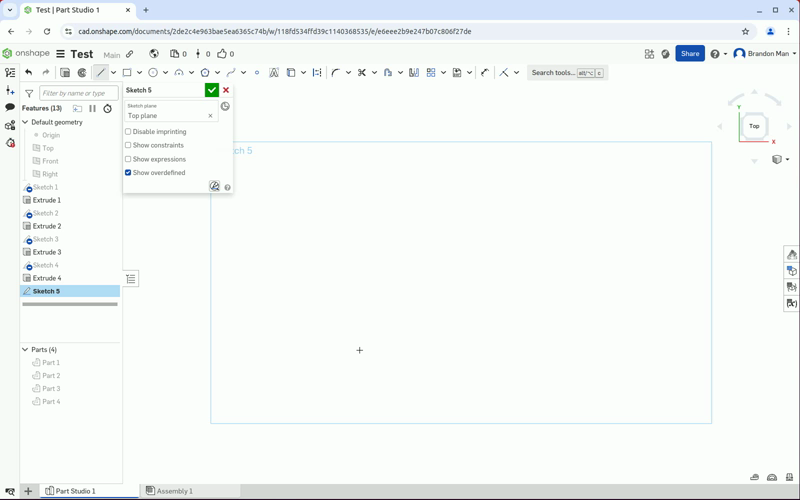
click(359, 349)
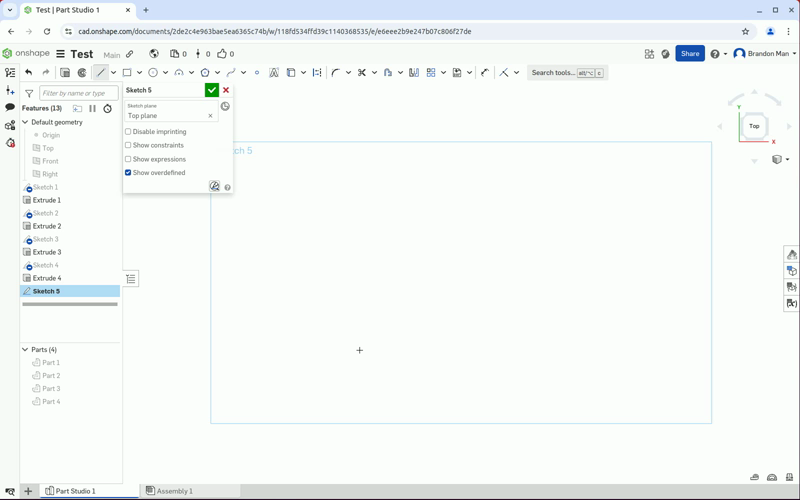
key_up(shift)
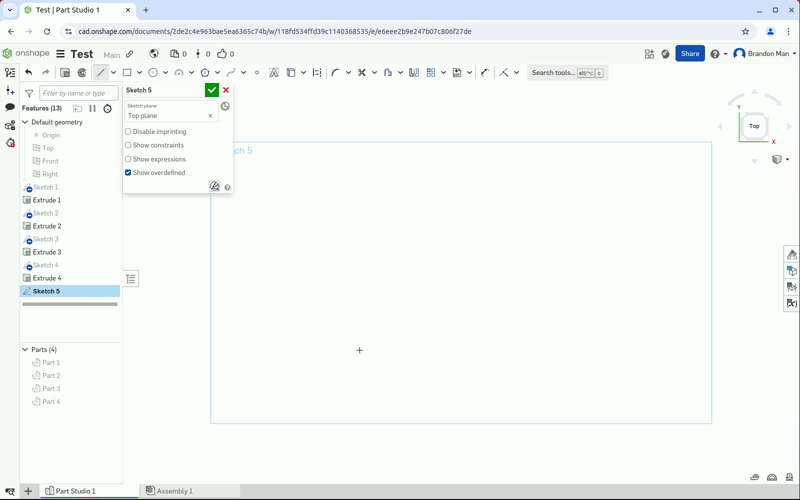
key_down(shift)
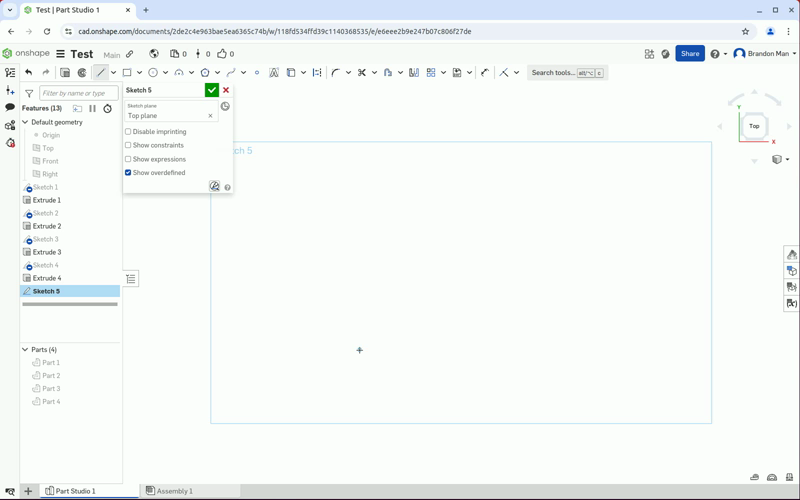
mouse_move(560, 349)
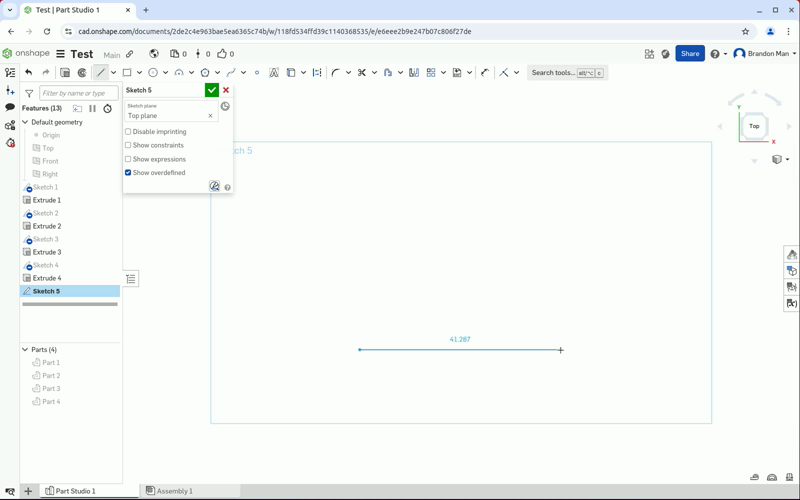
click(560, 349)
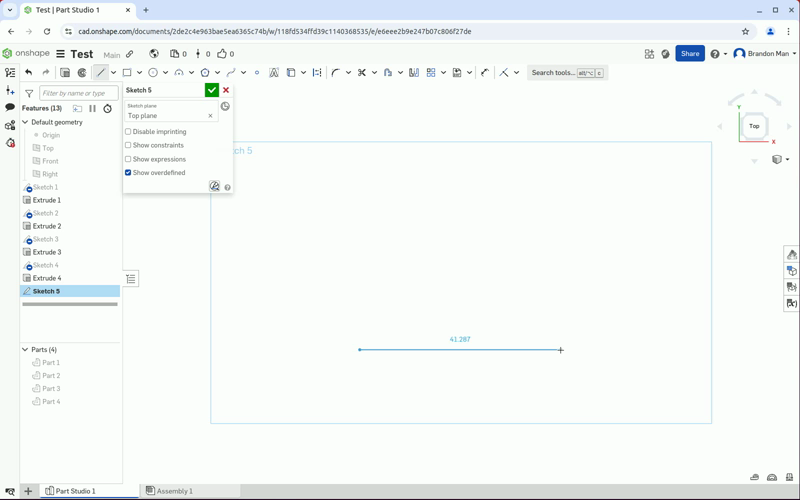
key_up(shift)
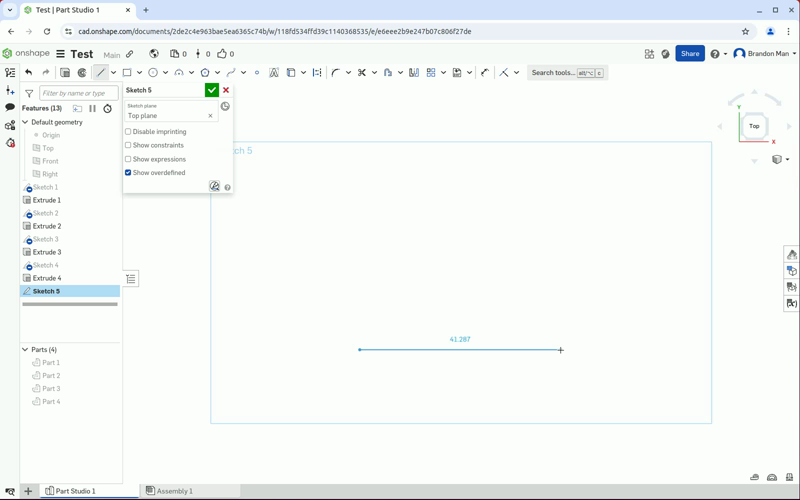
key_down(shift)
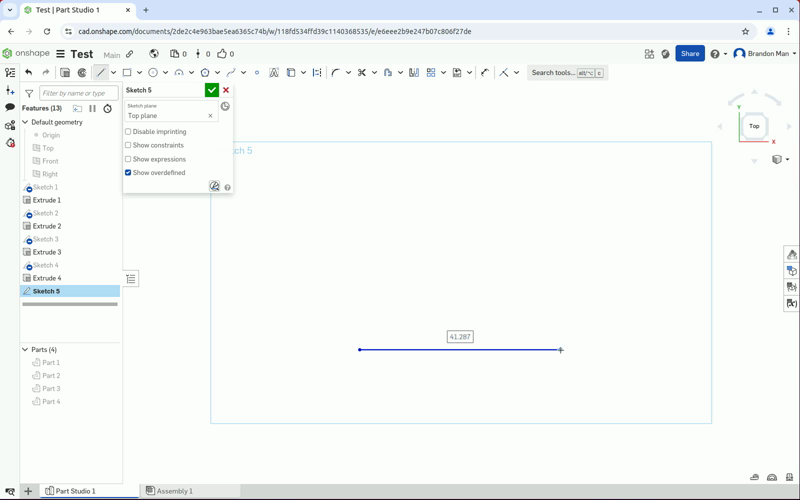
mouse_move(560, 214)
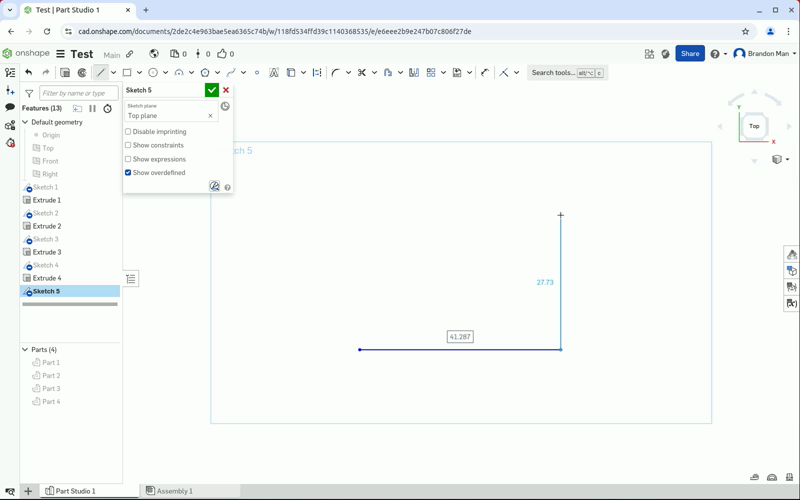
click(560, 214)
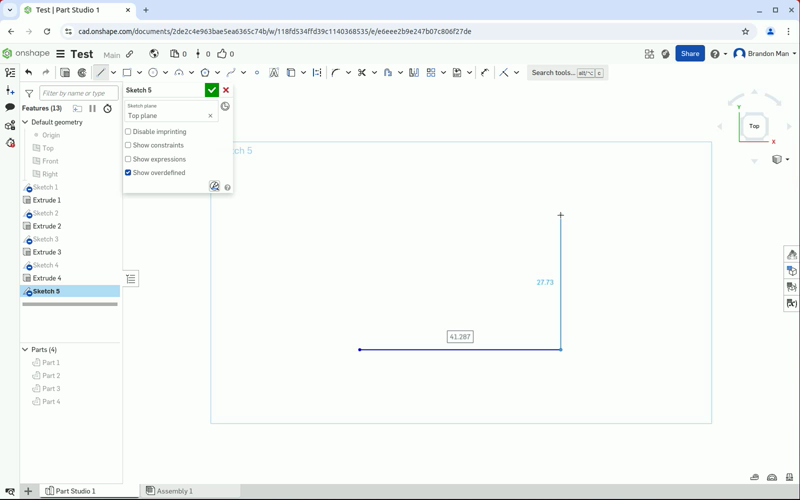
key_up(shift)
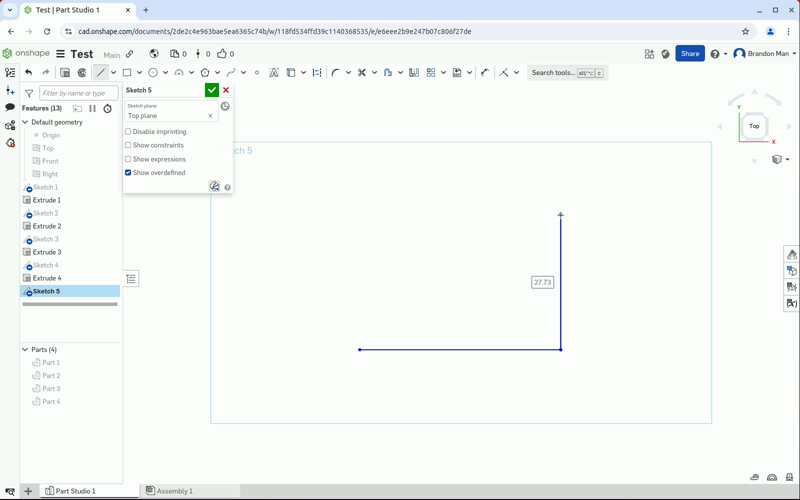
key_down(shift)
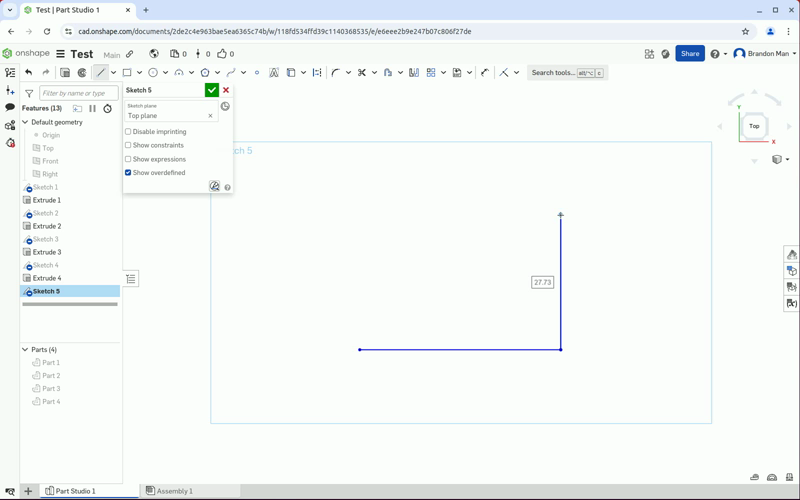
mouse_move(359, 214)
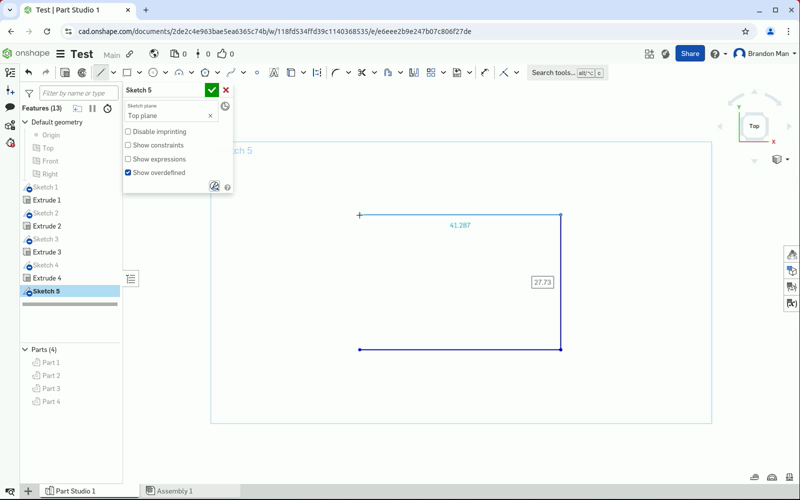
click(359, 214)
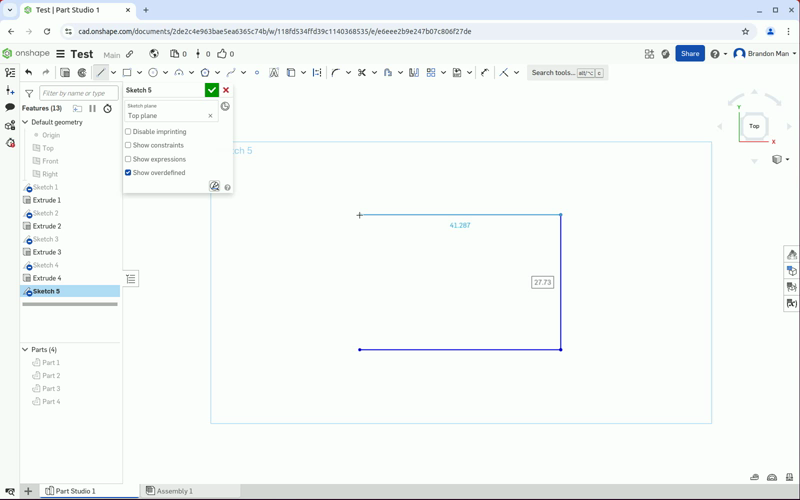
key_up(shift)
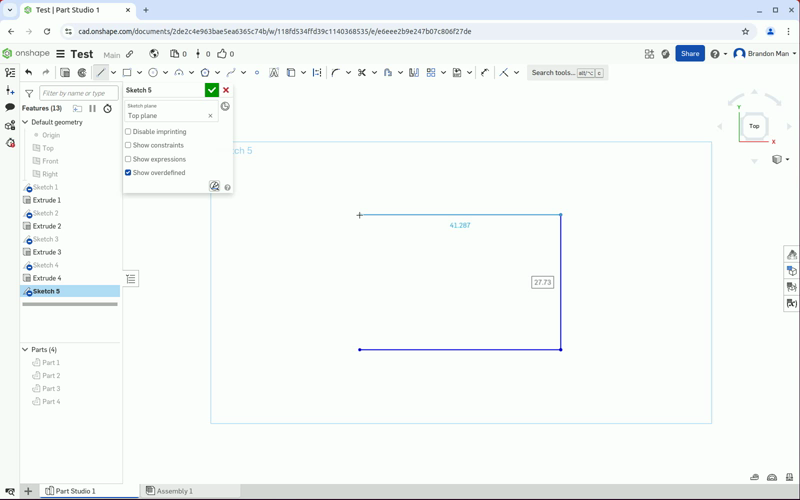
key_down(shift)
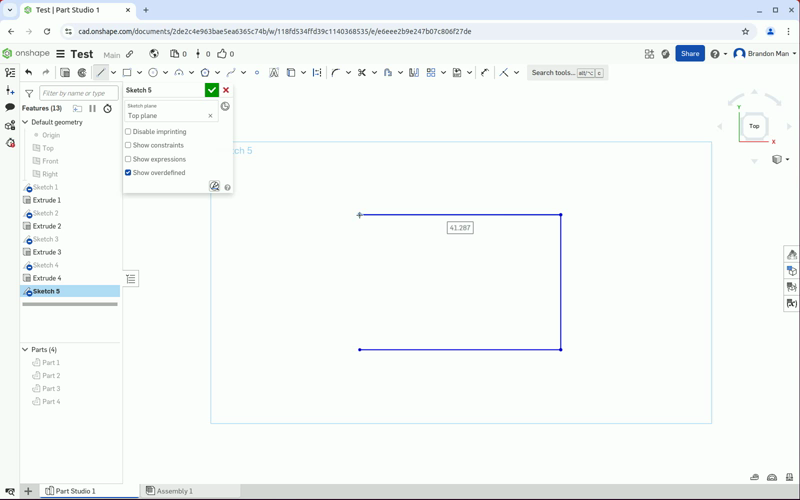
mouse_move(359, 349)
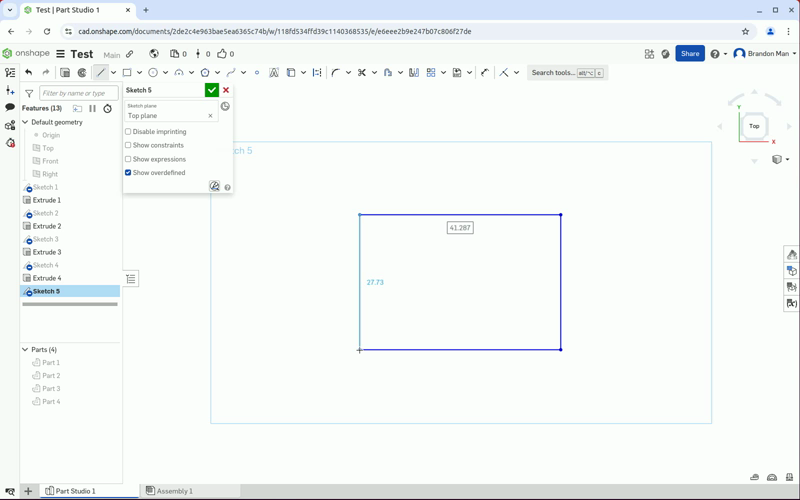
key_up(shift)
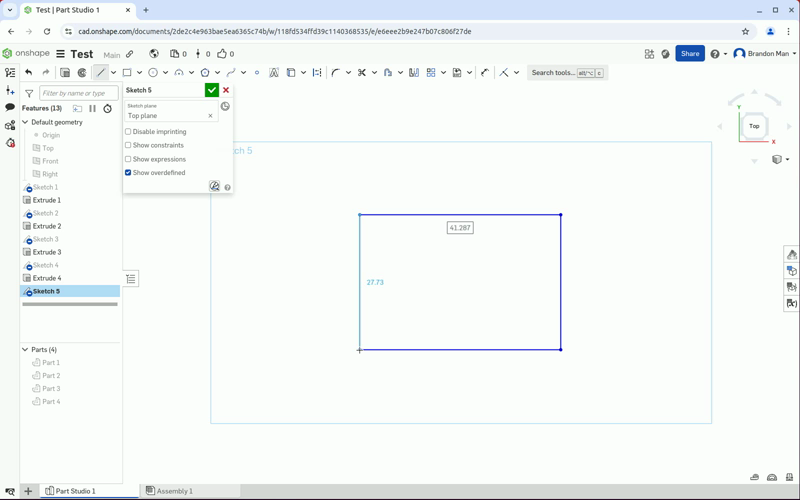
click(359, 349)
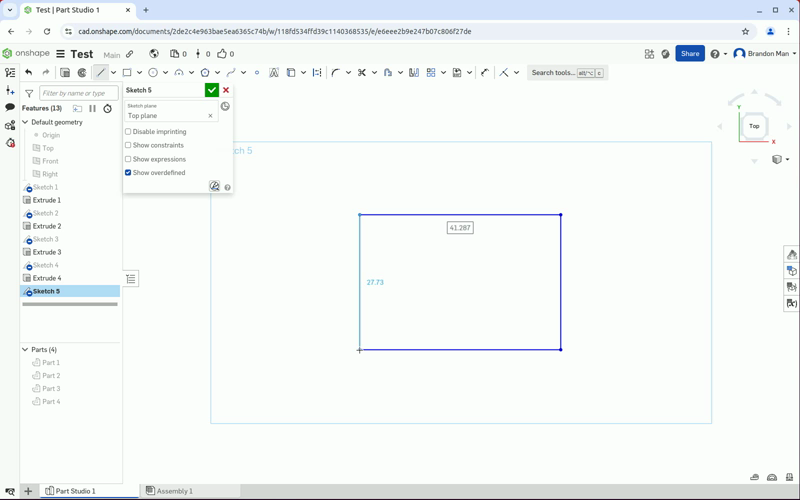
key(esc)
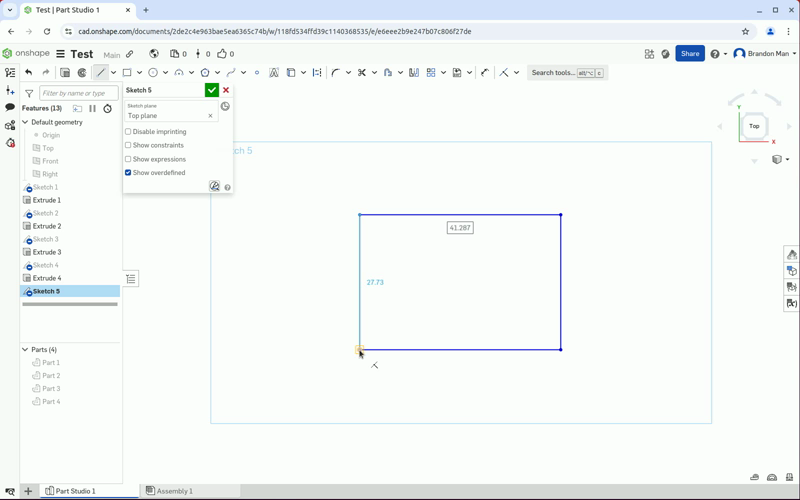
mouse_move(501, 296)
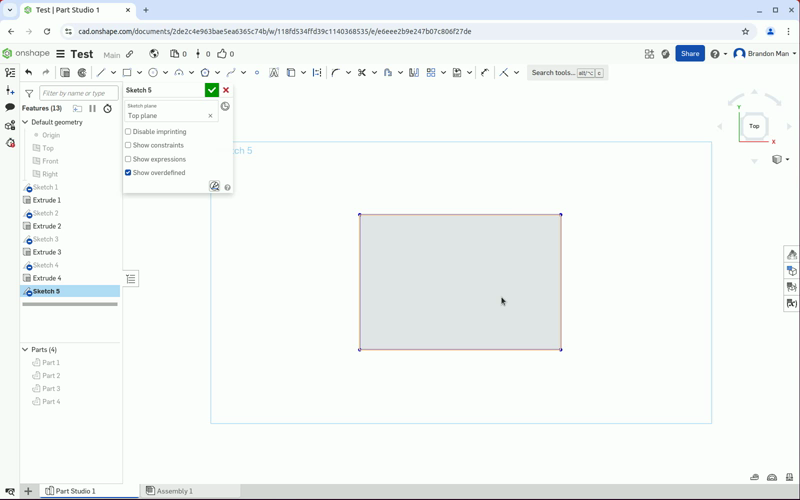
click(501, 296)
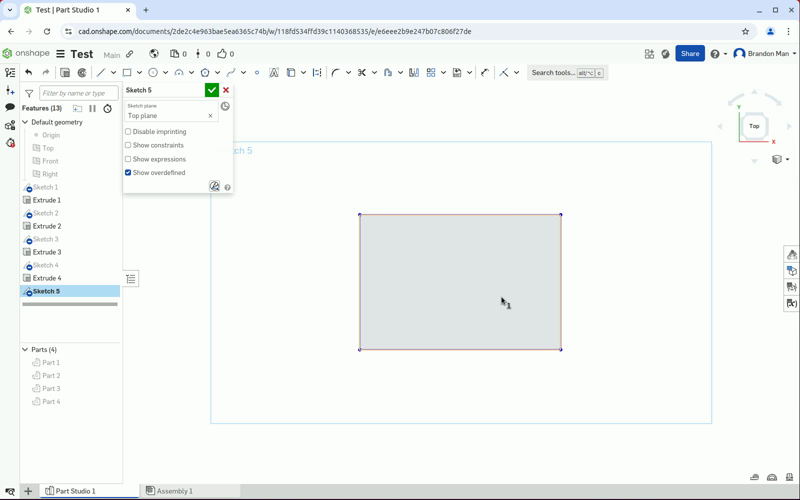
mouse_move(73, 352)
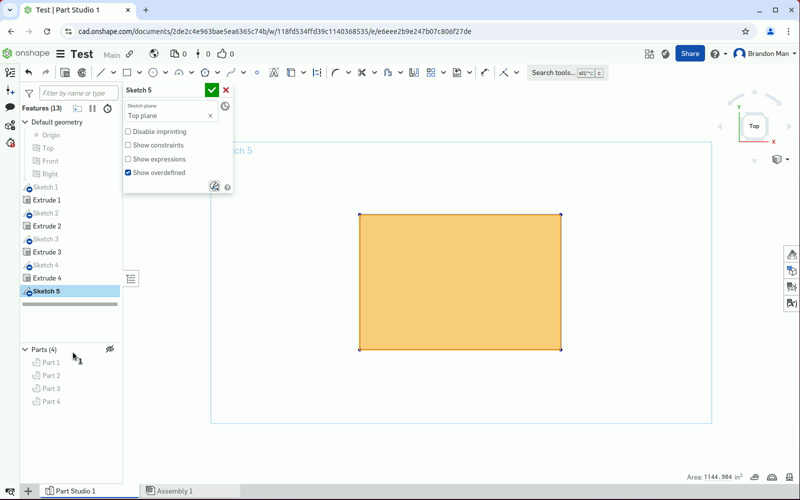
key(shift+y)
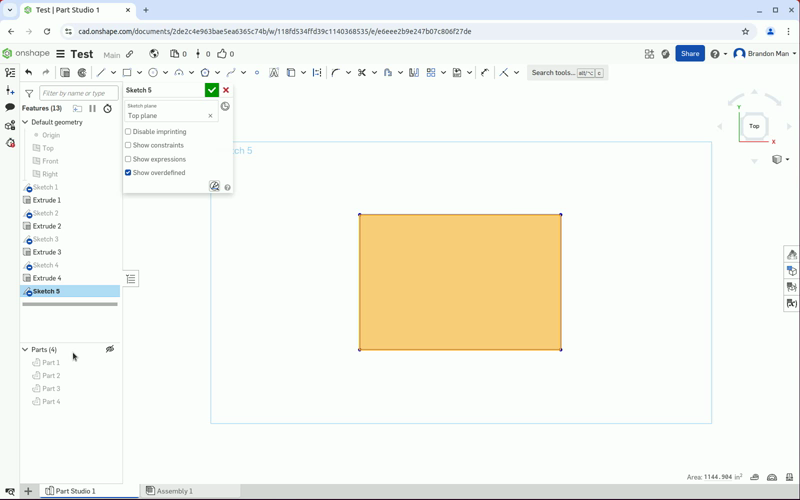
key(shift+e)
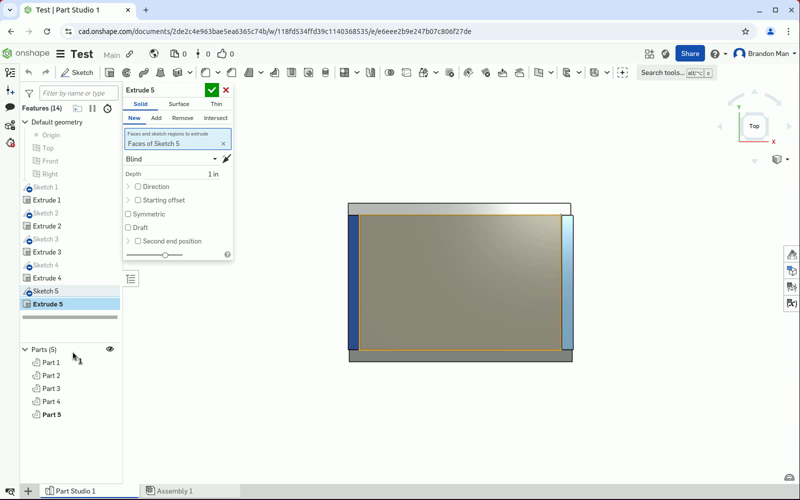
mouse_move(143, 106)
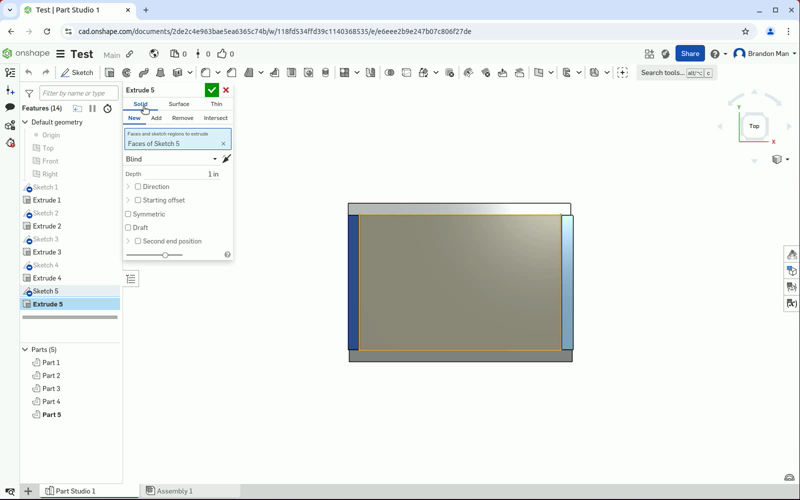
click(143, 106)
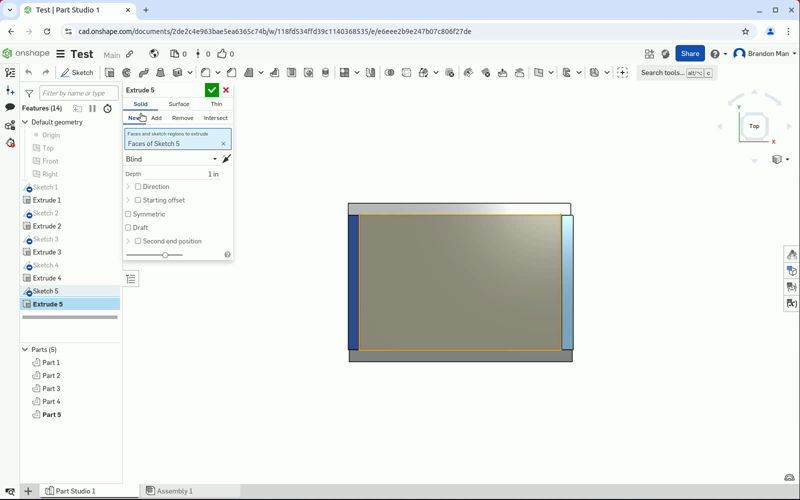
mouse_move(137, 120)
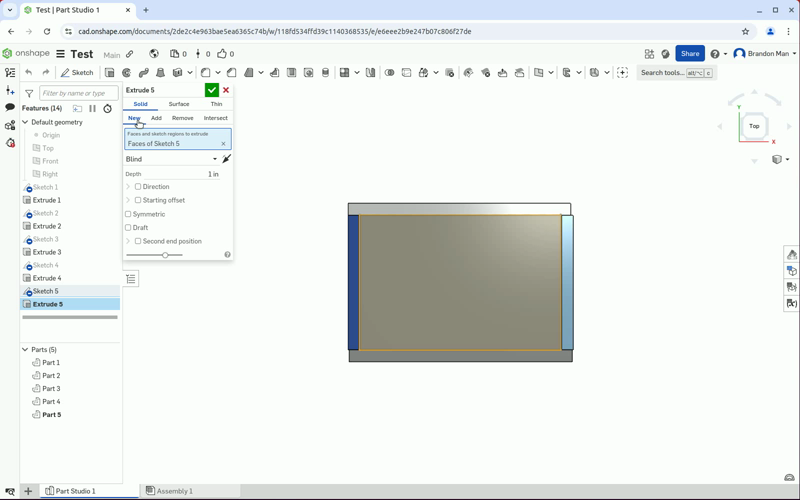
click(137, 120)
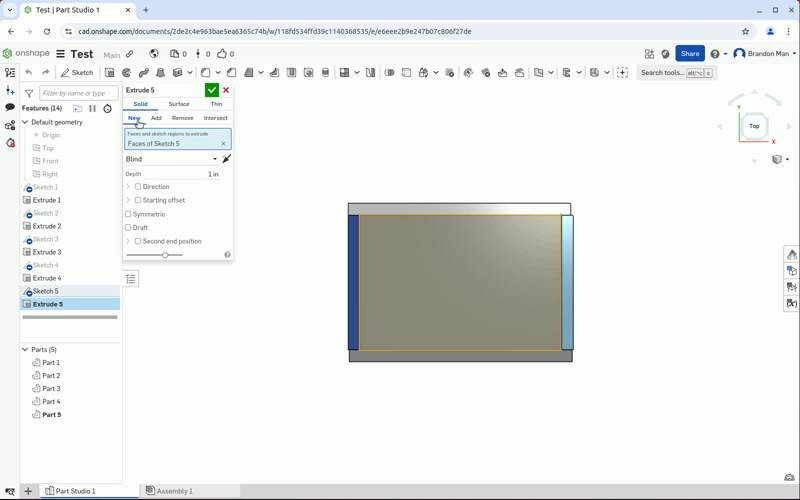
key(tab, 4)
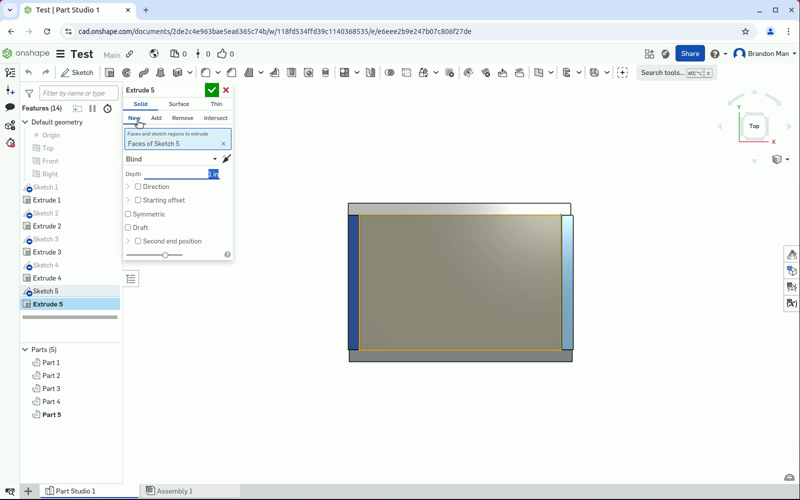
text(1.444)
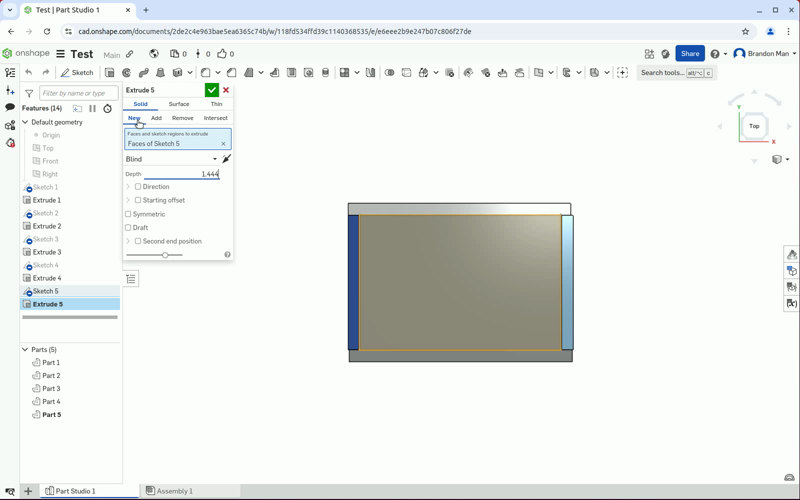
key(enter)
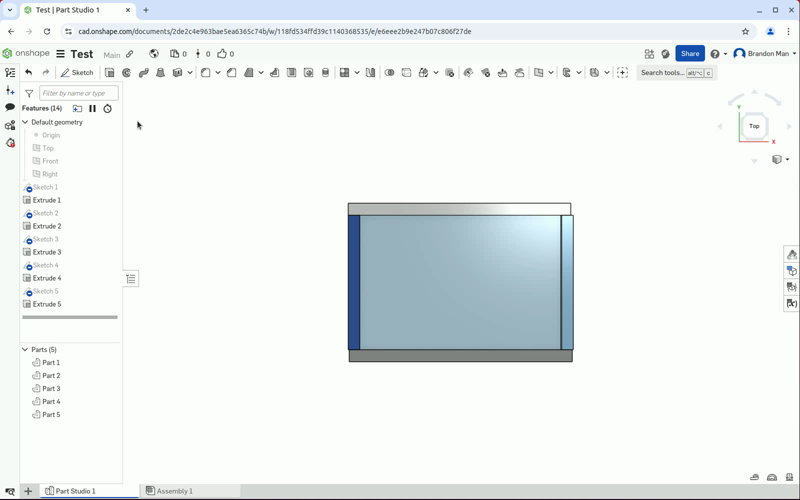
key(shift+h)
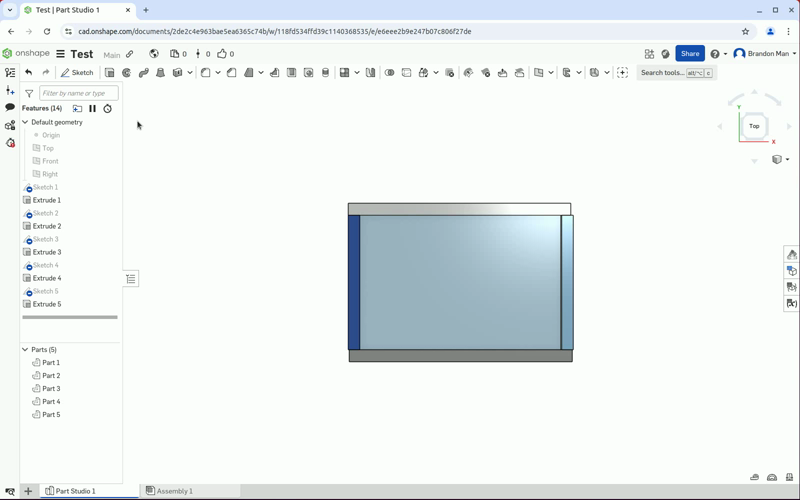
key(shift+h)
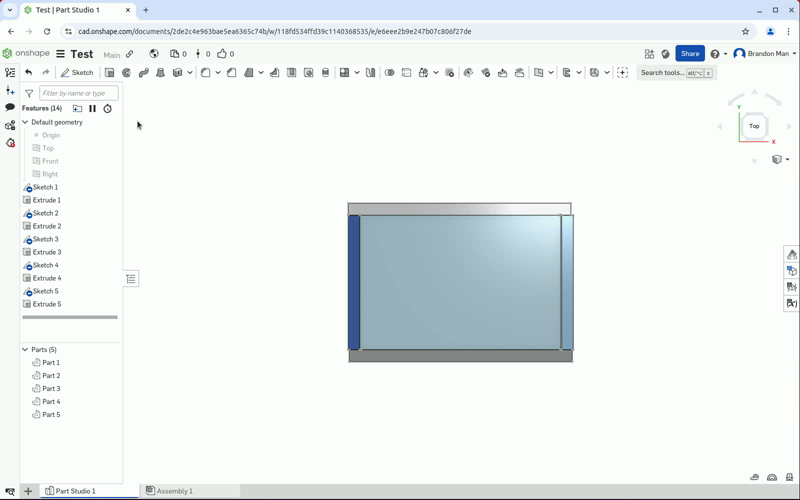
key(shift+7)
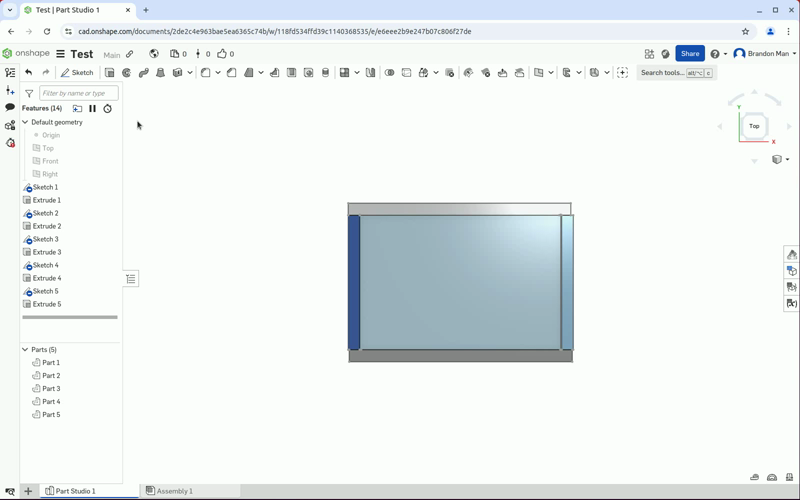
key(up, 3)
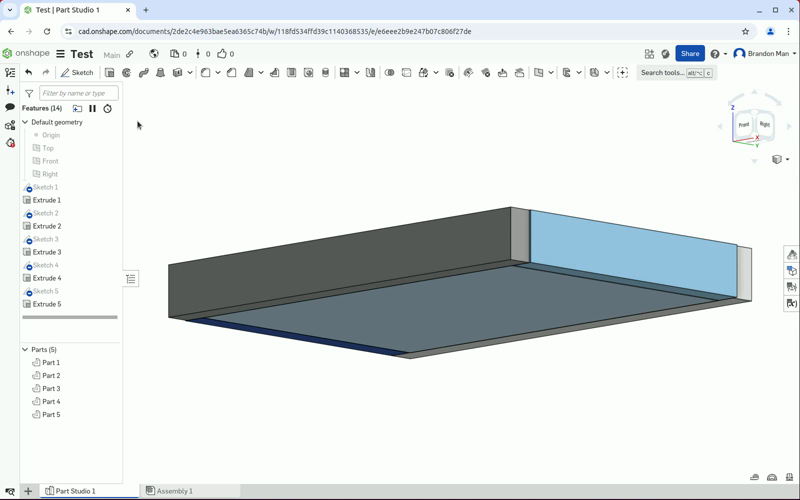
key(left, 3)
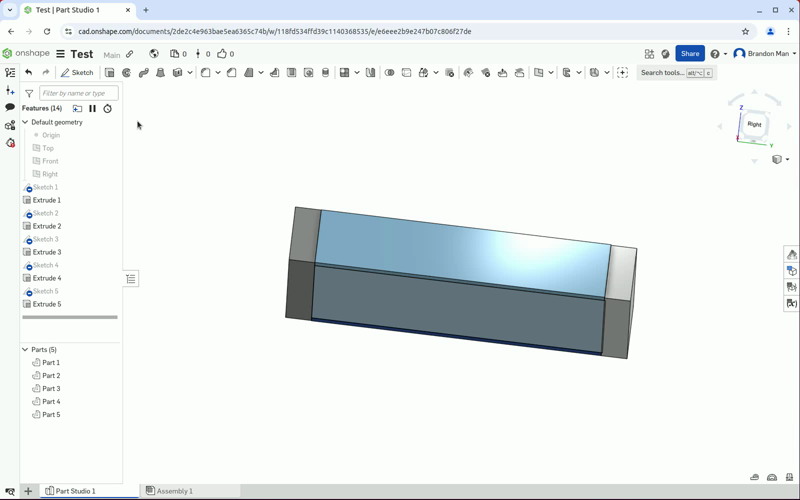
key(right, 3)
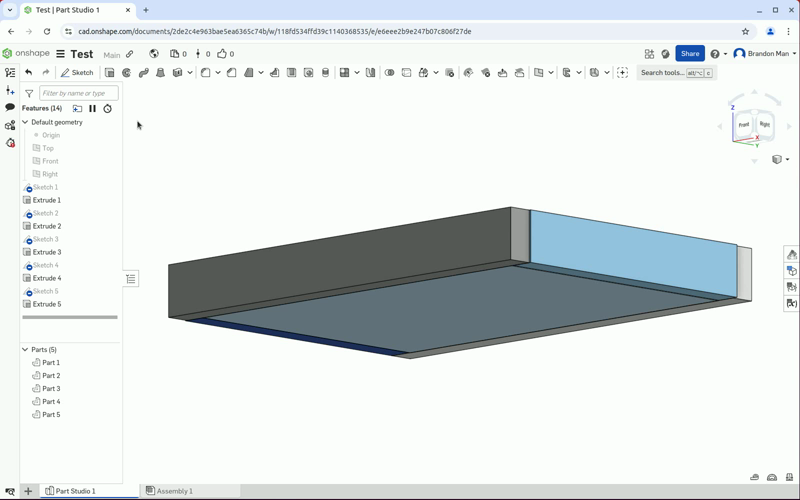
key(down, 3)
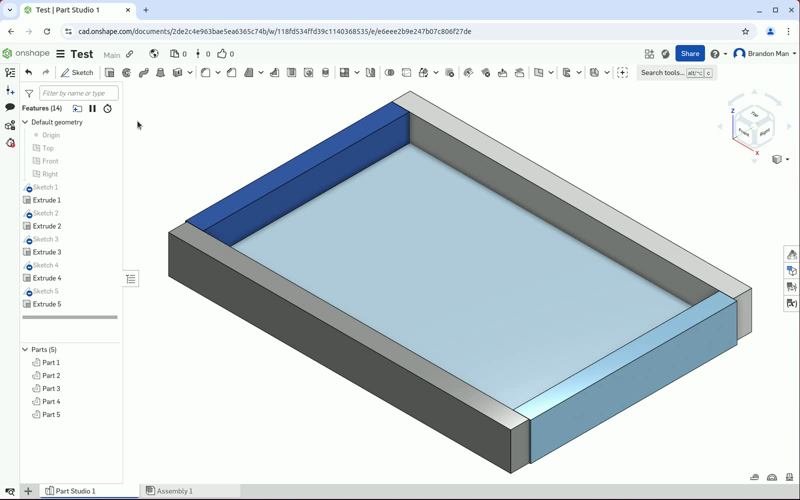
mouse_move(73, 189)
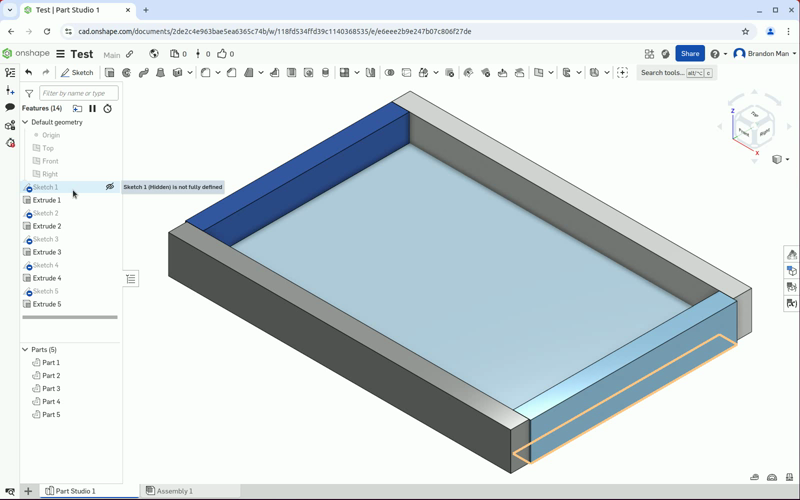
click(73, 189)